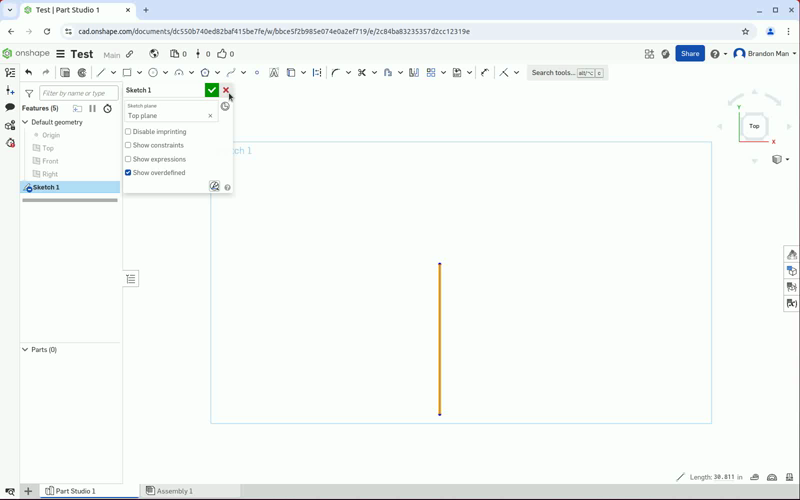
key(shift+h)
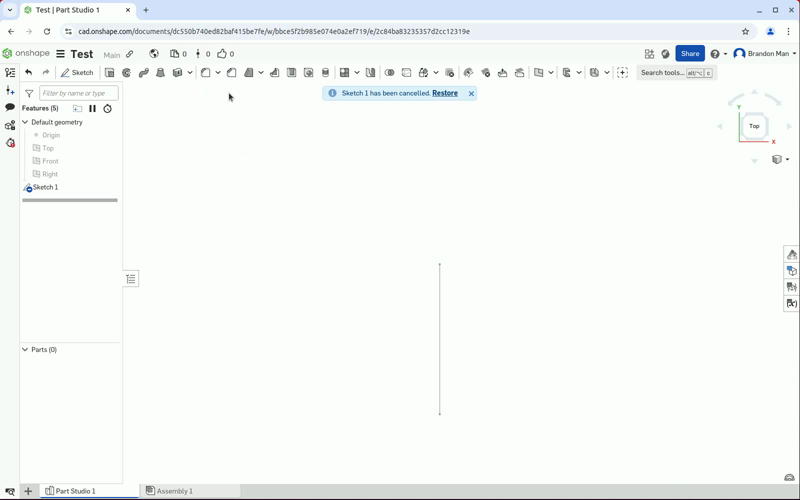
key(shift+s)
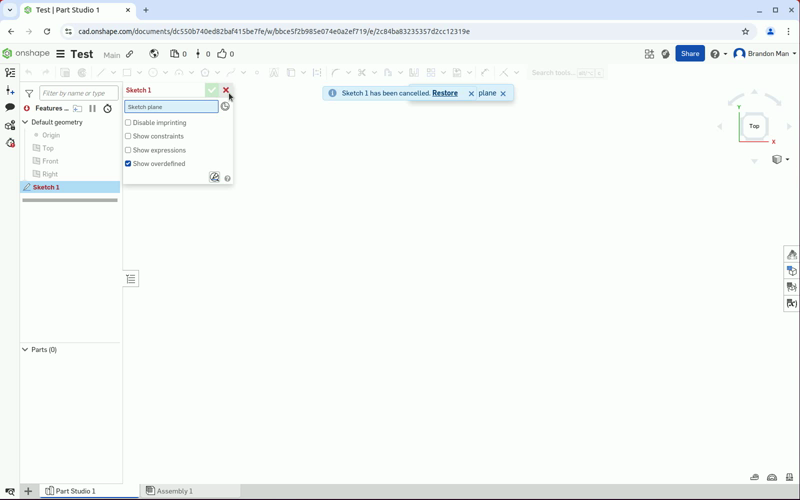
mouse_move(73, 150)
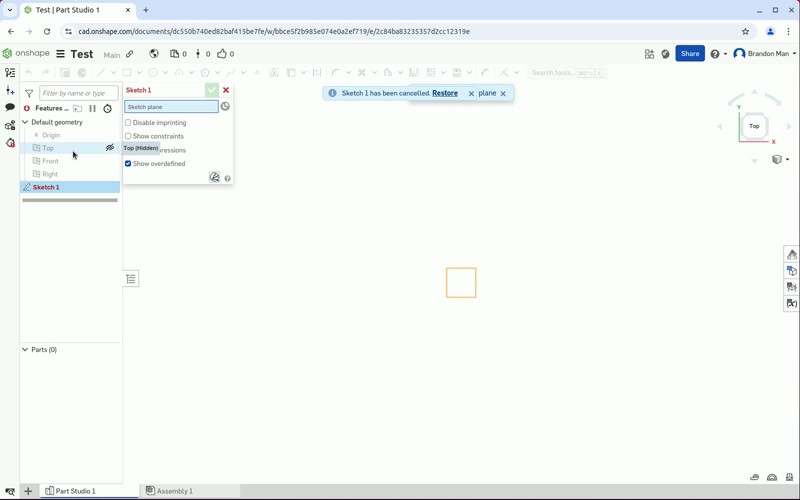
click(73, 150)
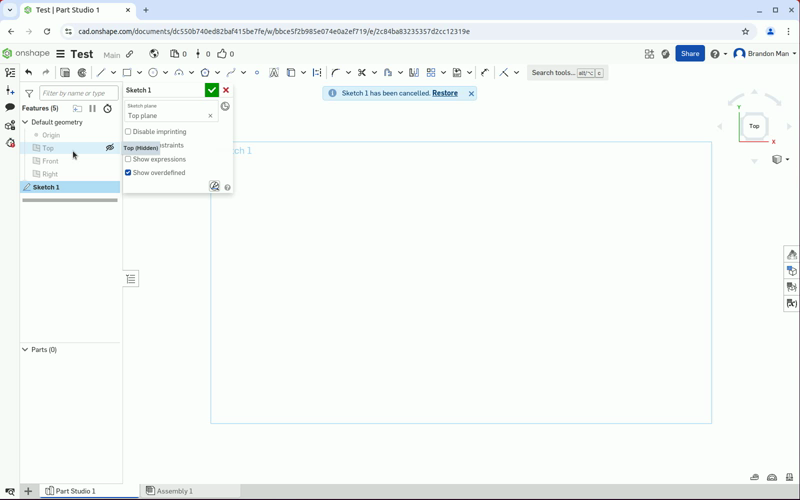
mouse_move(73, 352)
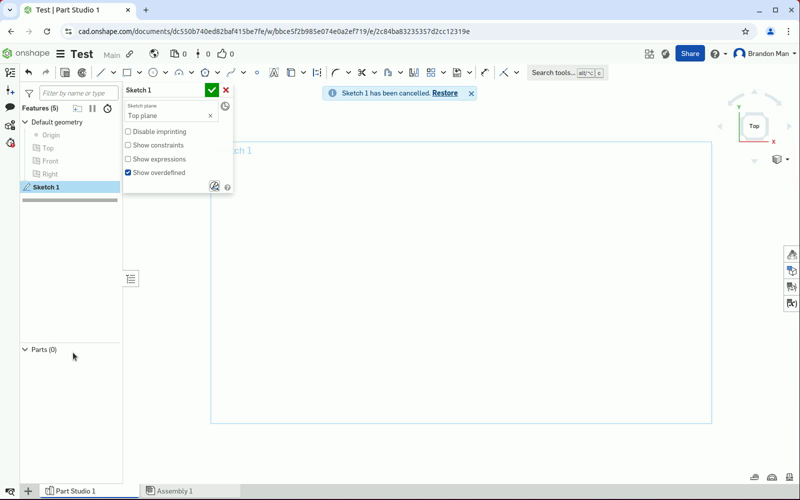
key(y)
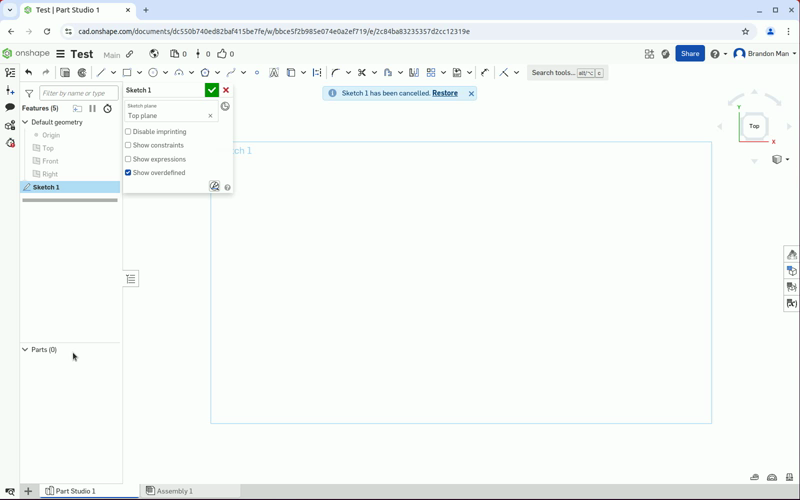
key(c)
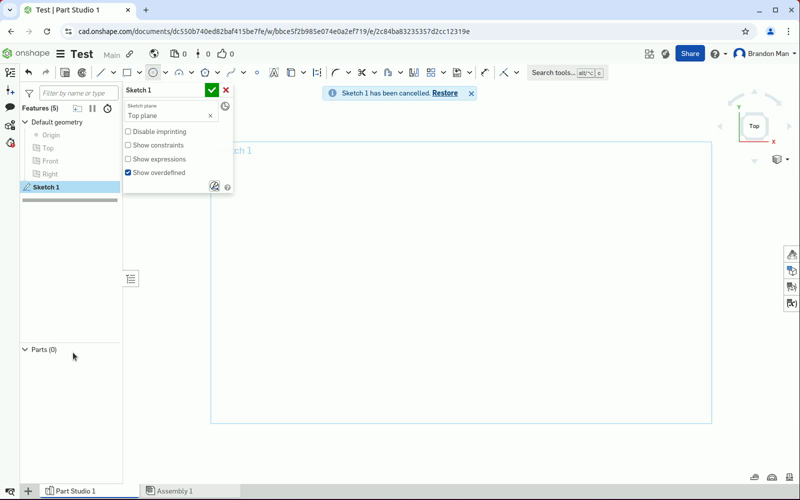
key_down(shift)
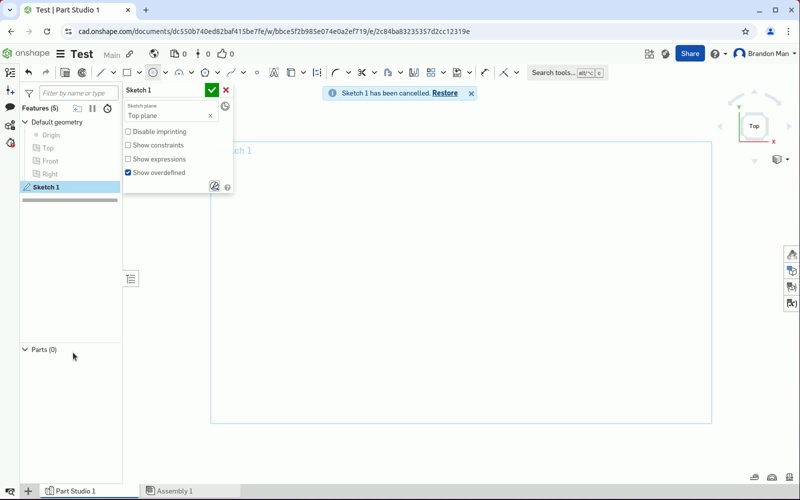
mouse_move(461, 282)
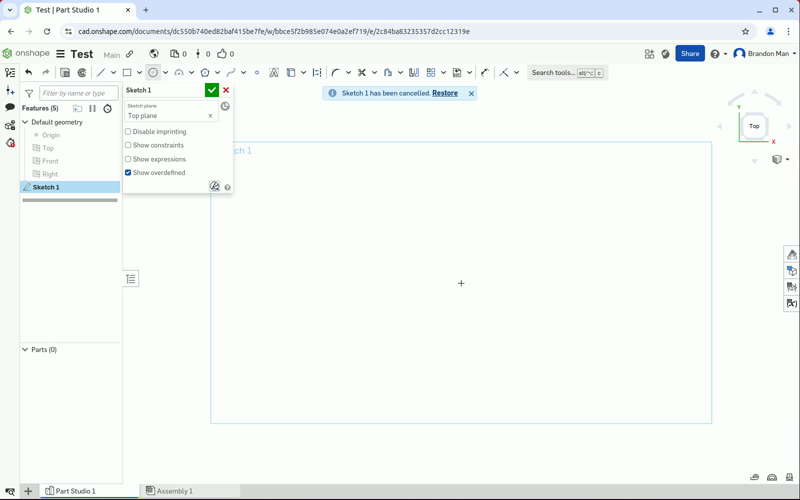
click(461, 282)
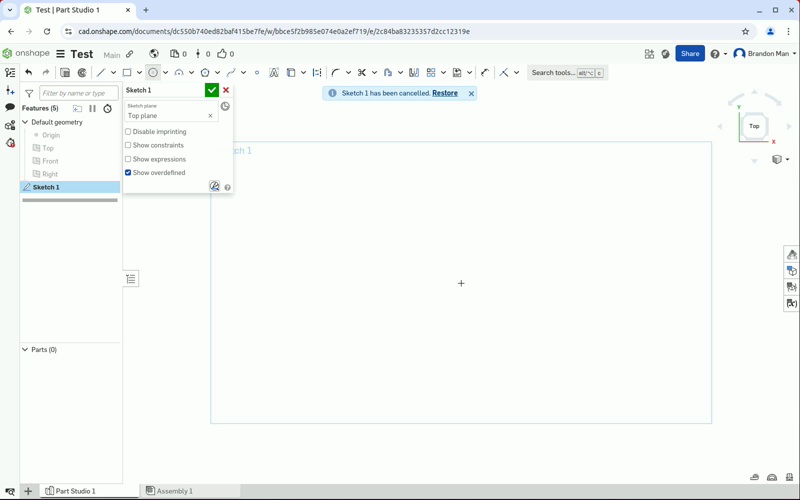
key_up(shift)
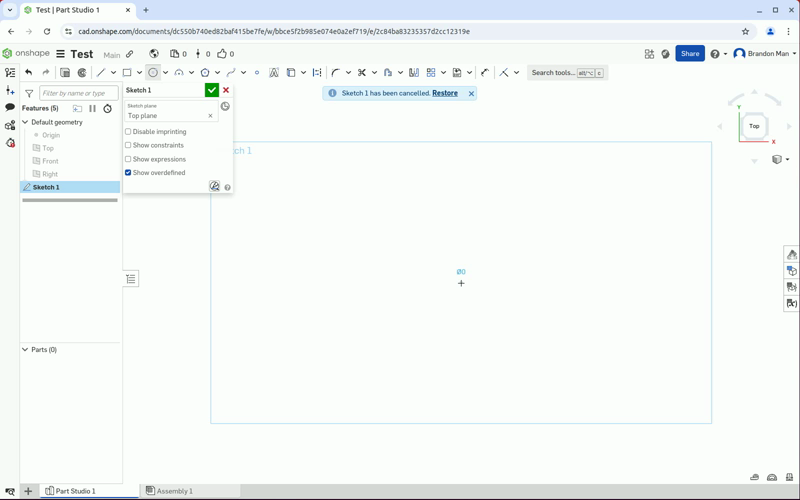
mouse_move(574, 282)
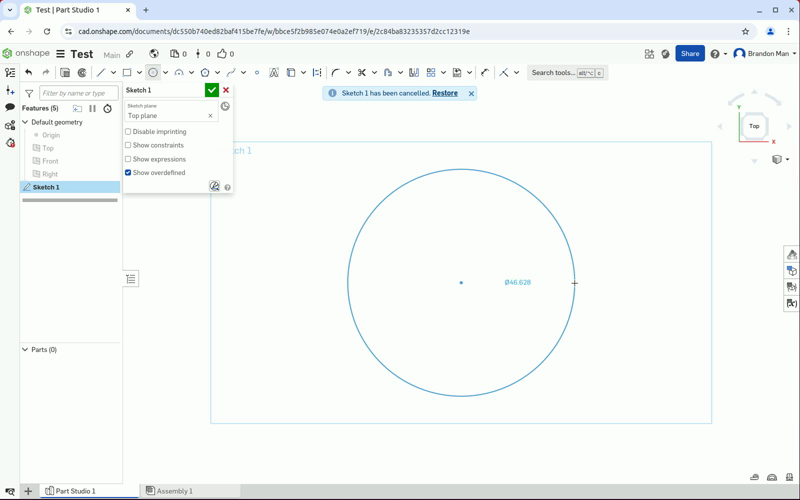
click(574, 282)
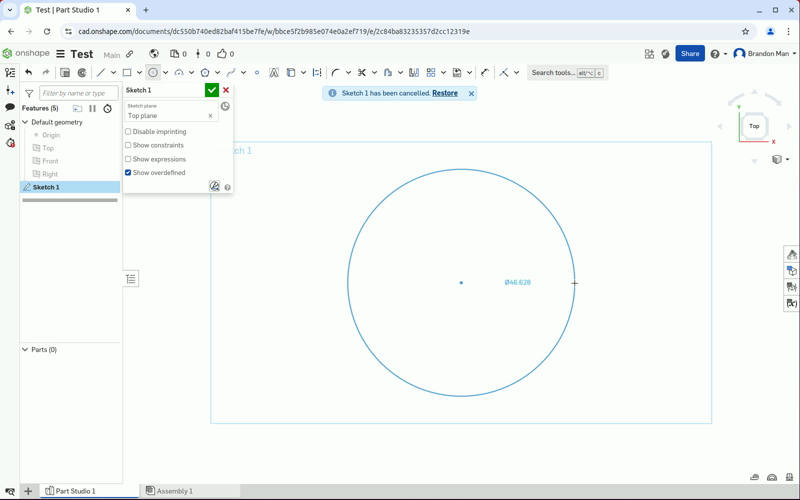
key(esc)
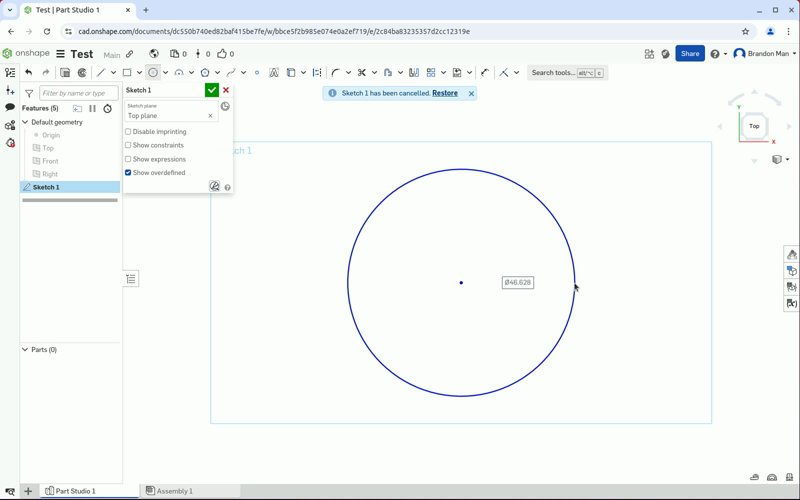
key(c)
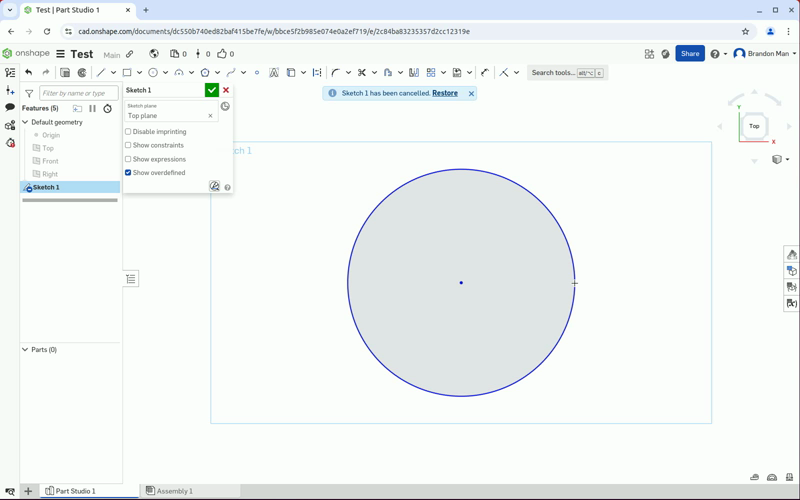
key_down(shift)
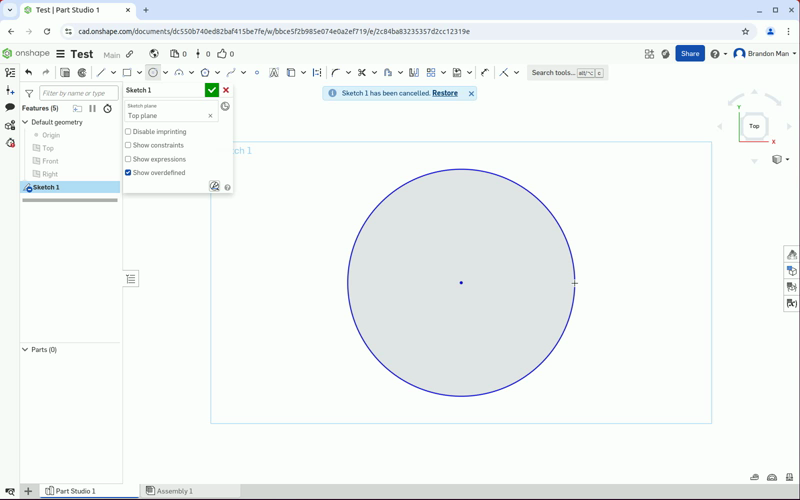
mouse_move(461, 282)
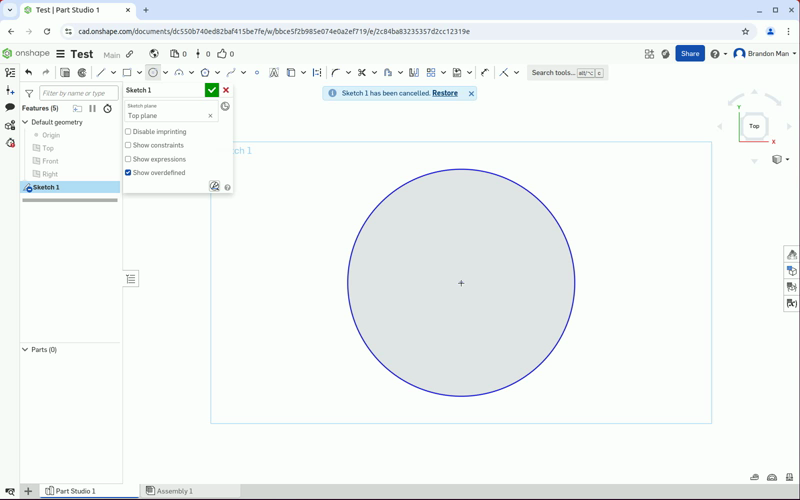
click(461, 282)
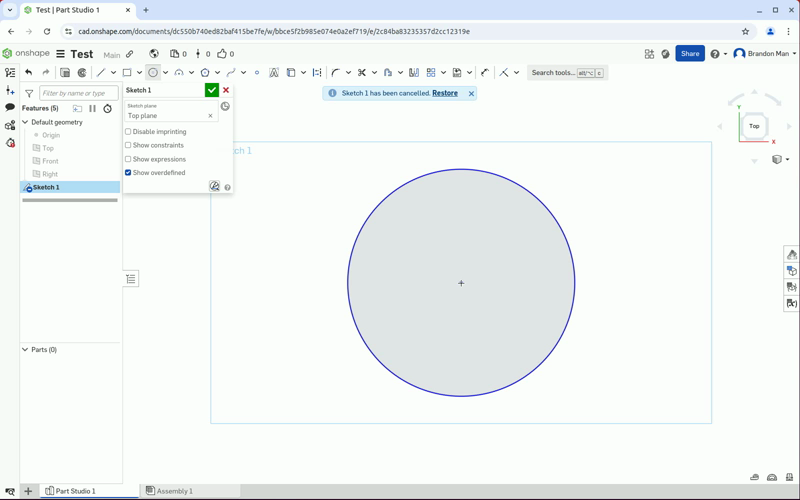
key_up(shift)
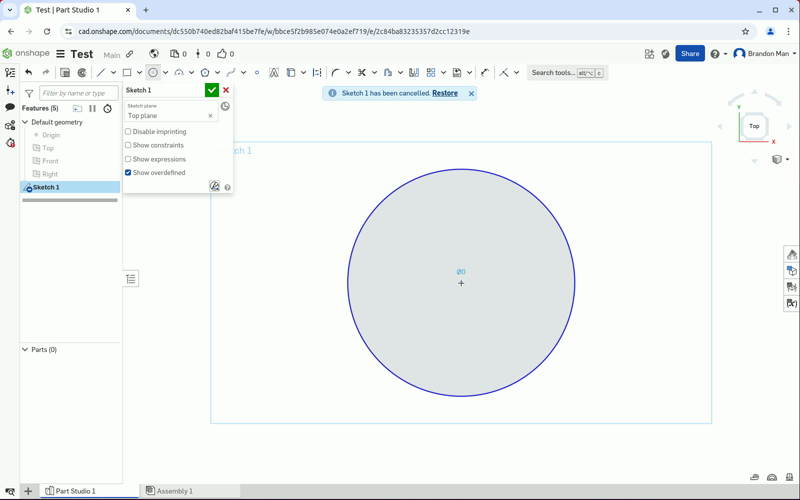
mouse_move(529, 282)
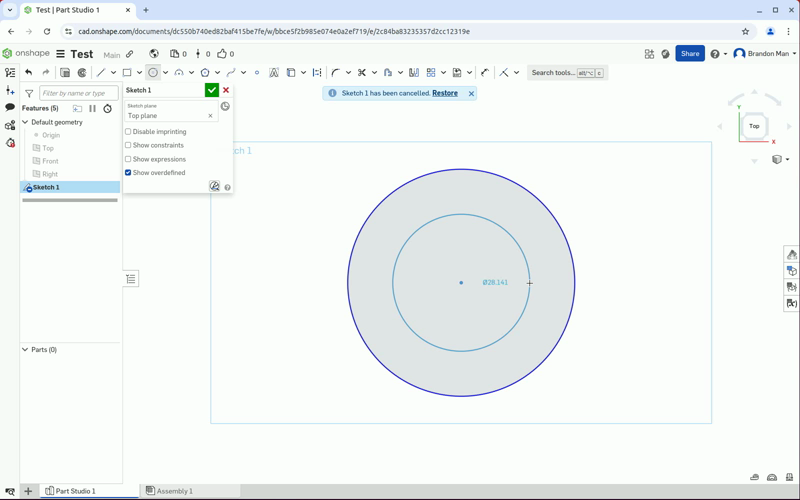
click(529, 282)
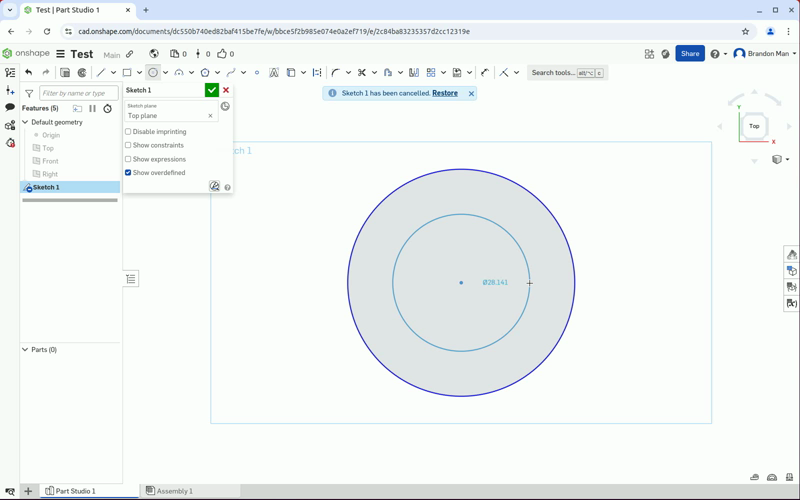
key(esc)
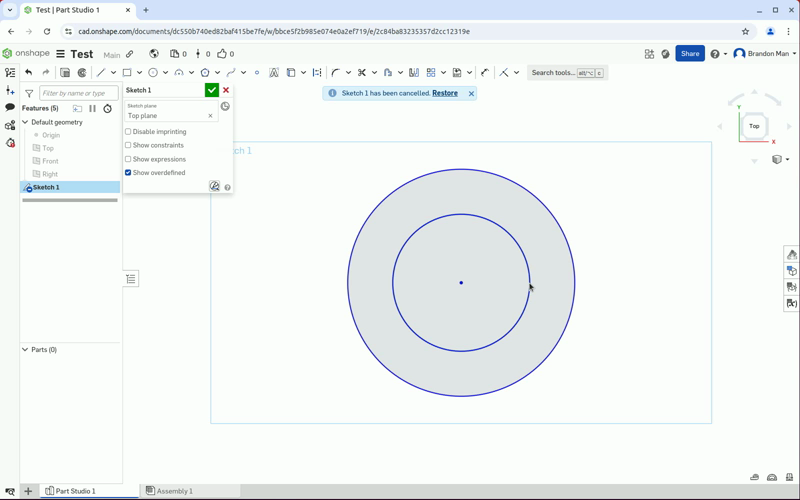
mouse_move(495, 361)
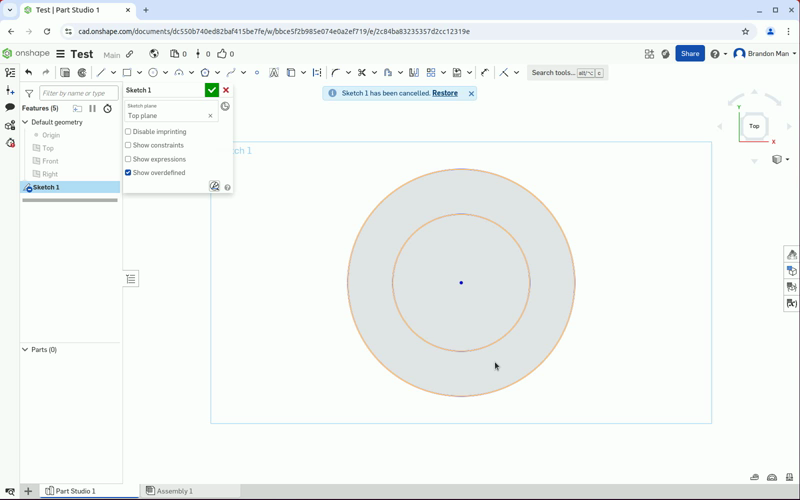
click(495, 361)
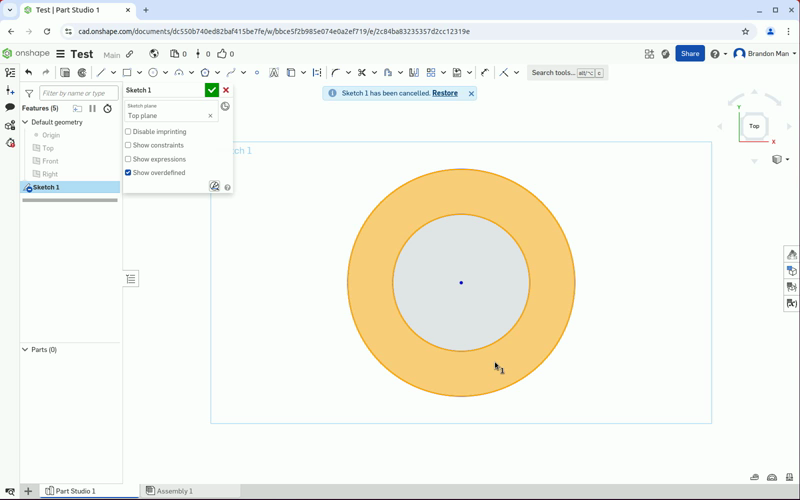
mouse_move(73, 352)
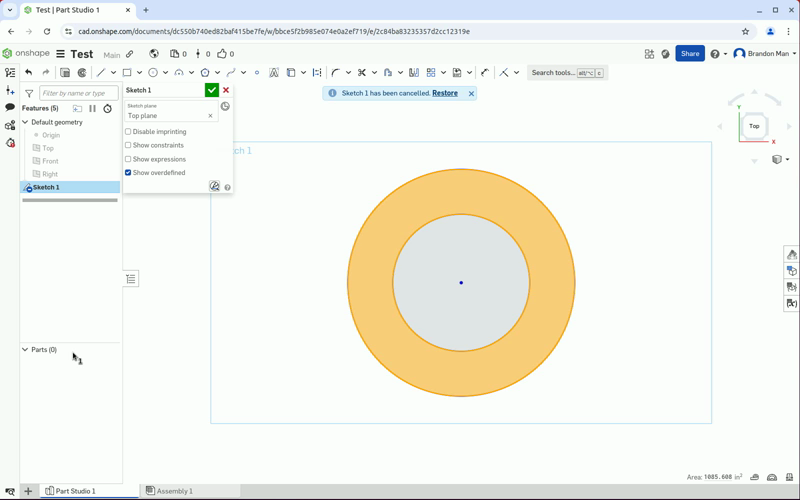
key(shift+y)
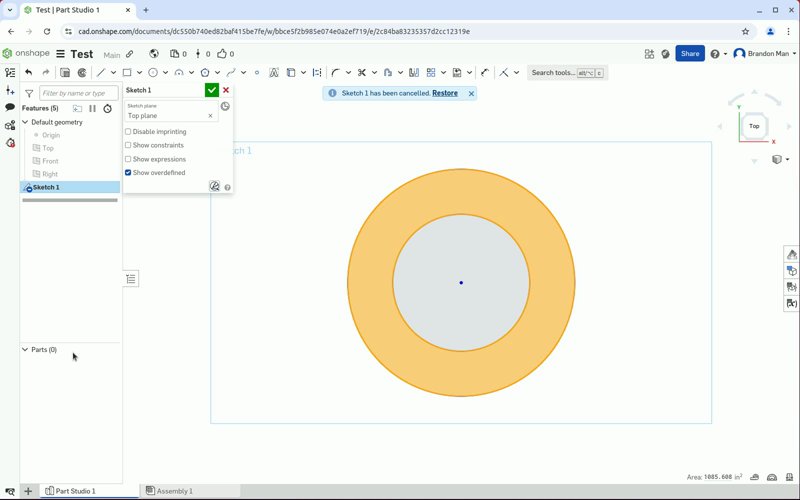
key(shift+e)
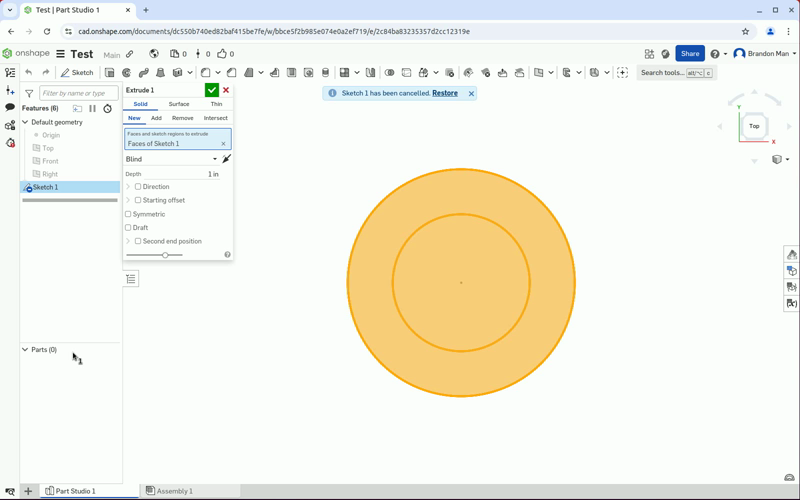
mouse_move(143, 106)
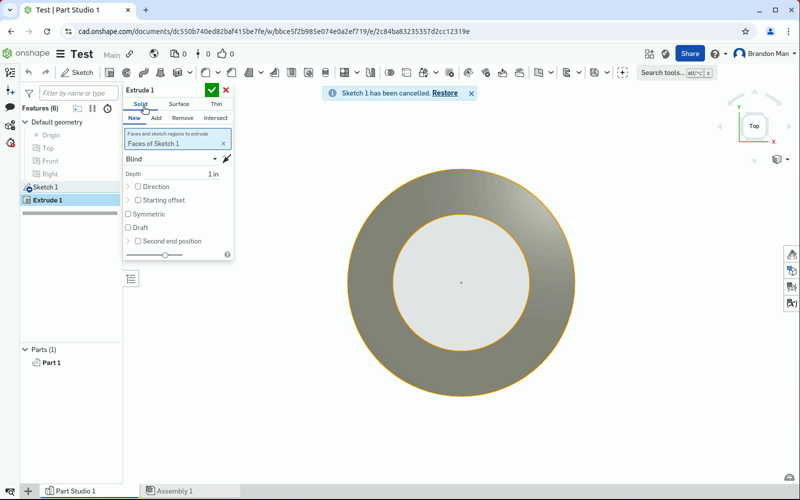
click(143, 106)
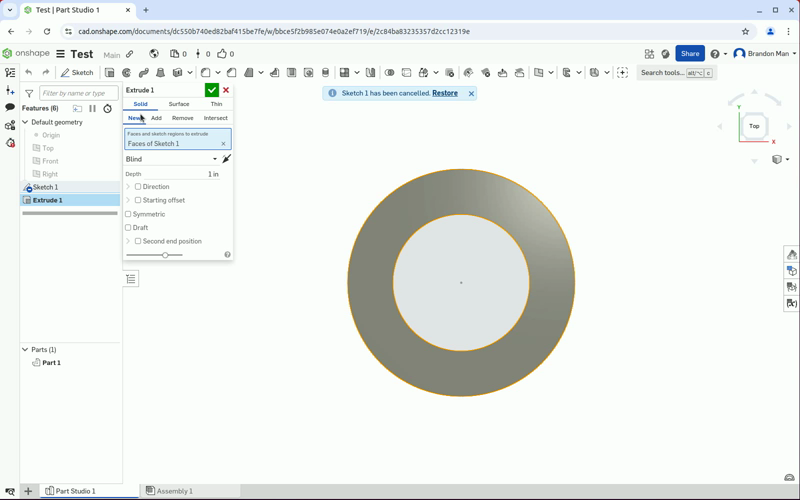
mouse_move(137, 120)
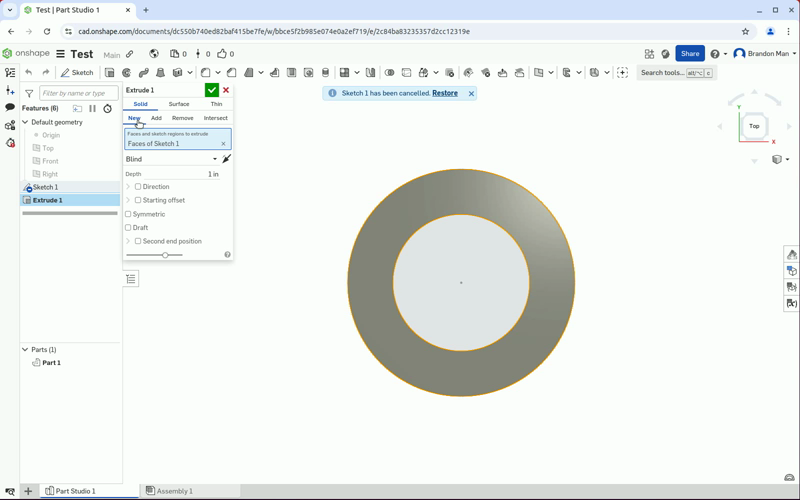
click(137, 120)
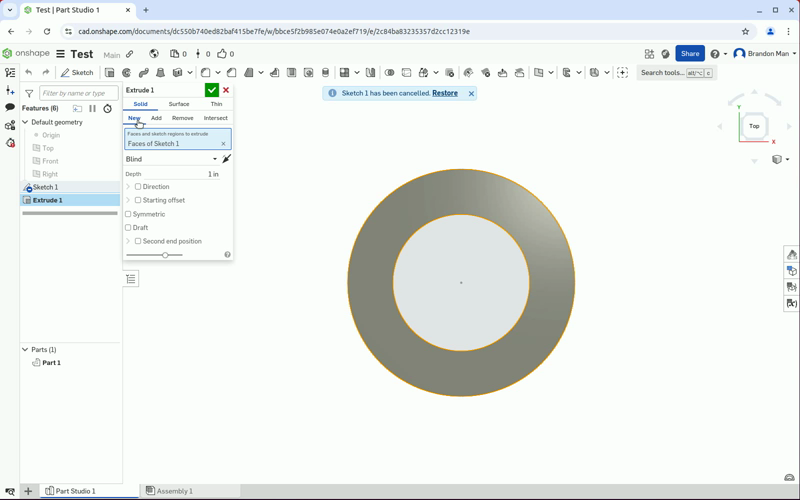
key(tab, 4)
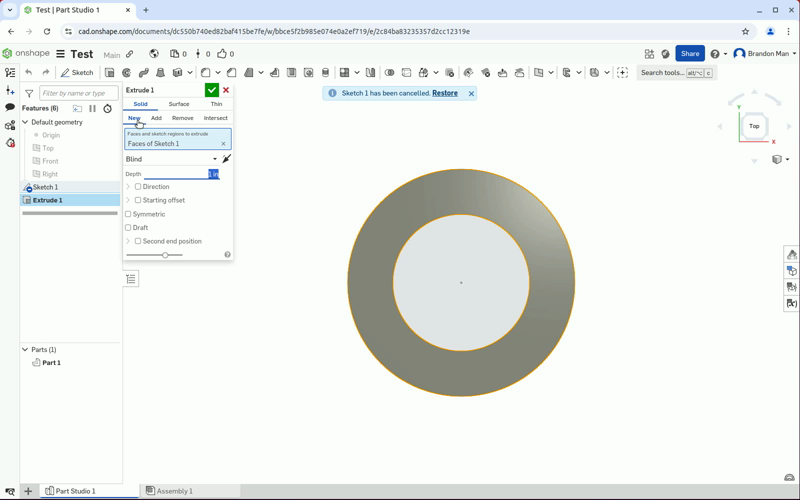
text(1.685)
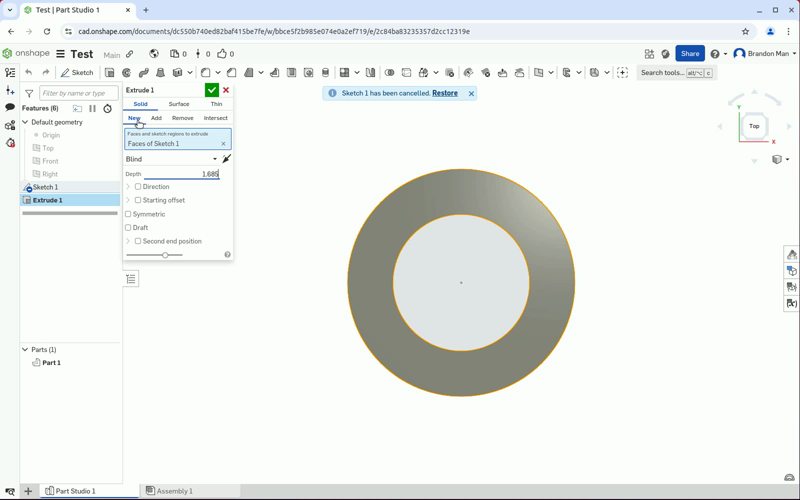
key(enter)
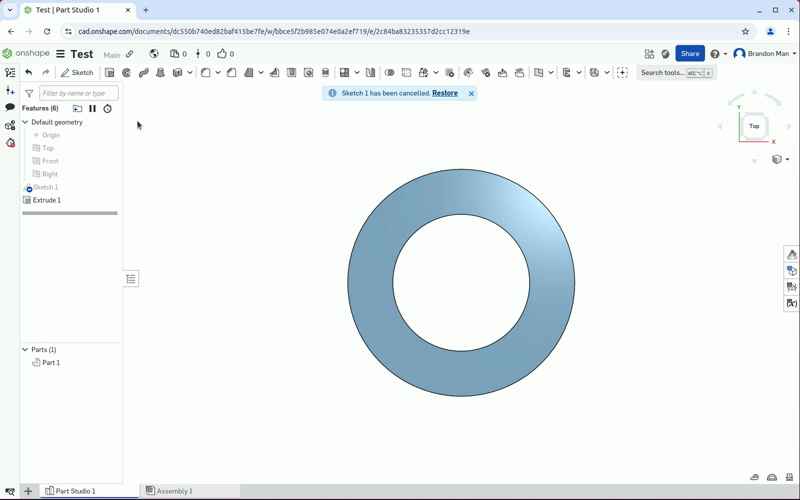
key(shift+h)
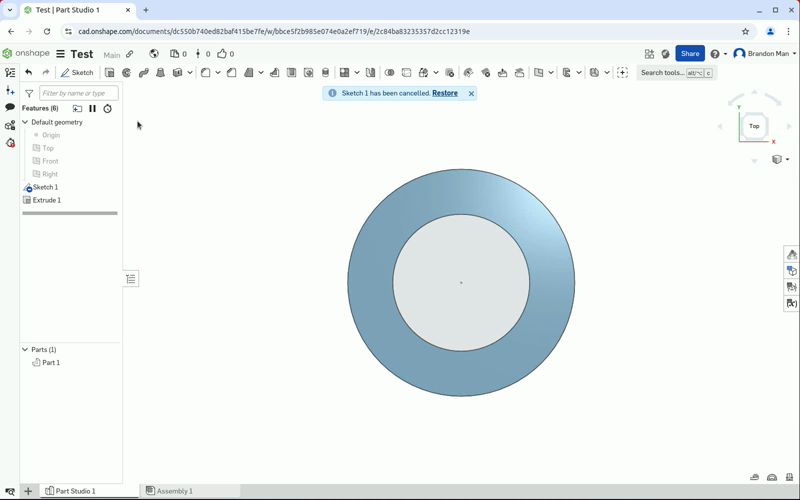
key(shift+h)
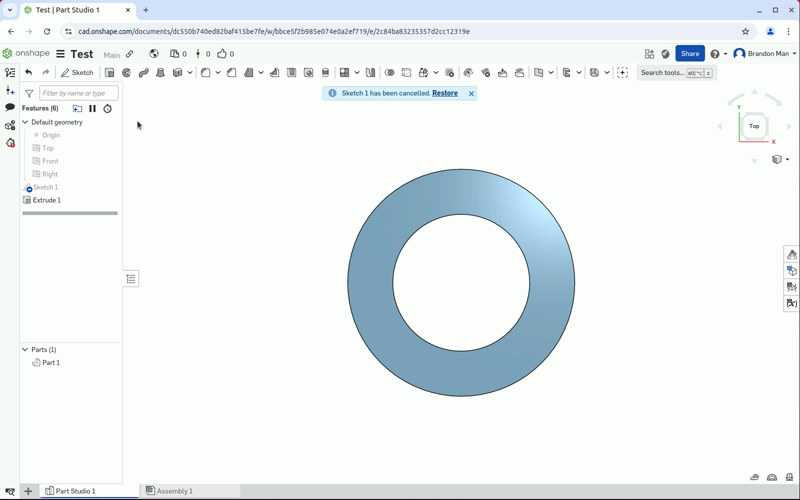
mouse_move(73, 189)
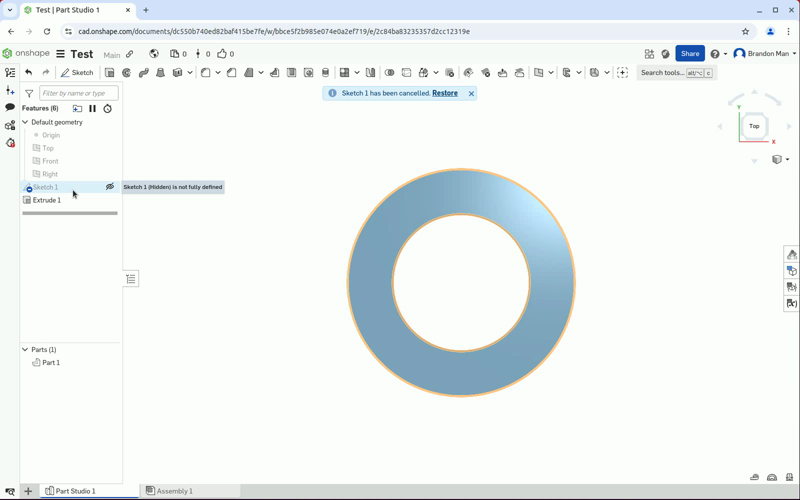
click(73, 189)
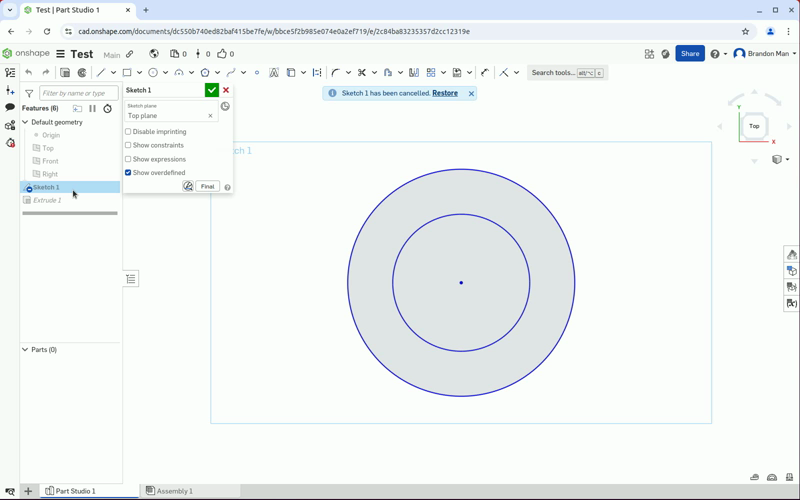
mouse_move(229, 92)
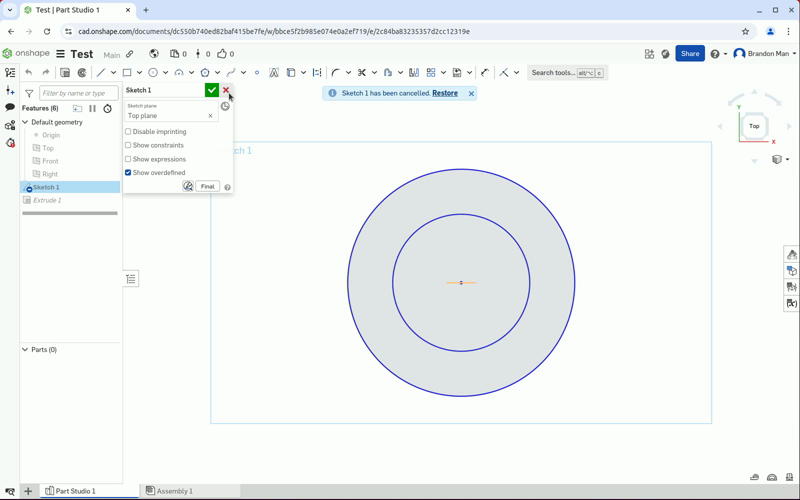
click(229, 92)
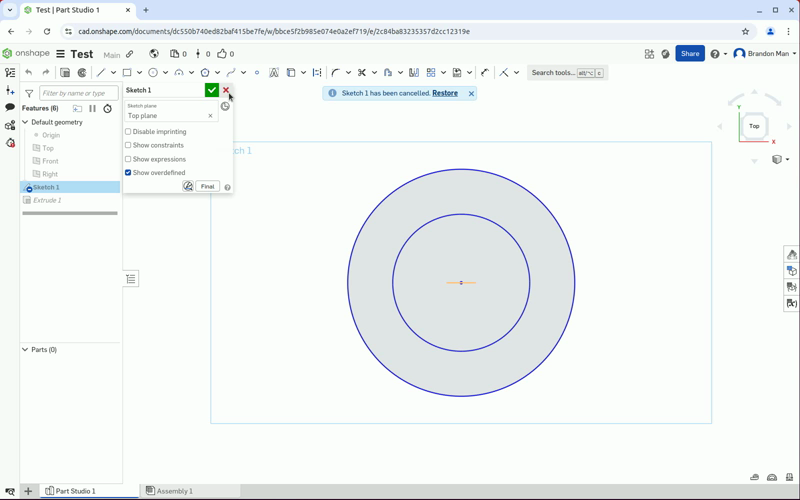
key(shift+s)
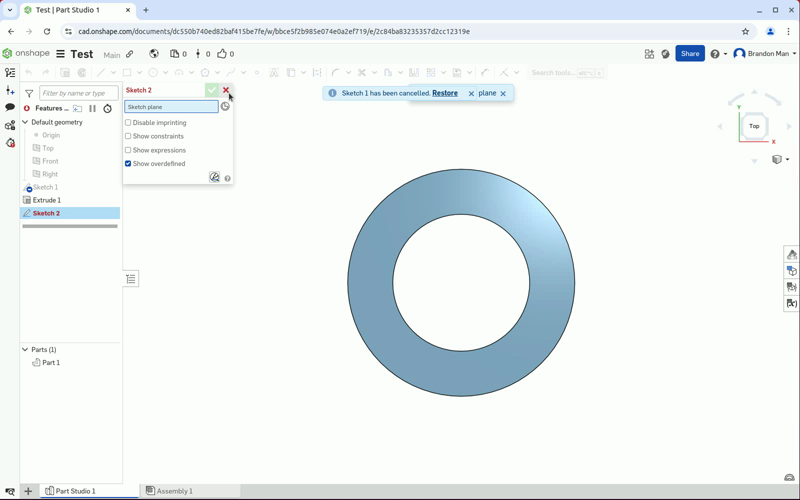
mouse_move(73, 150)
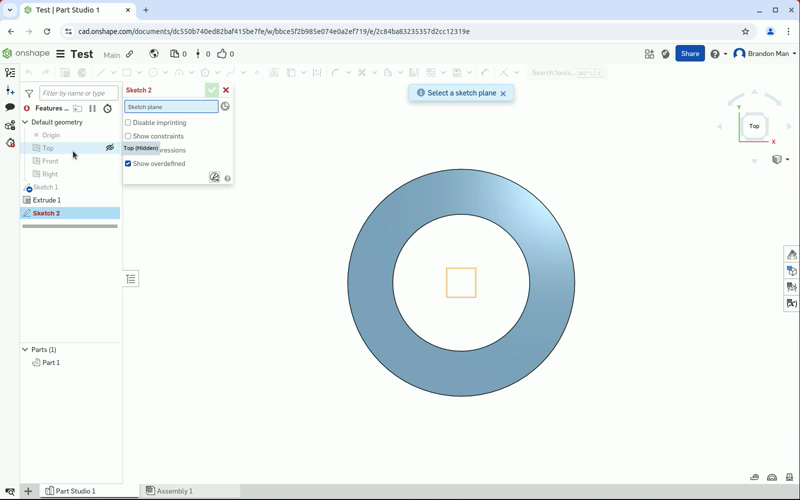
click(73, 150)
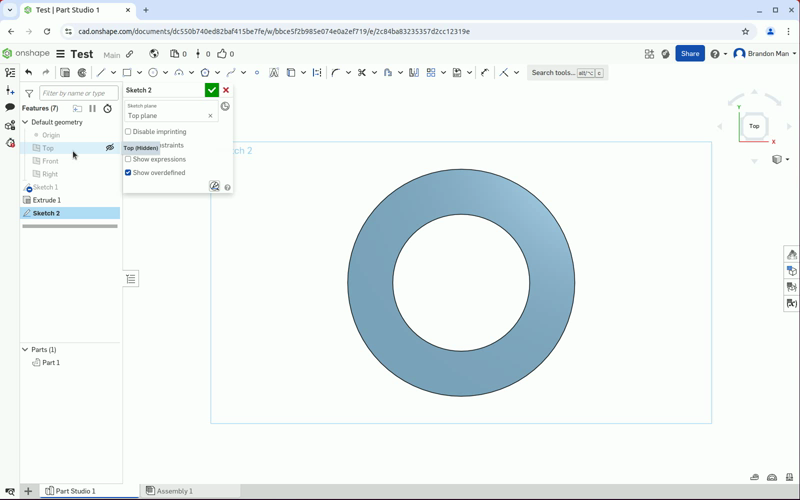
mouse_move(73, 352)
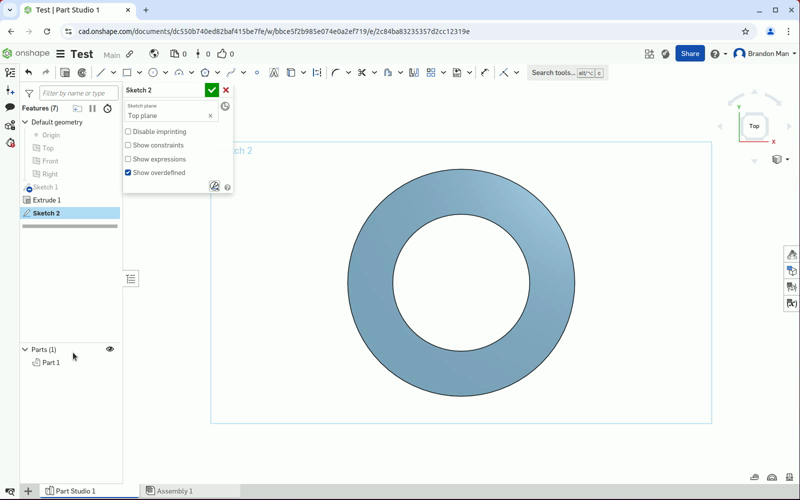
key(y)
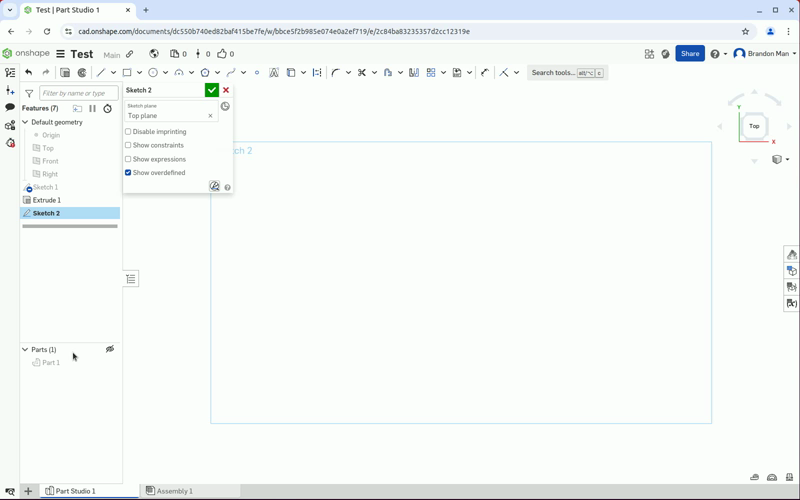
key(c)
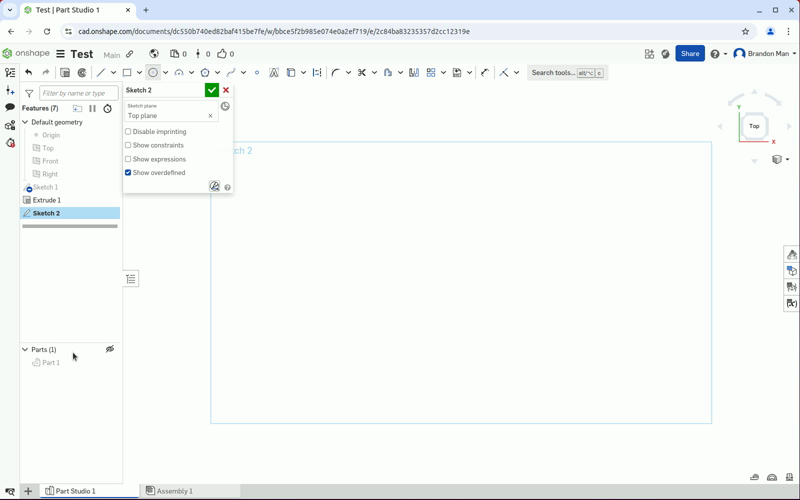
key_down(shift)
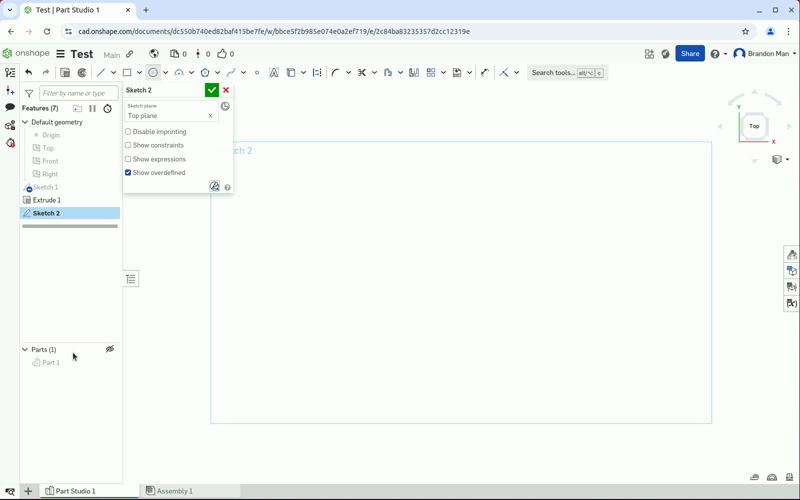
mouse_move(461, 282)
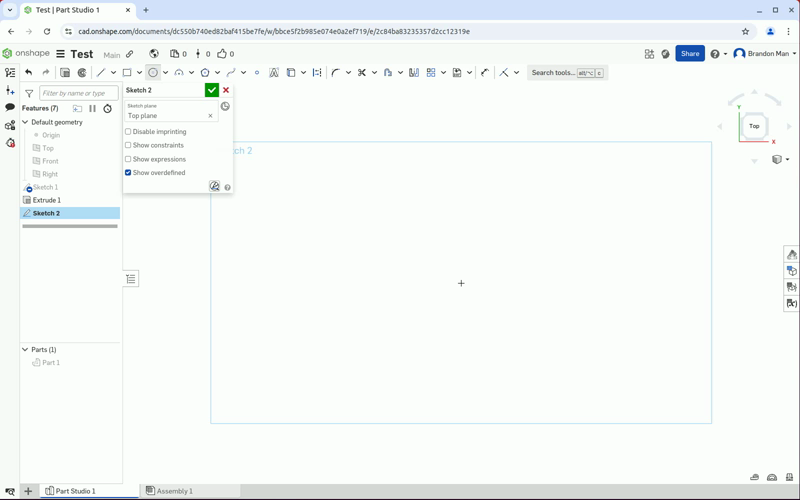
click(461, 282)
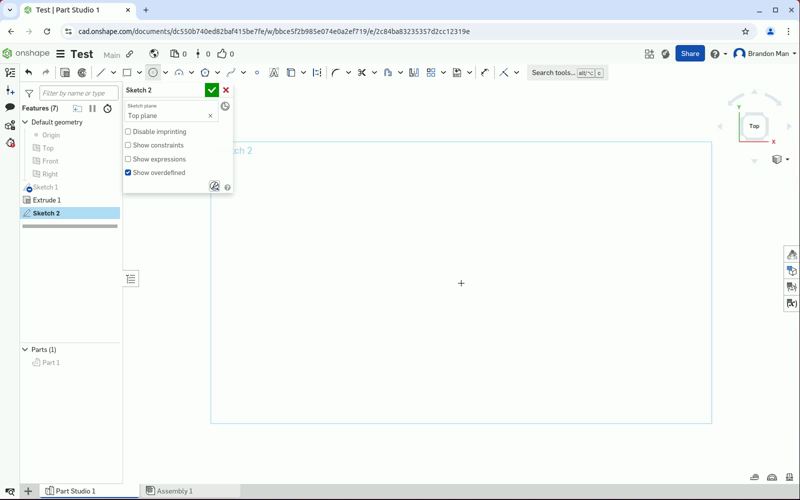
key_up(shift)
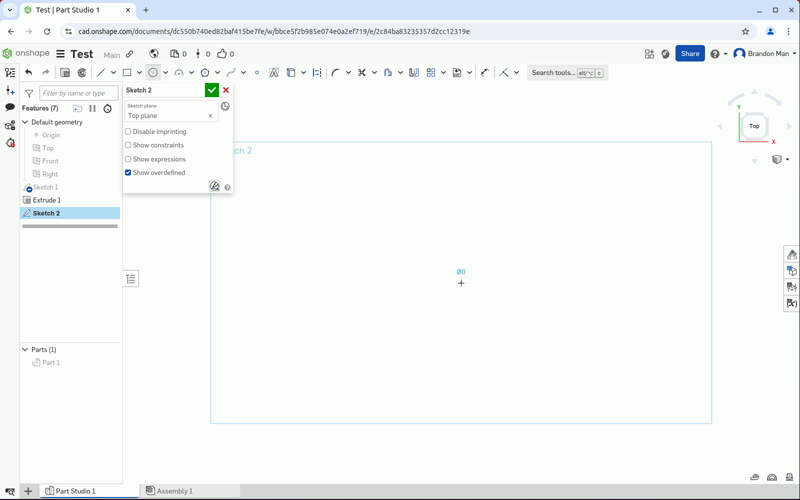
mouse_move(522, 282)
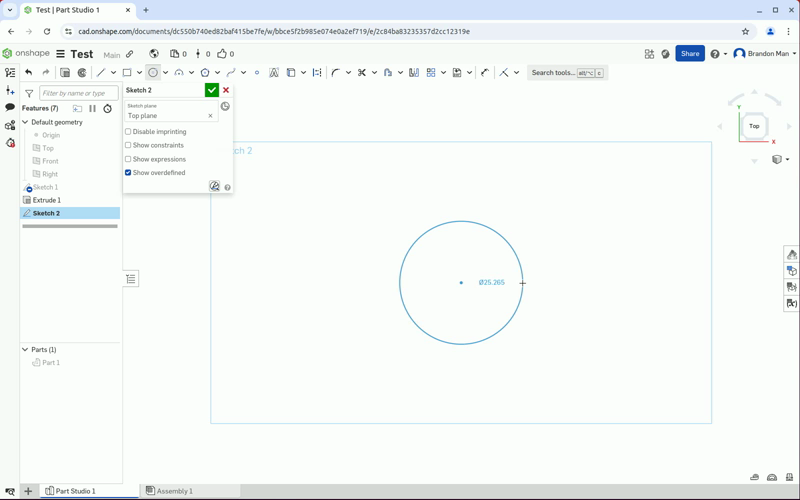
click(522, 282)
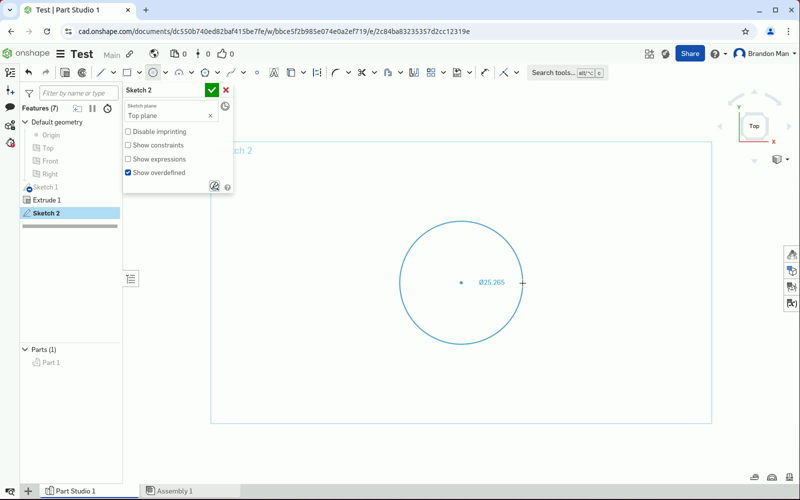
key(esc)
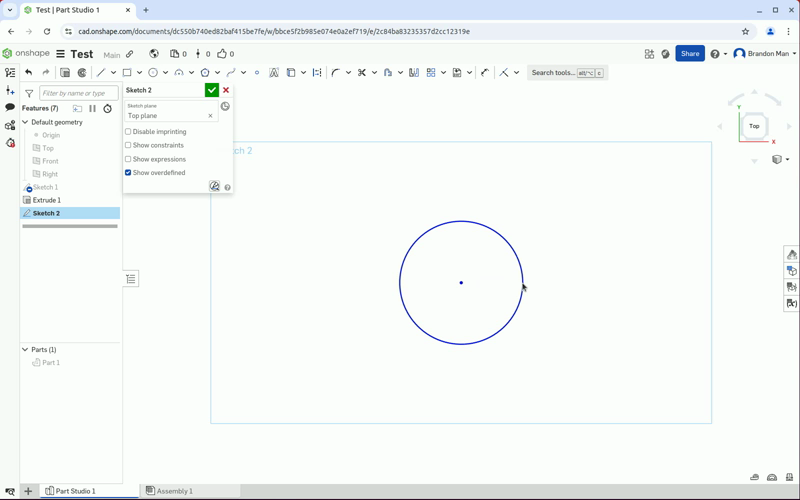
key(c)
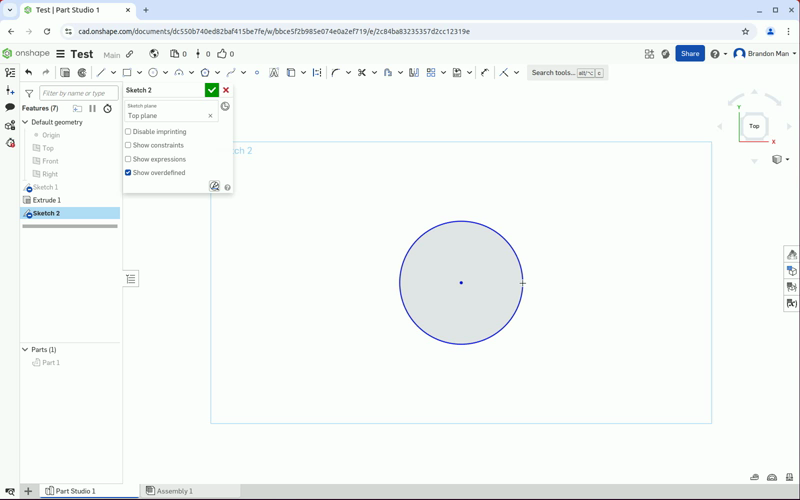
key_down(shift)
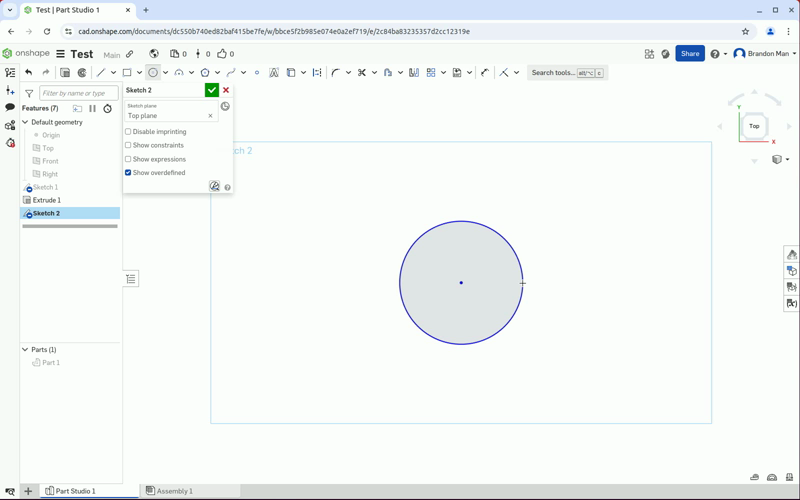
mouse_move(461, 282)
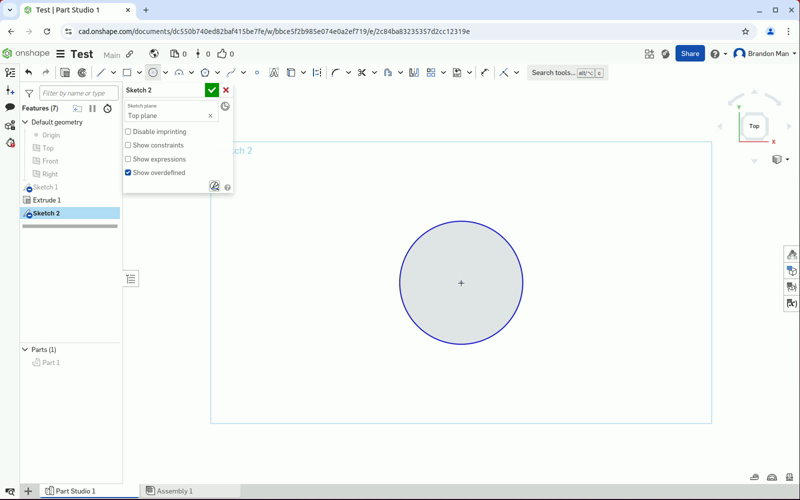
click(461, 282)
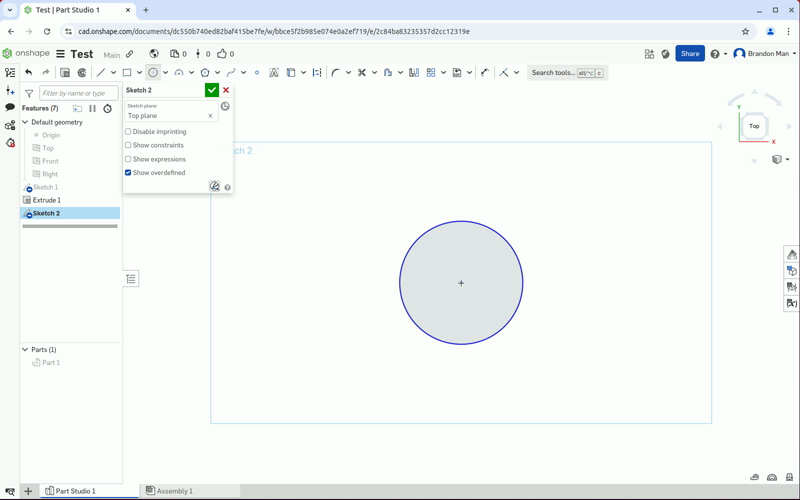
key_up(shift)
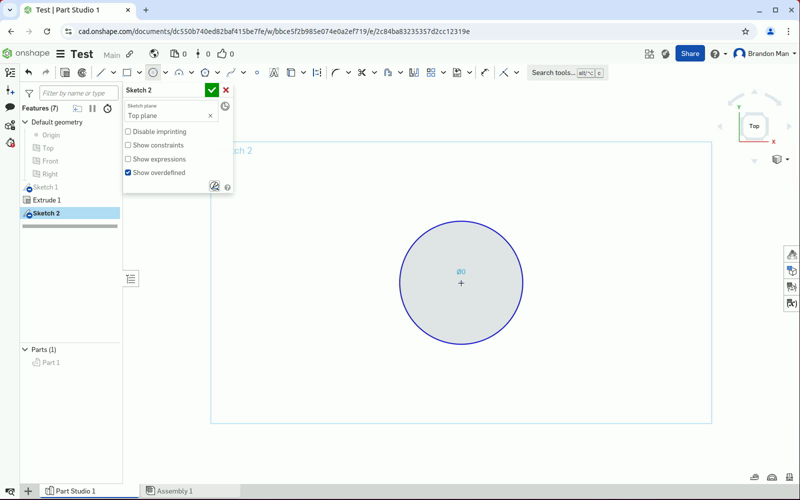
mouse_move(467, 282)
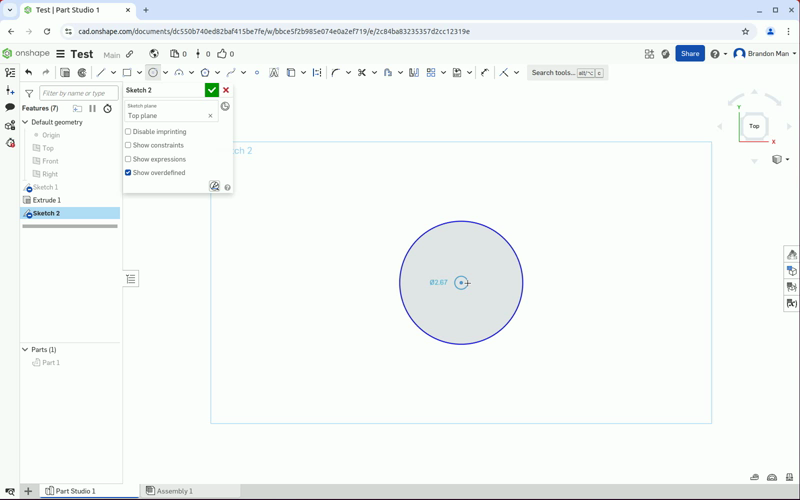
click(467, 282)
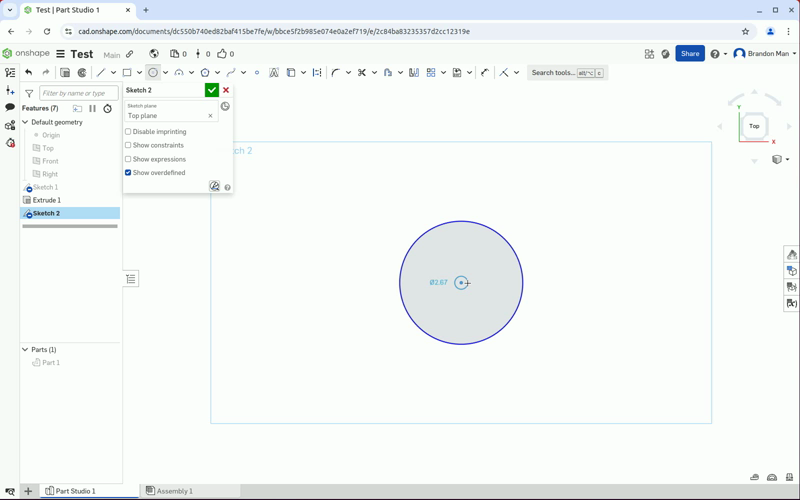
key(esc)
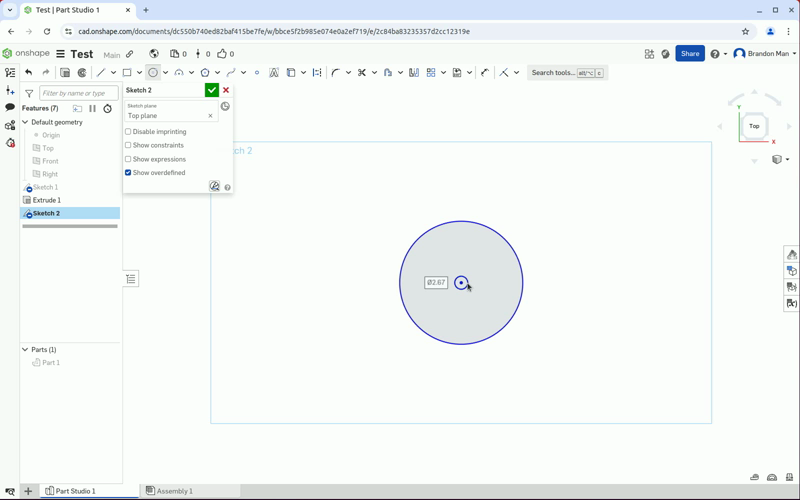
mouse_move(497, 315)
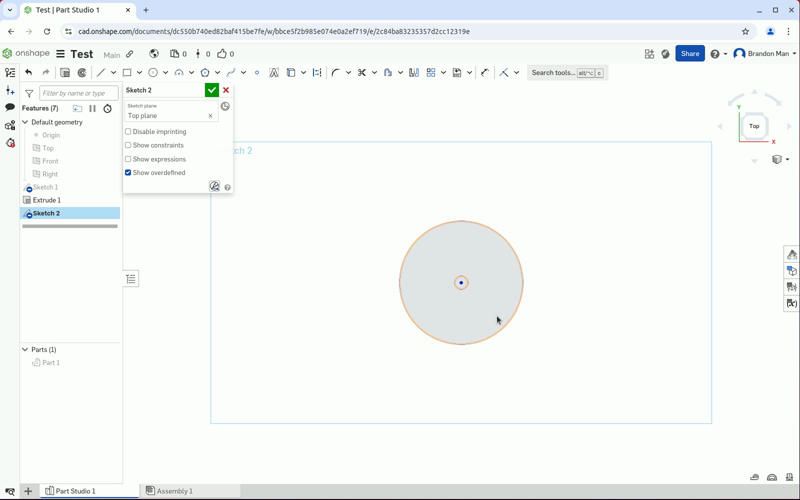
click(497, 315)
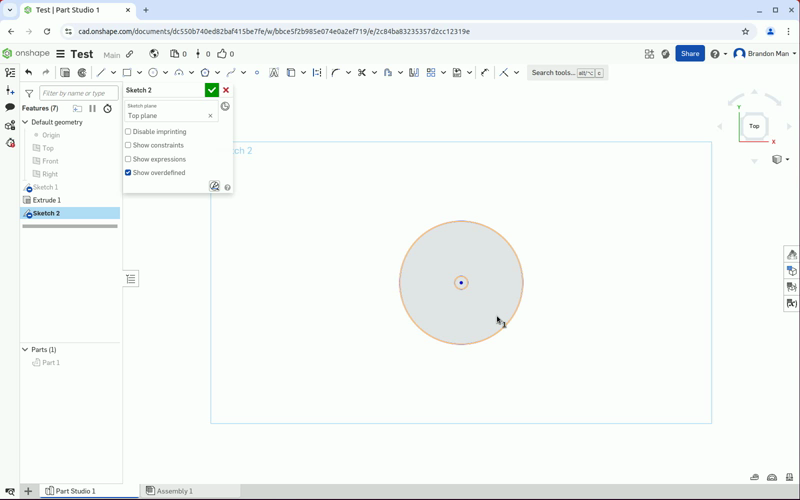
mouse_move(73, 352)
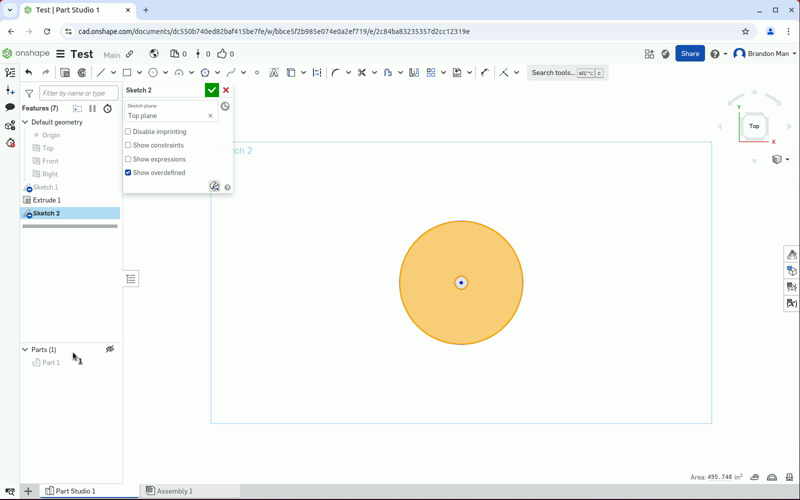
key(shift+y)
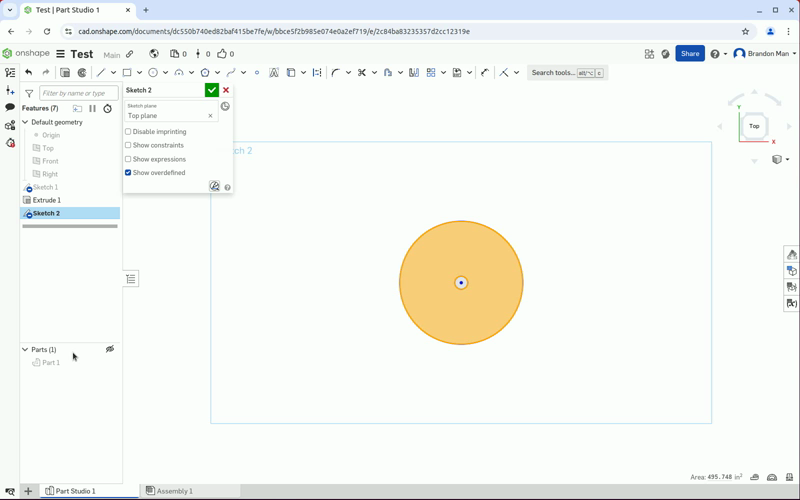
key(shift+e)
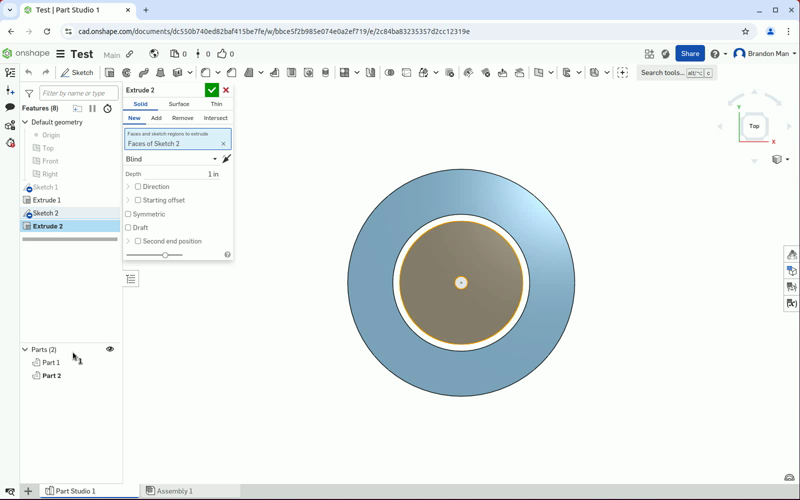
mouse_move(143, 106)
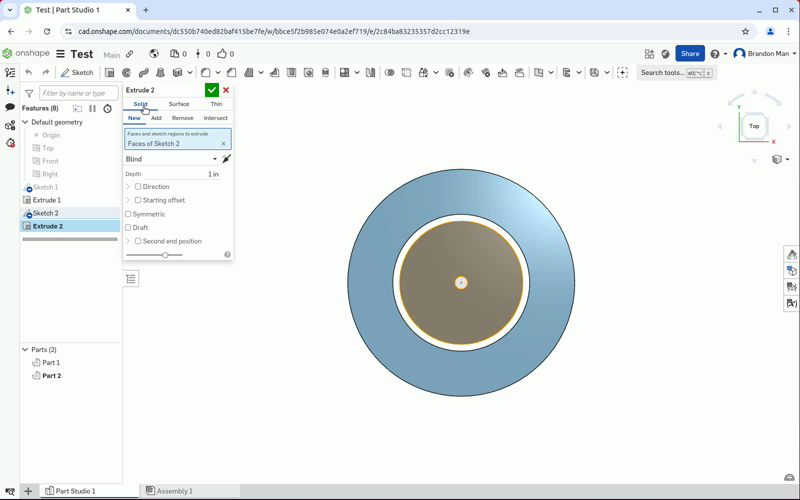
click(143, 106)
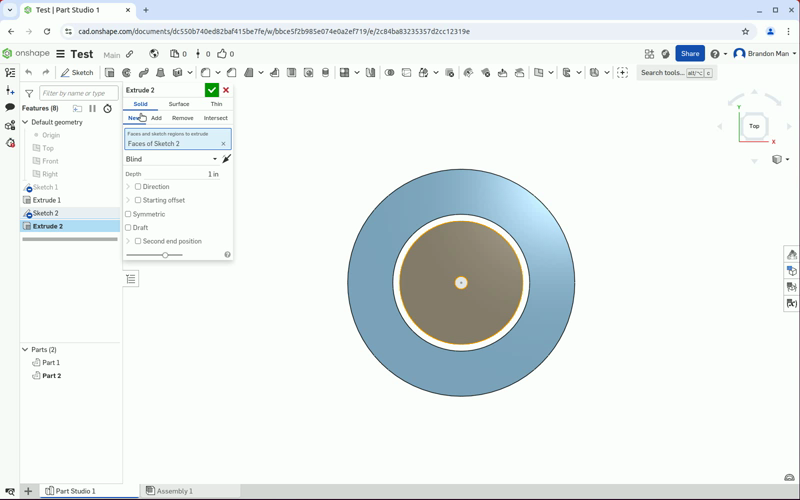
mouse_move(137, 120)
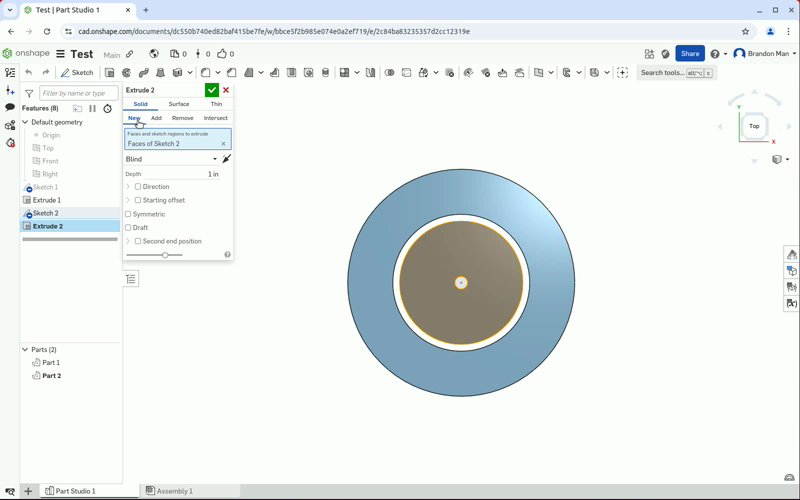
click(137, 120)
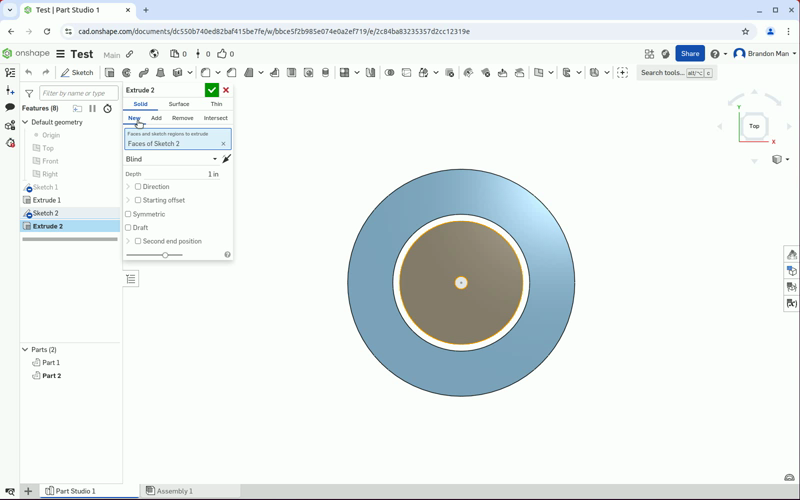
key(tab, 4)
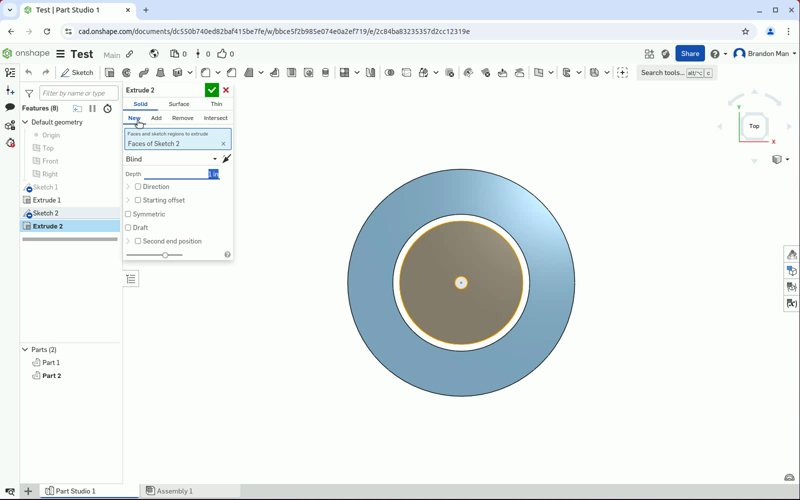
text(1.685)
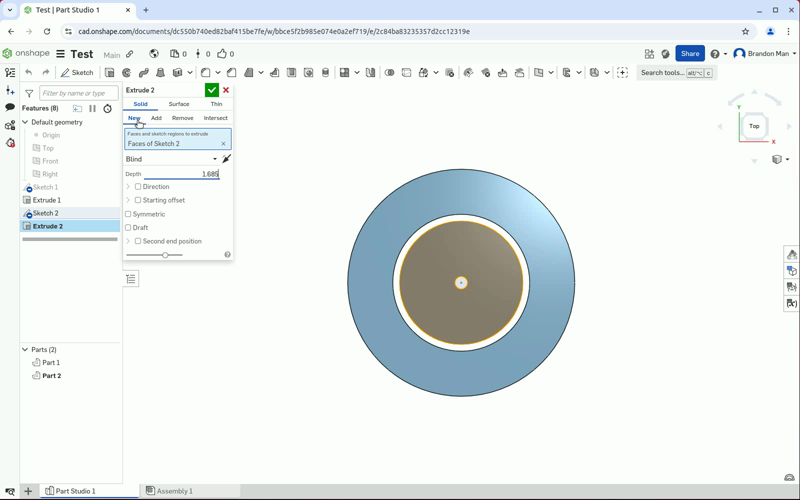
key(enter)
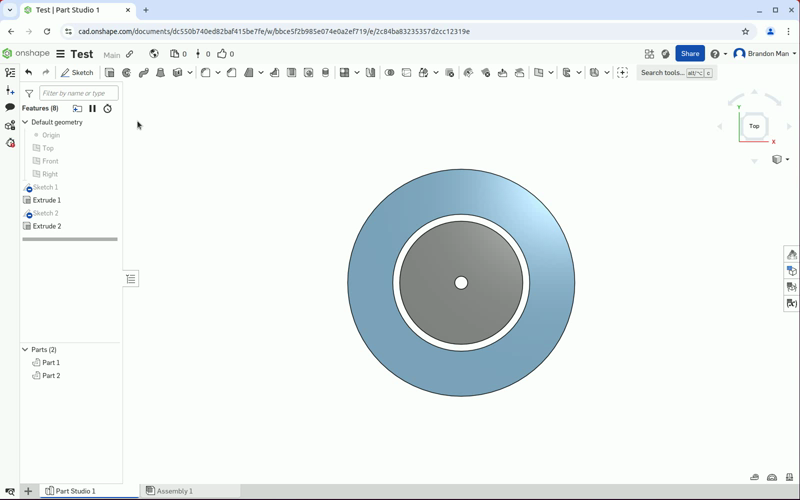
key(shift+h)
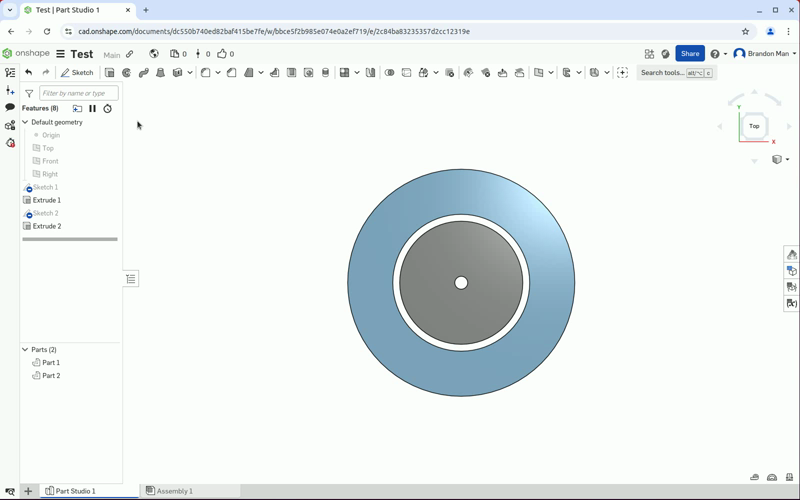
key(shift+h)
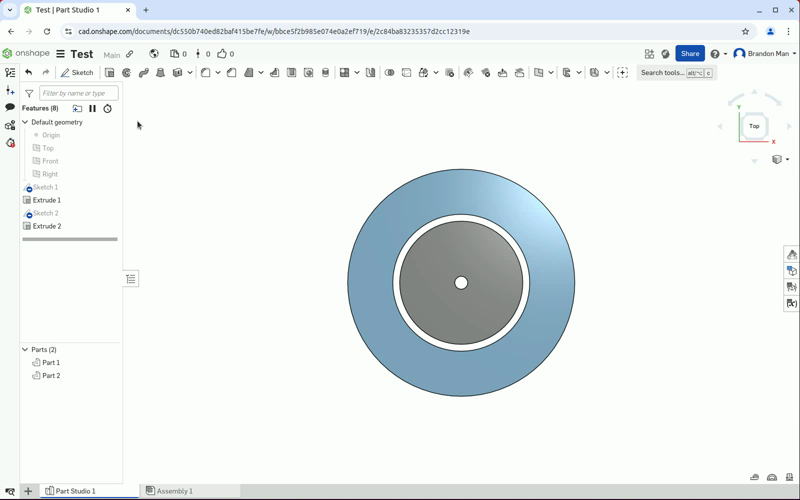
mouse_move(73, 189)
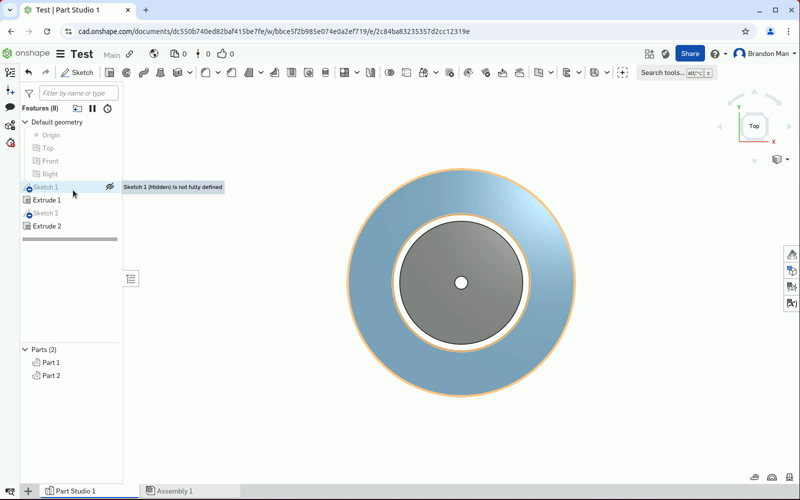
click(73, 189)
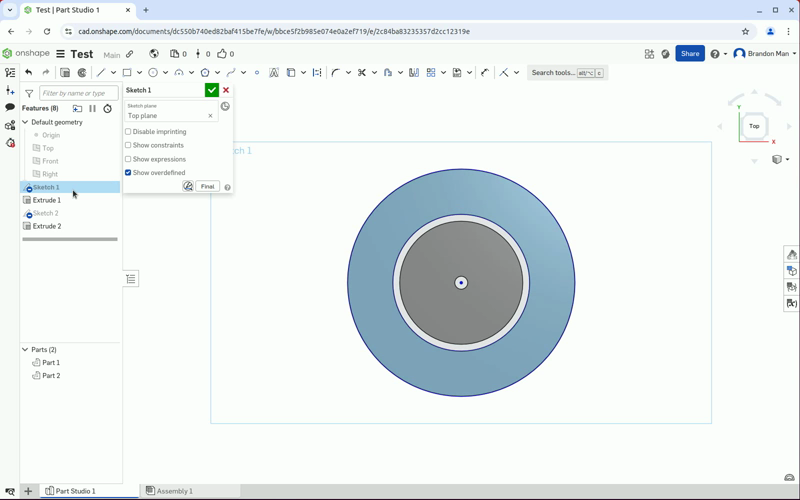
mouse_move(229, 92)
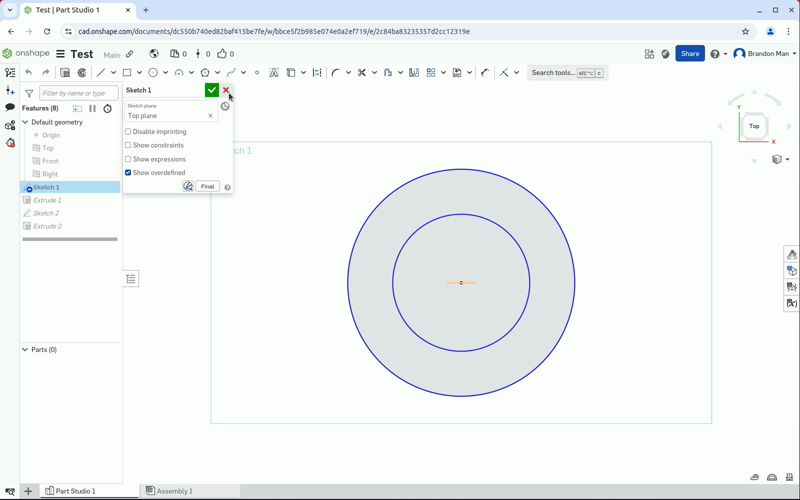
click(229, 92)
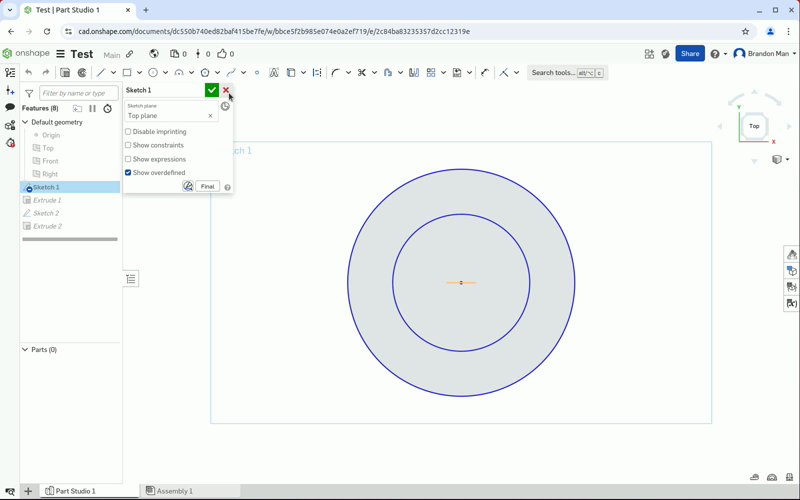
key(shift+s)
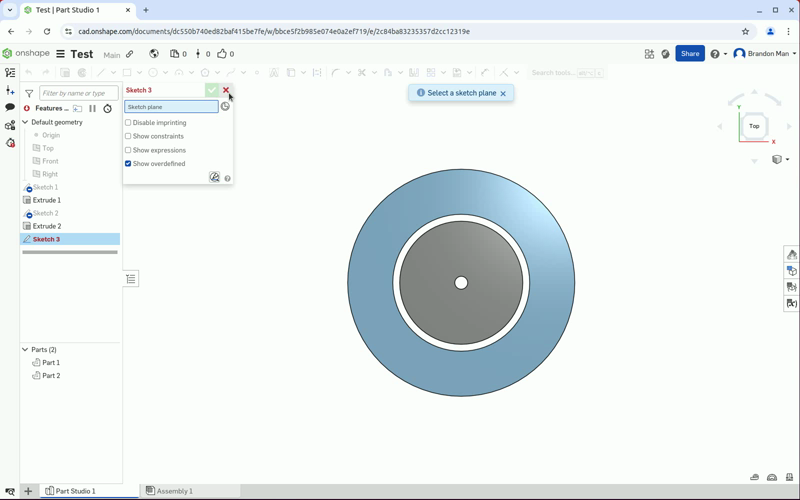
mouse_move(73, 150)
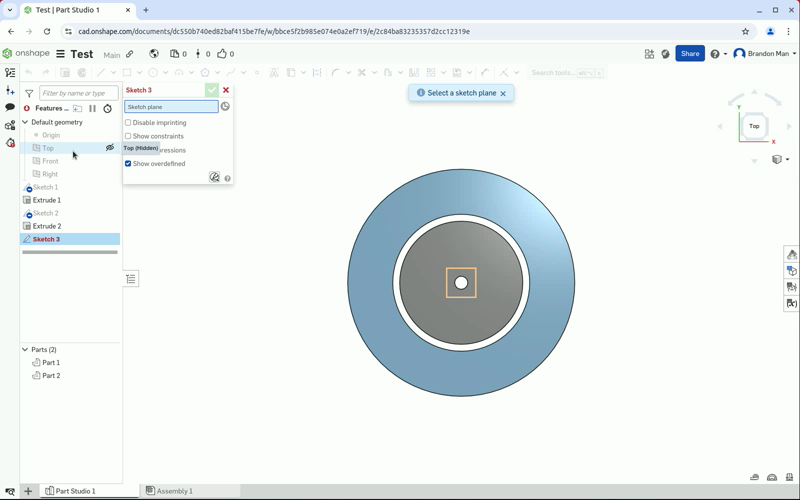
click(73, 150)
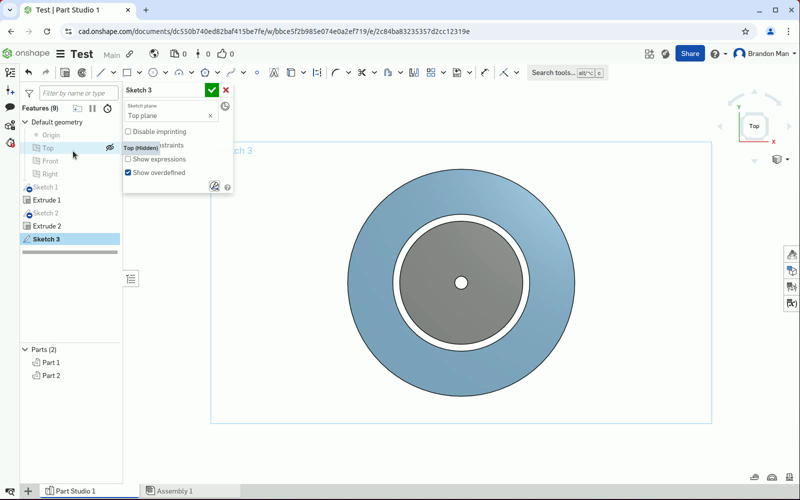
mouse_move(73, 352)
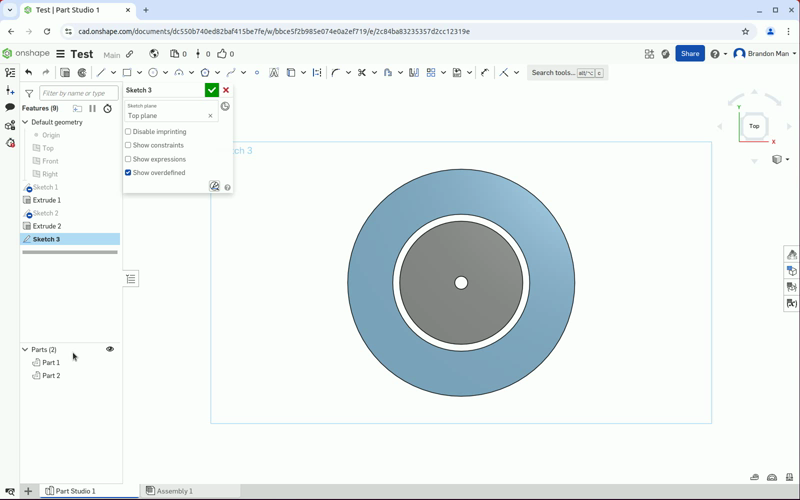
key(y)
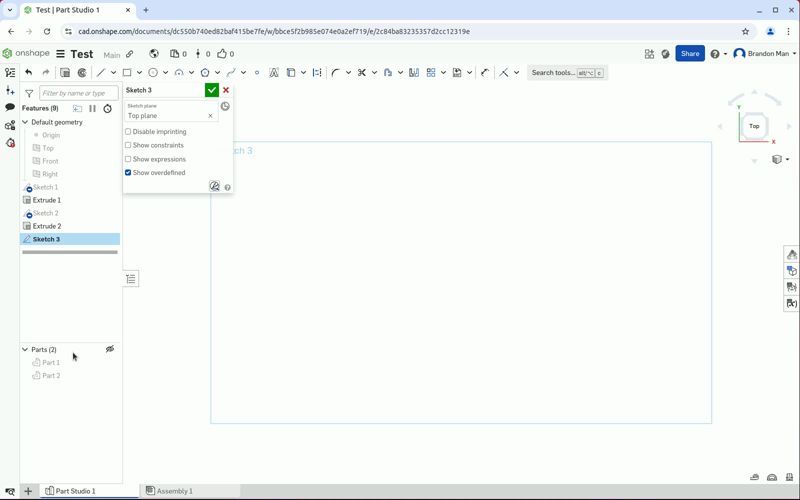
key(c)
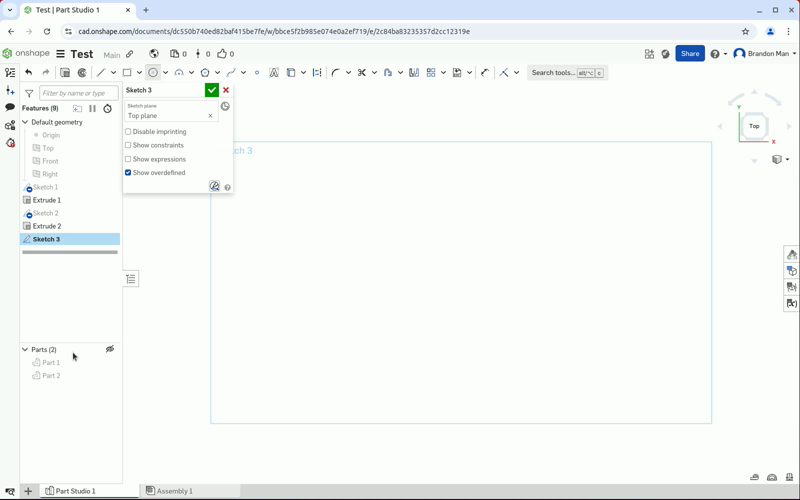
key_down(shift)
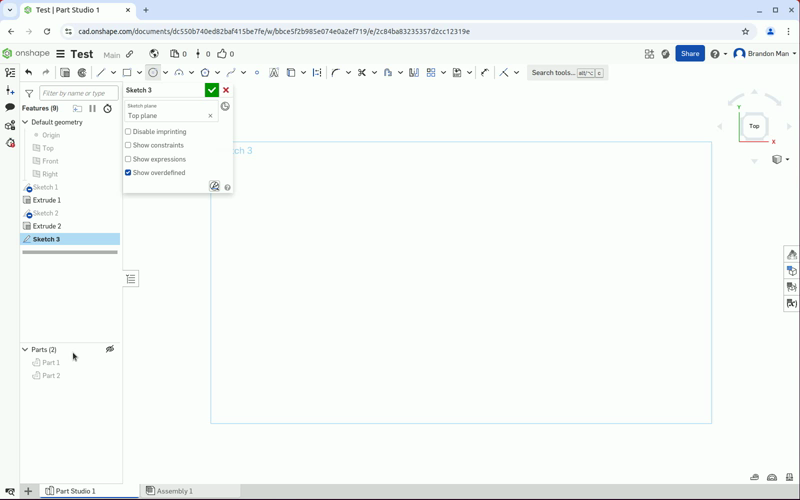
mouse_move(461, 282)
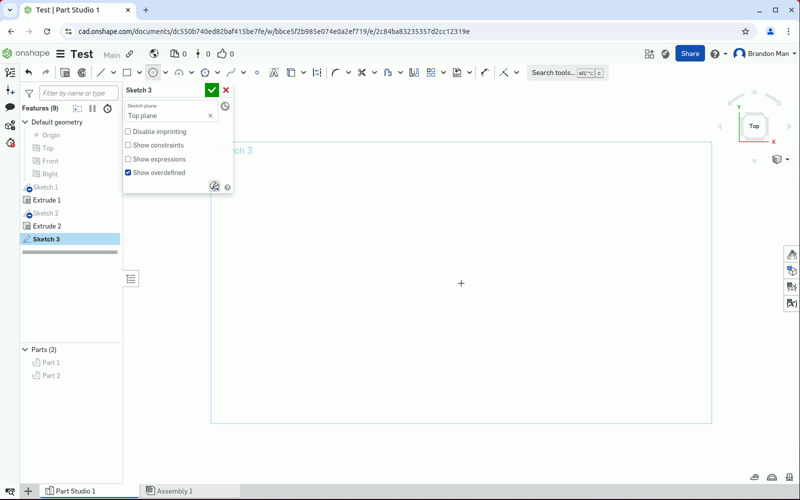
click(461, 282)
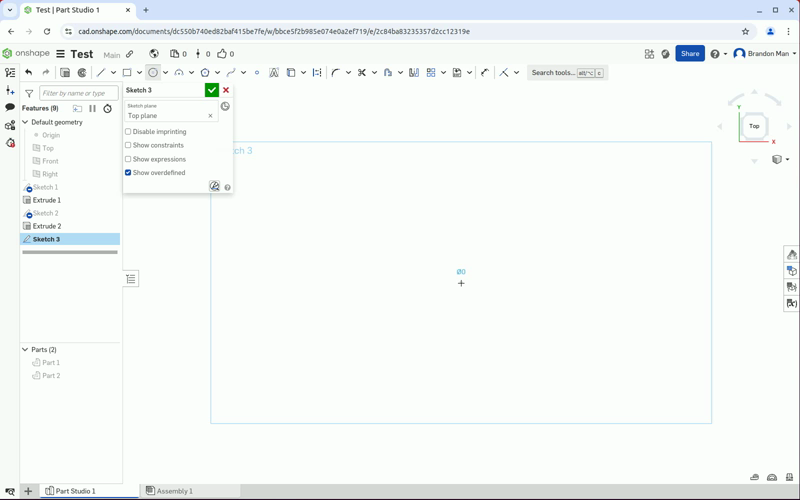
key_up(shift)
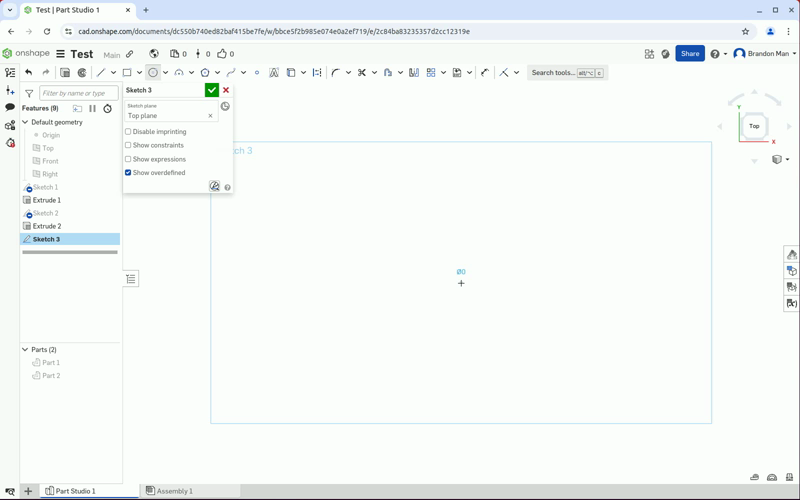
mouse_move(531, 282)
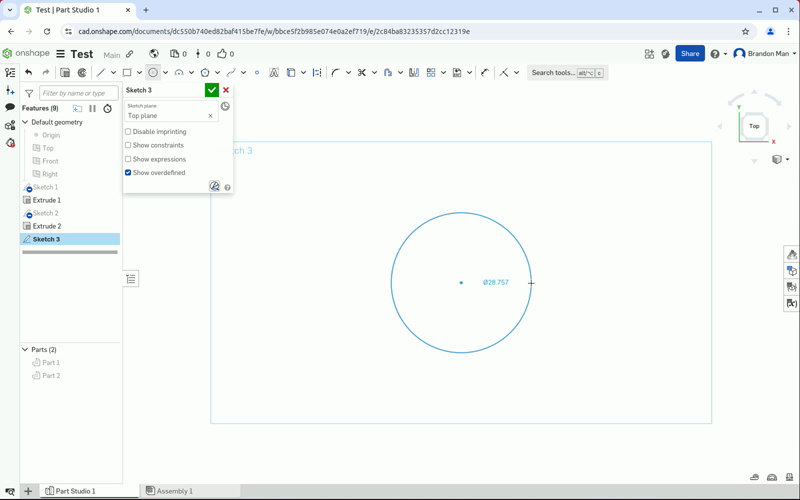
click(531, 282)
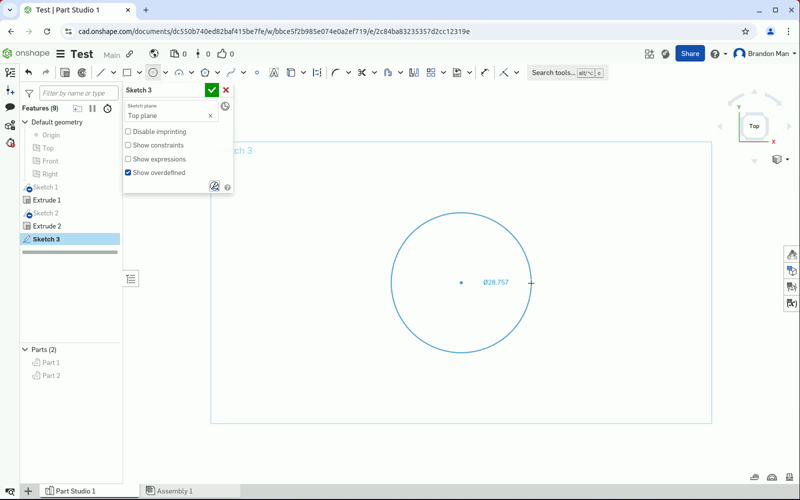
key(esc)
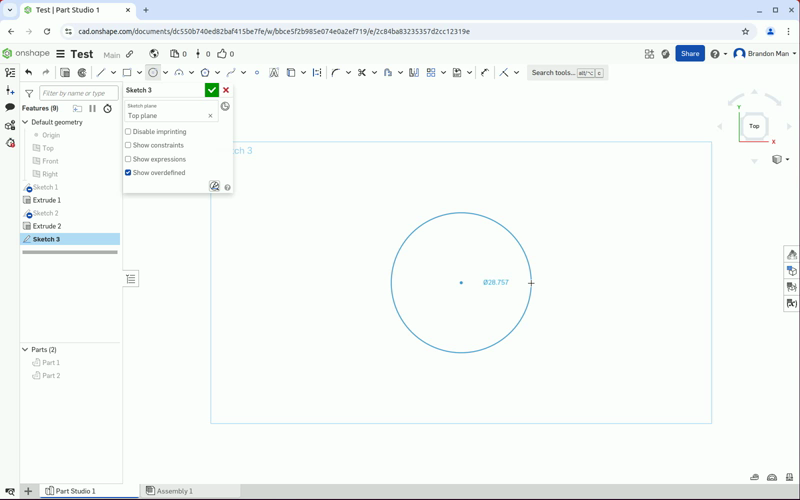
key(c)
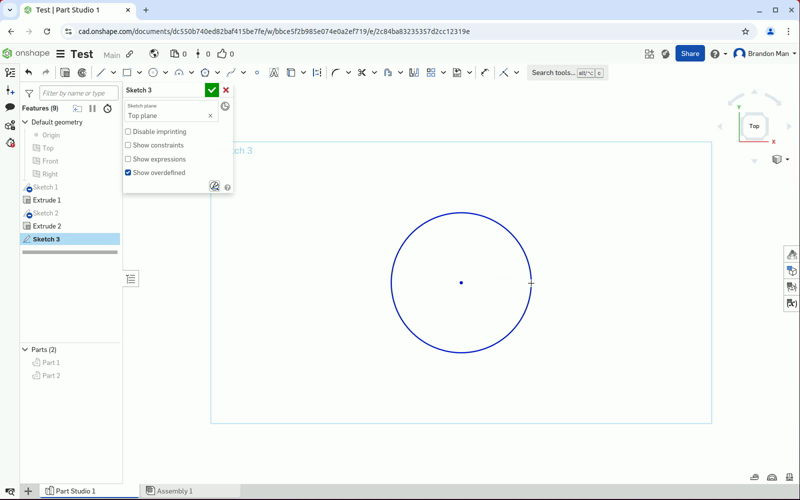
key_down(shift)
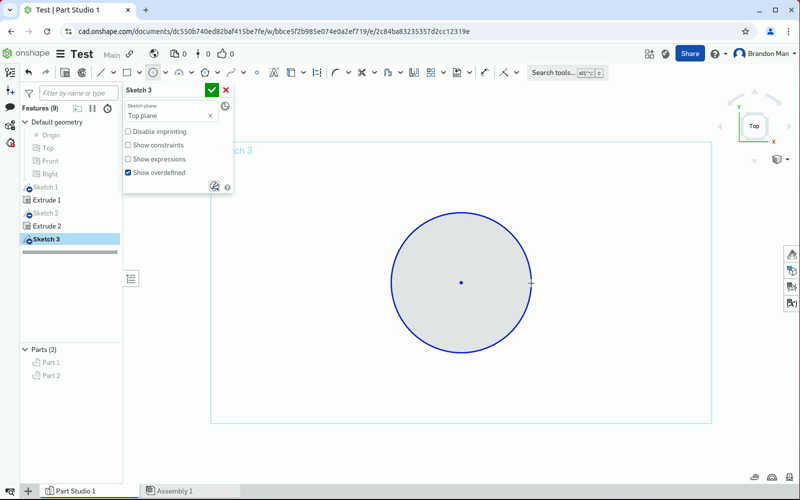
mouse_move(461, 282)
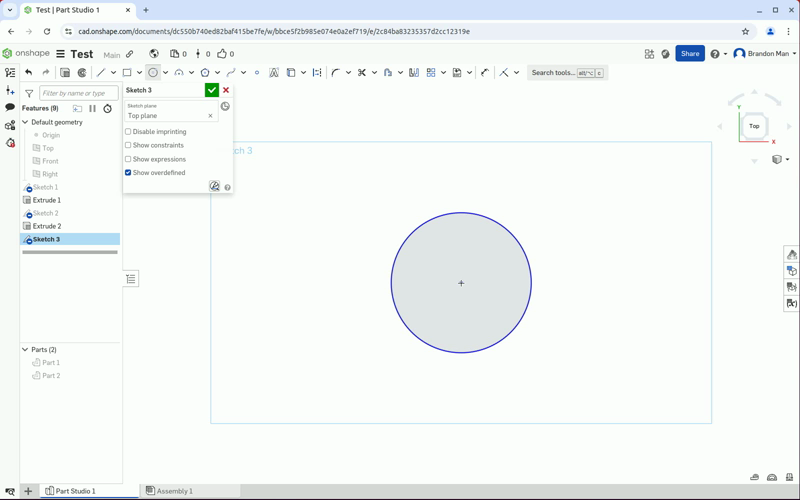
click(461, 282)
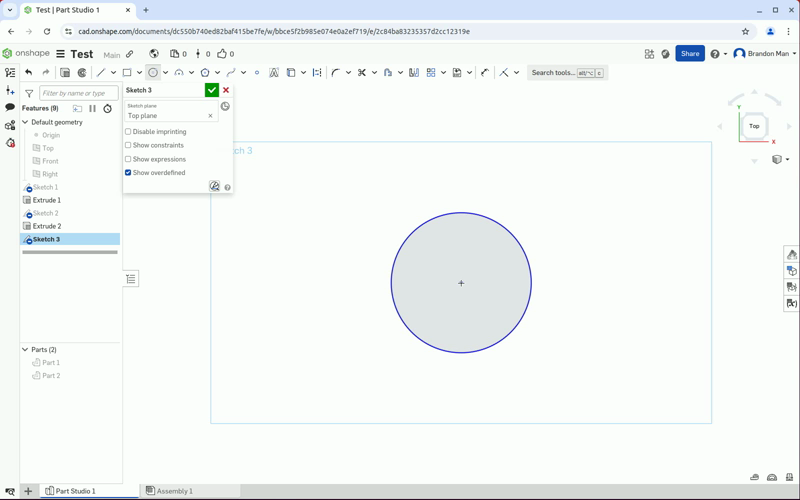
key_up(shift)
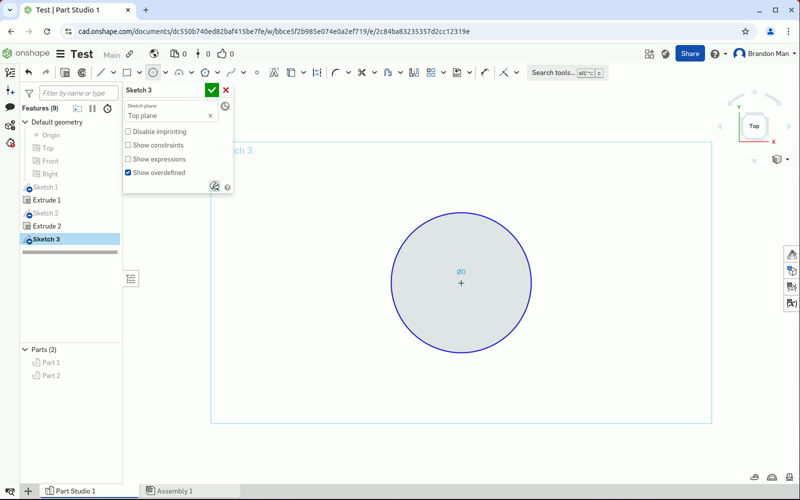
mouse_move(523, 282)
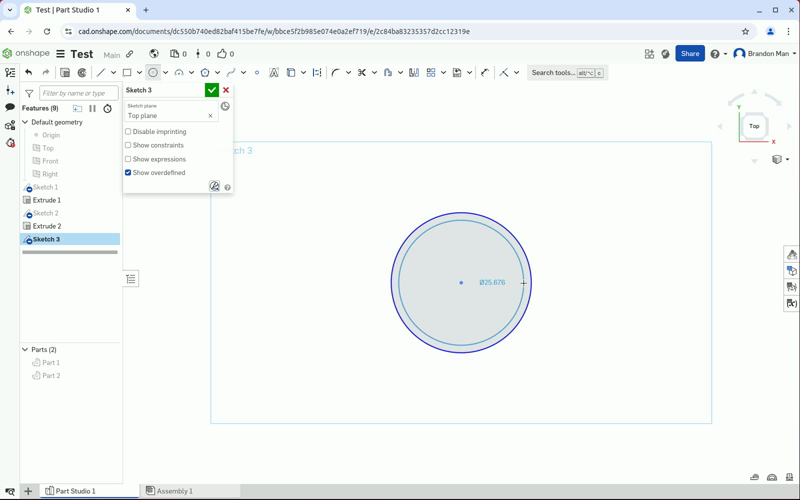
click(523, 282)
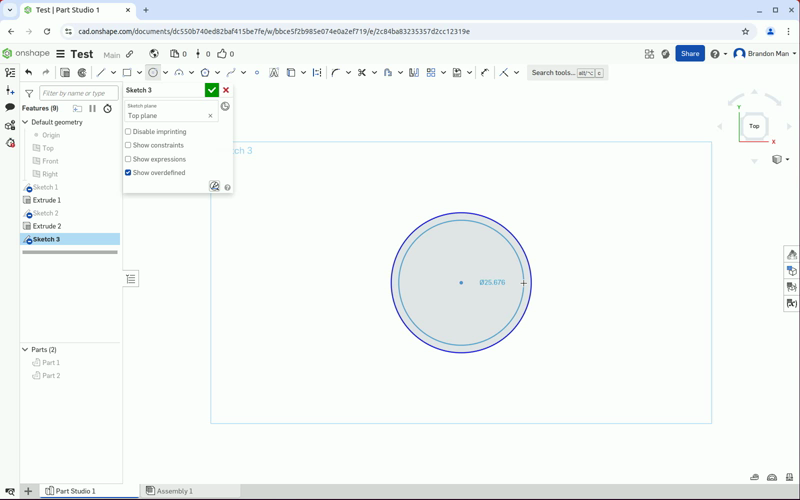
key(esc)
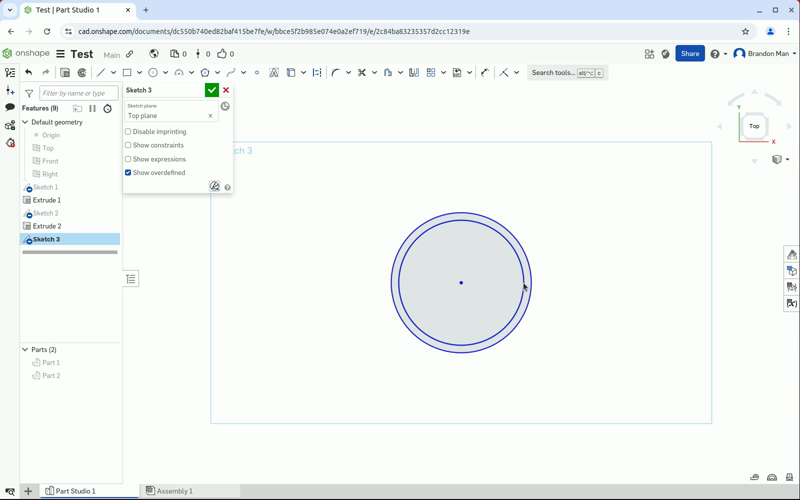
mouse_move(513, 239)
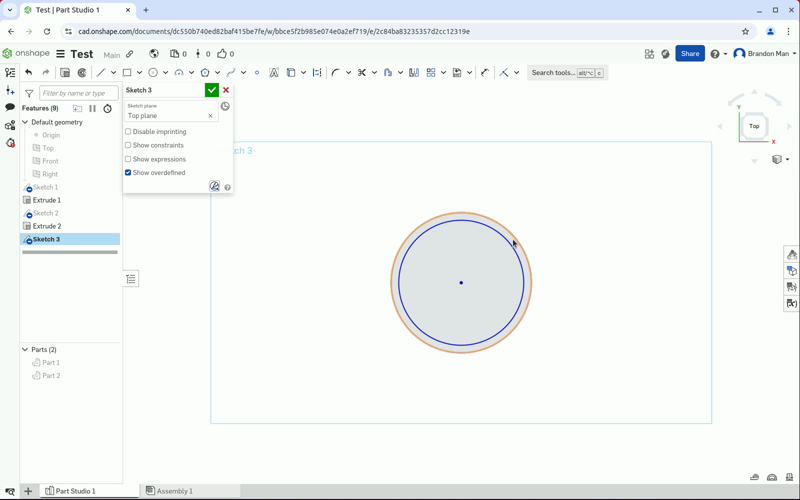
click(513, 239)
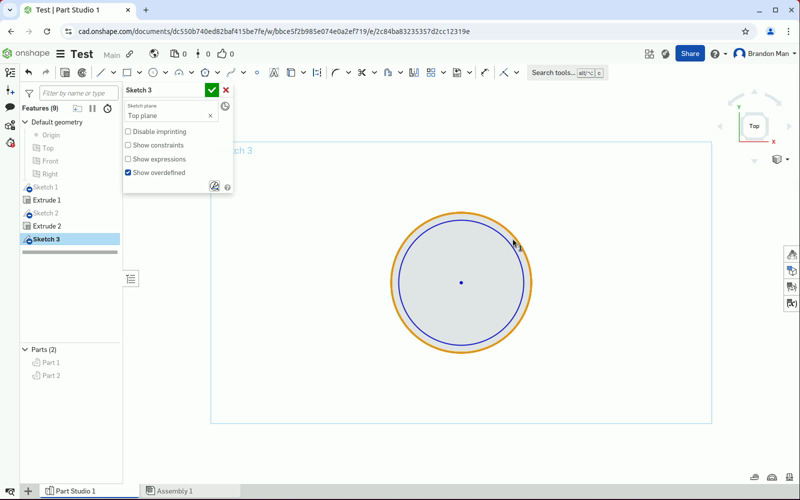
mouse_move(73, 352)
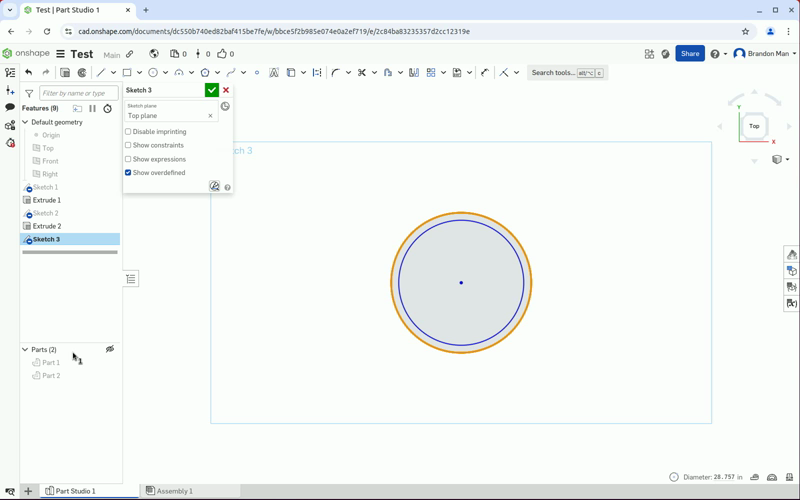
key(shift+y)
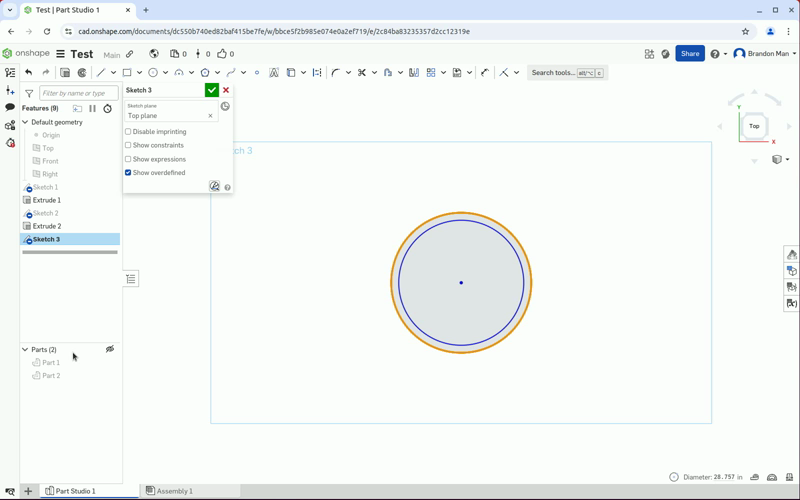
key(shift+e)
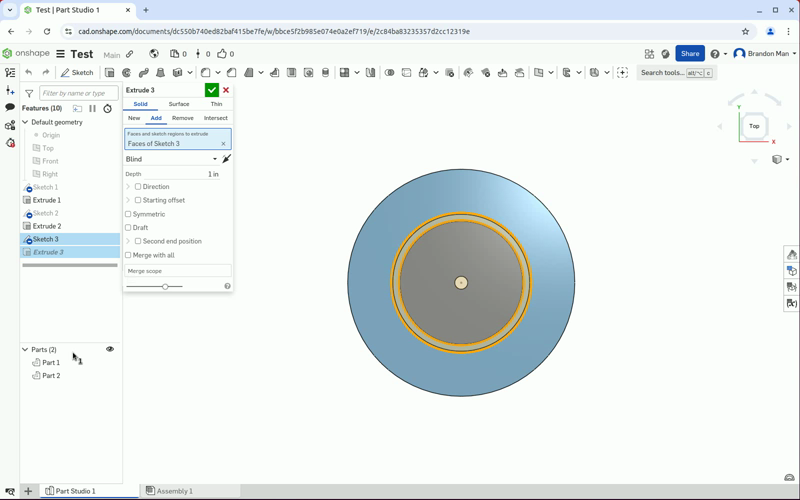
mouse_move(143, 106)
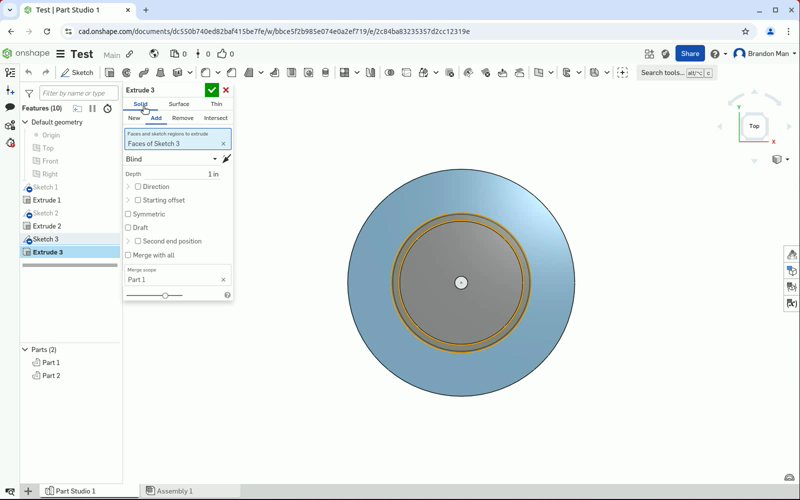
click(143, 106)
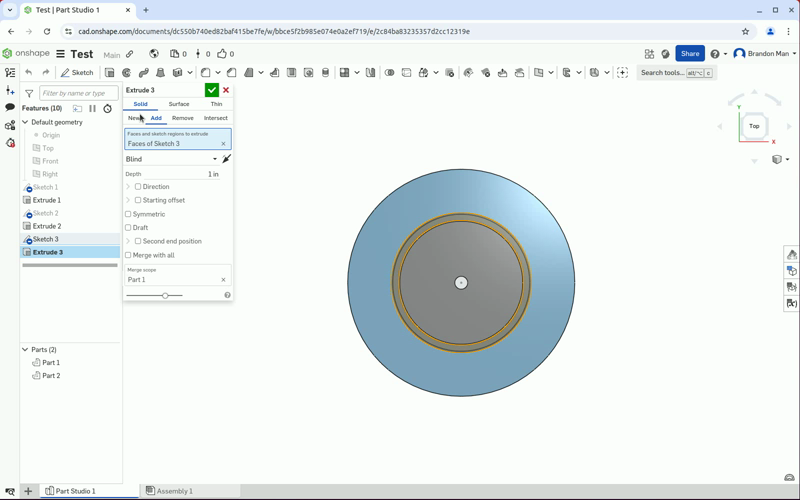
mouse_move(137, 120)
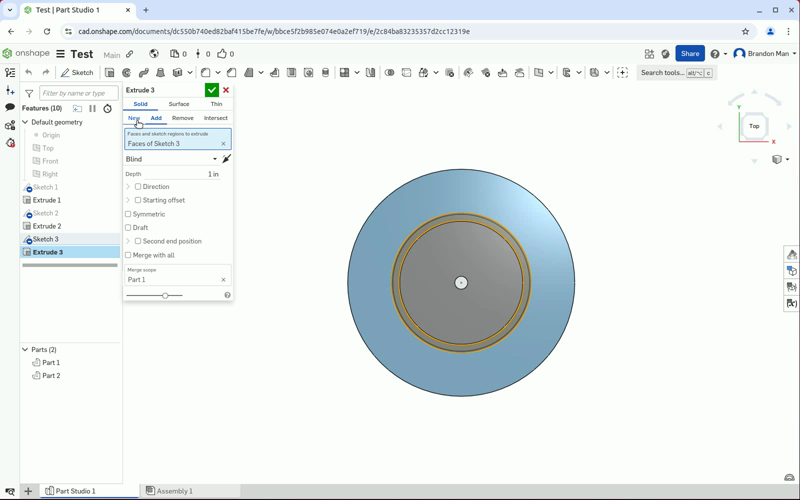
click(137, 120)
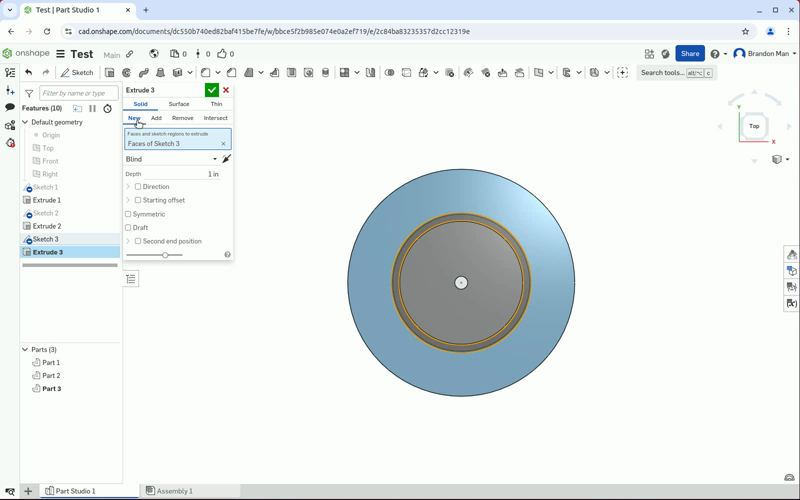
key(tab, 4)
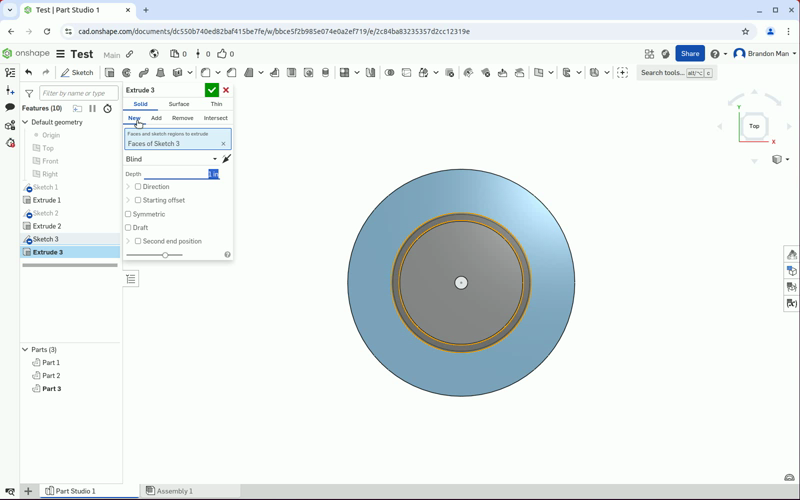
text(1.685)
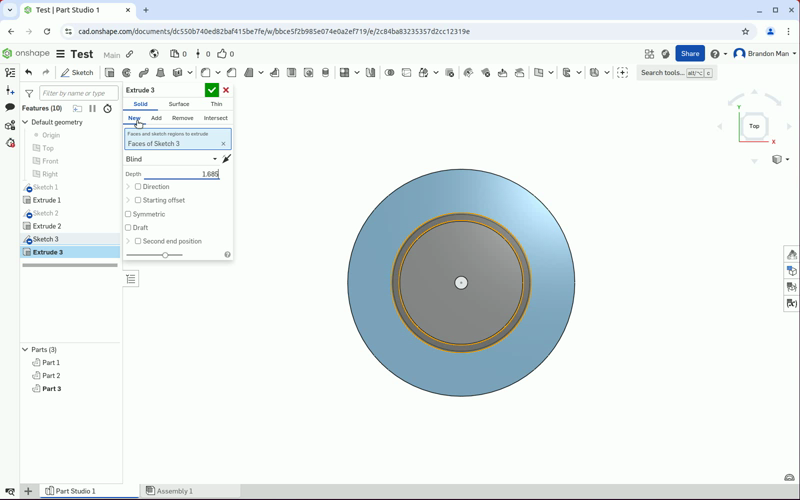
key(enter)
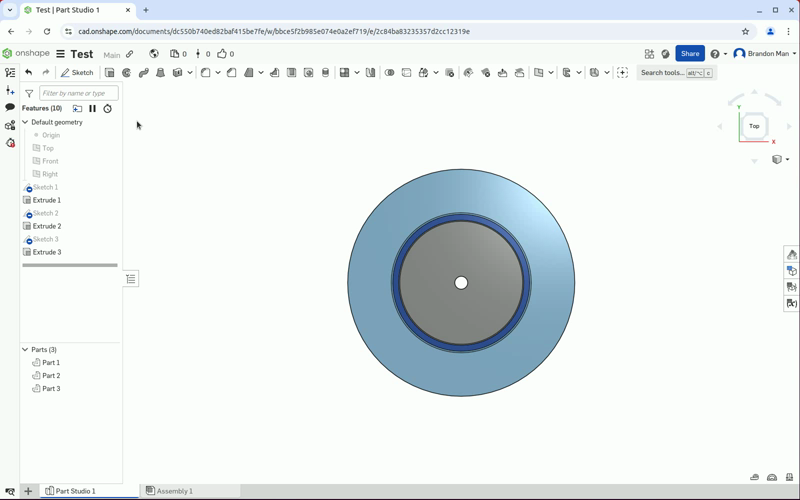
key(shift+h)
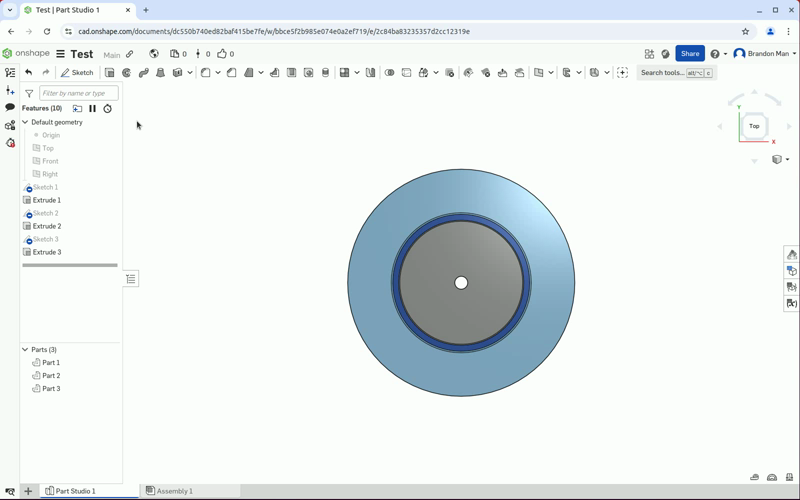
key(shift+h)
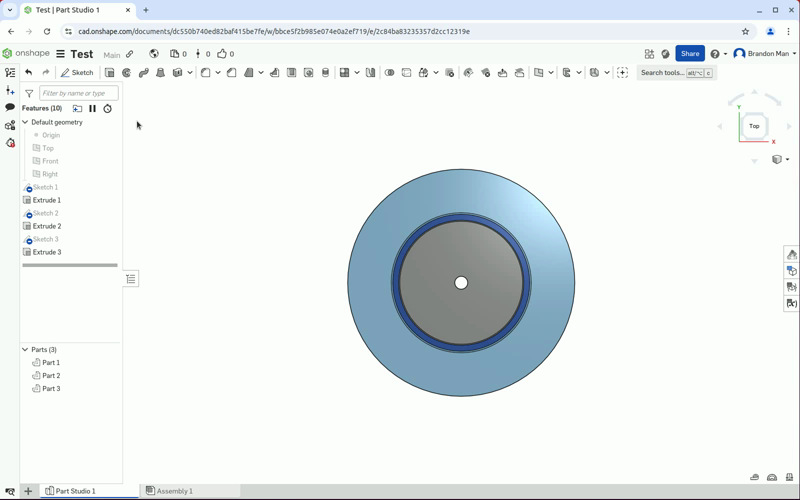
mouse_move(73, 189)
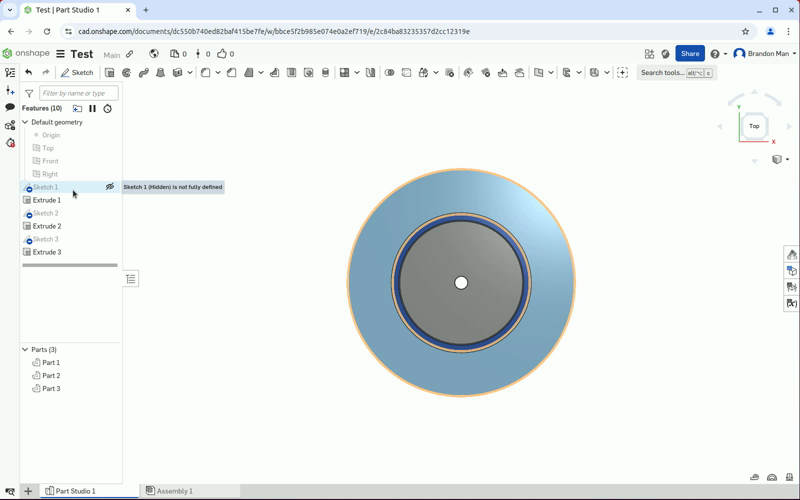
click(73, 189)
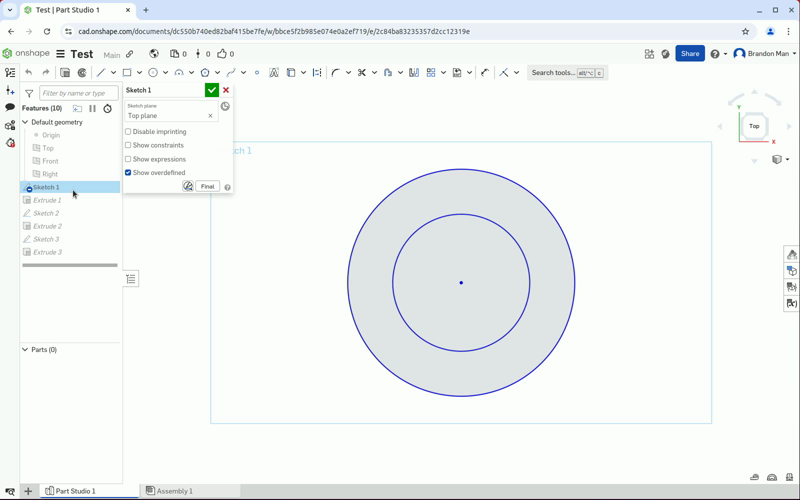
mouse_move(229, 92)
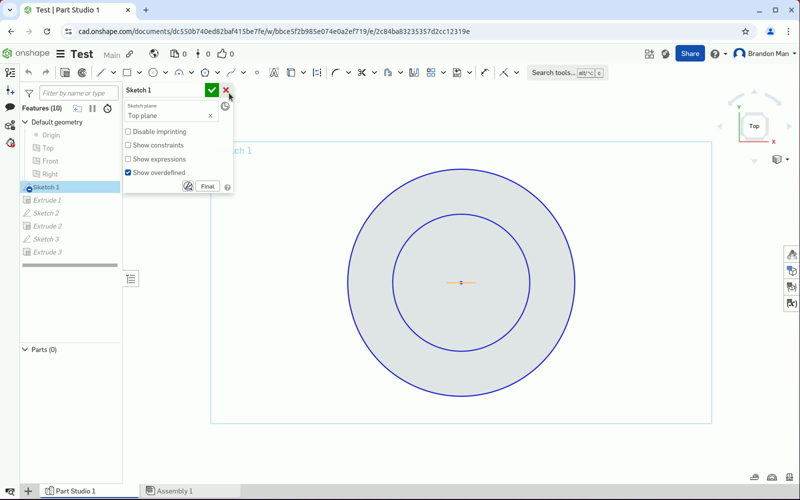
click(229, 92)
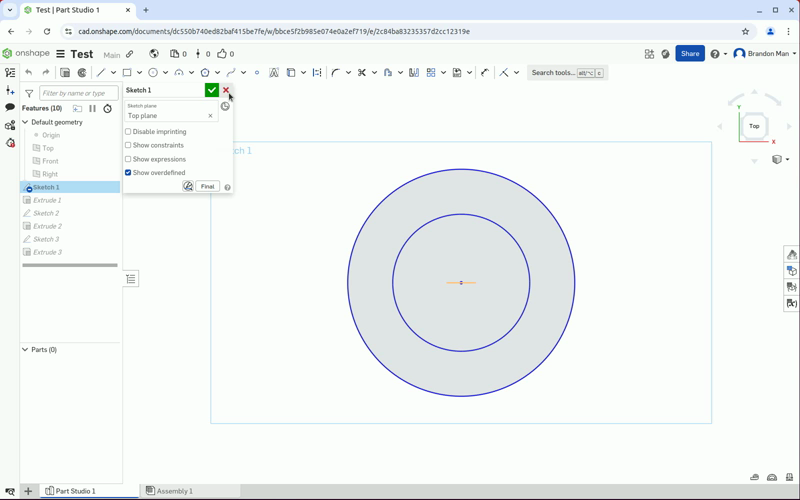
key(shift+s)
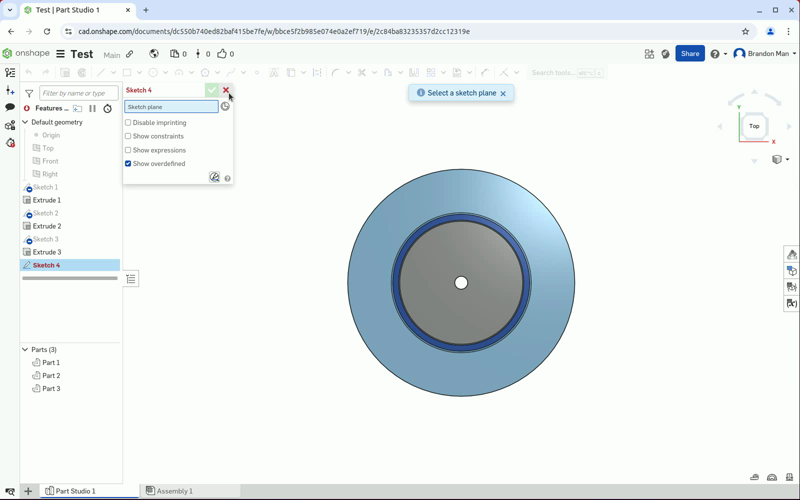
mouse_move(73, 150)
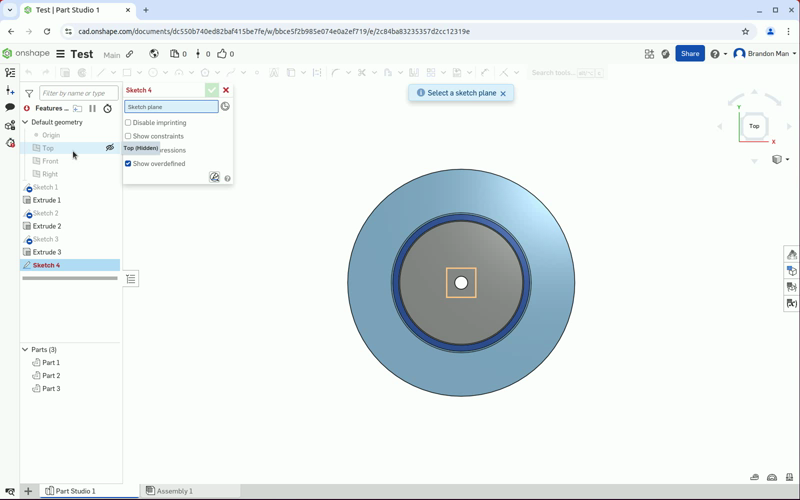
click(73, 150)
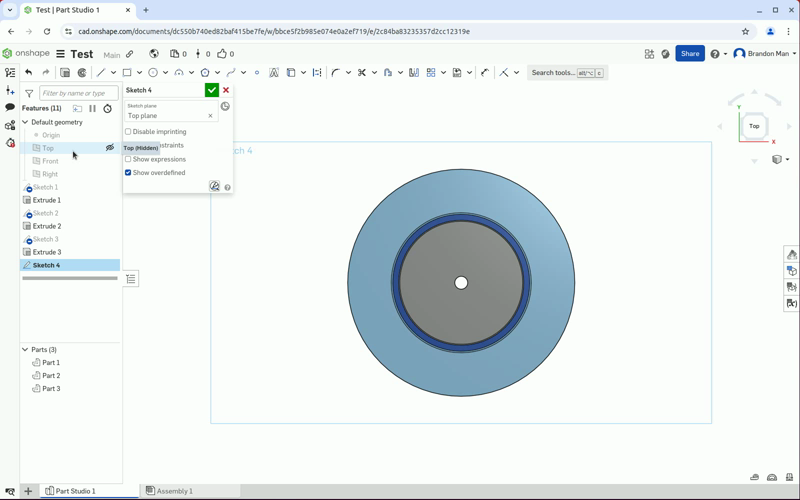
mouse_move(73, 352)
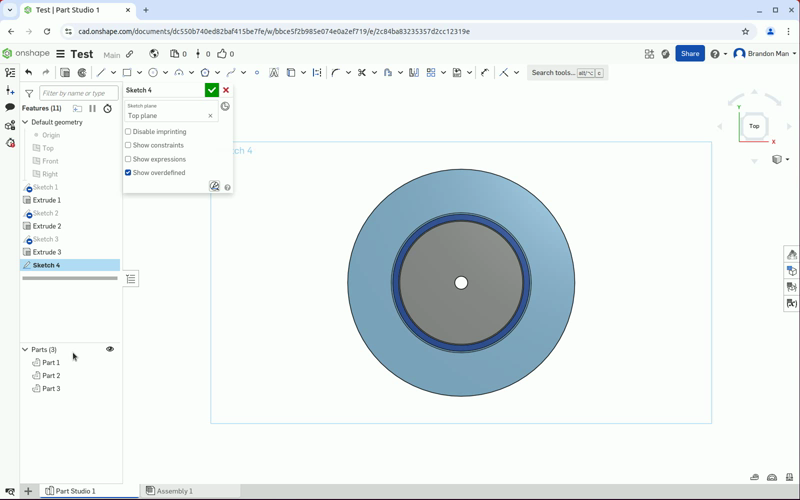
key(y)
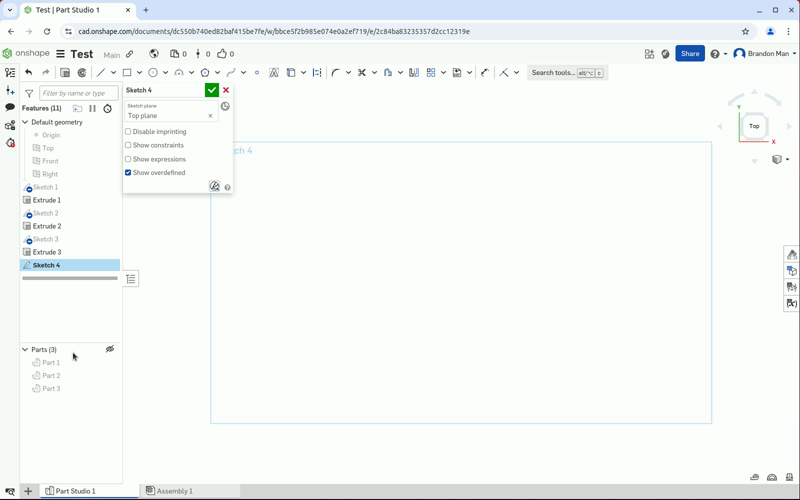
key(c)
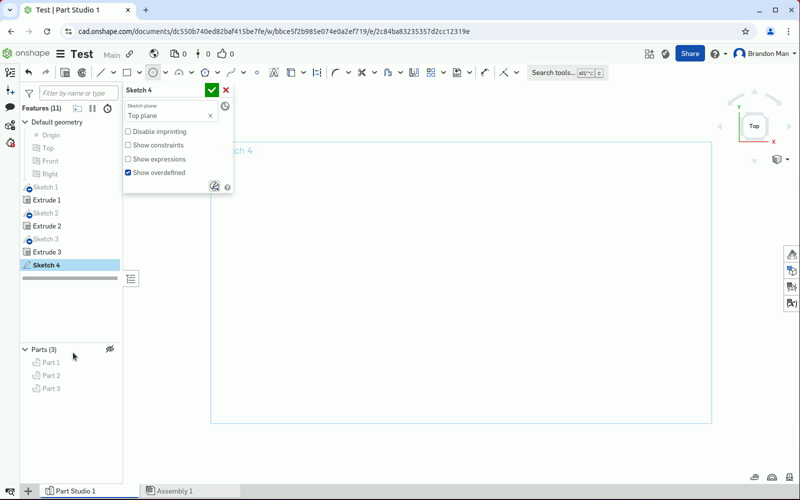
key_down(shift)
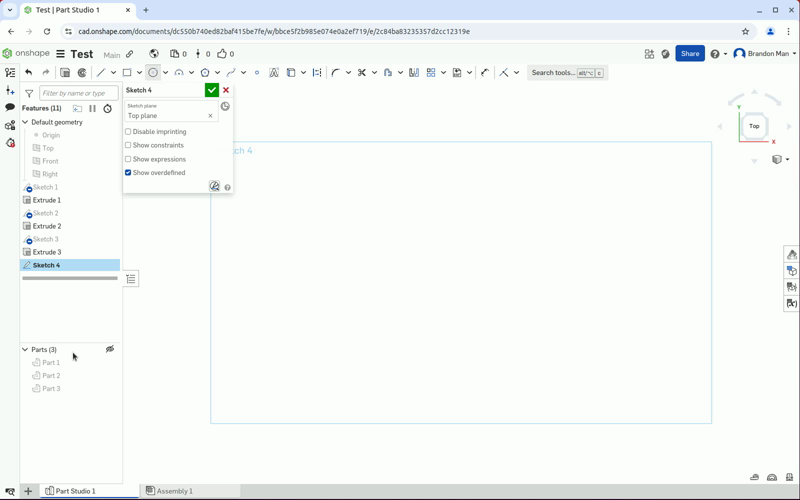
mouse_move(461, 282)
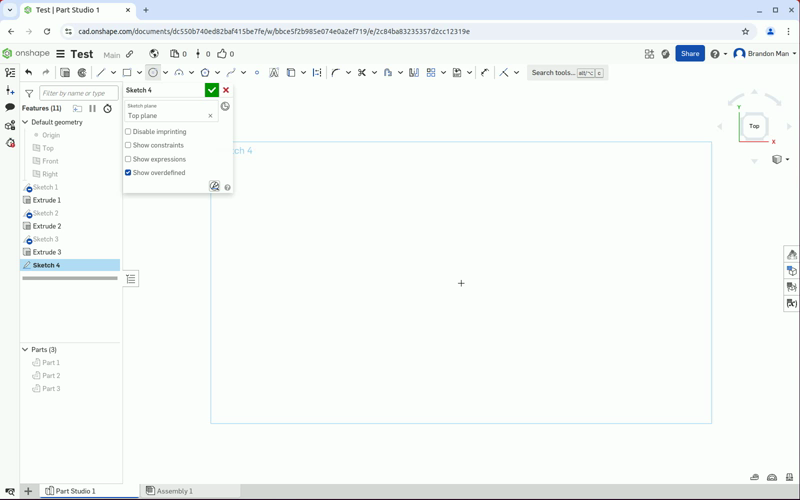
click(461, 282)
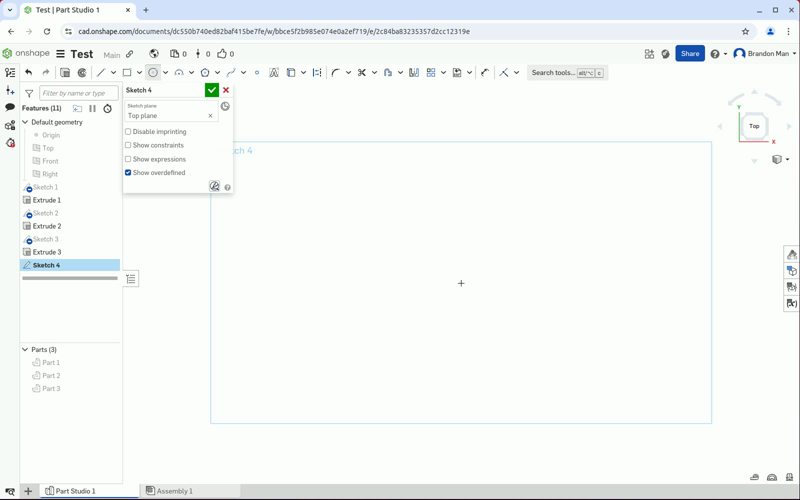
key_up(shift)
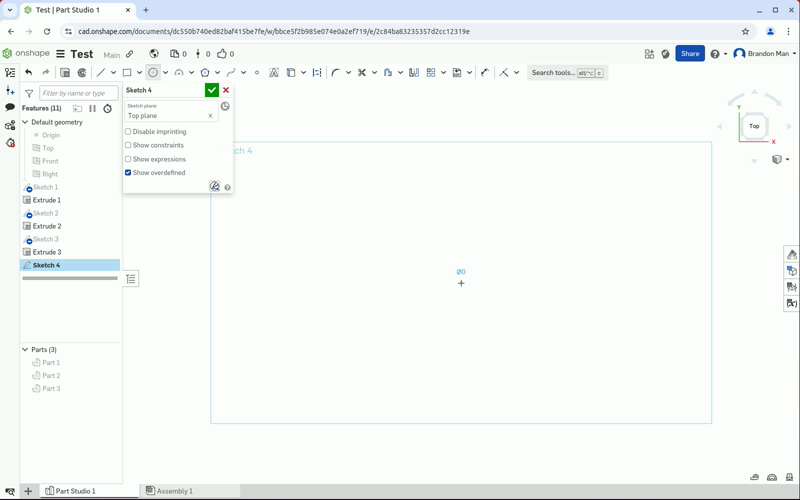
mouse_move(531, 282)
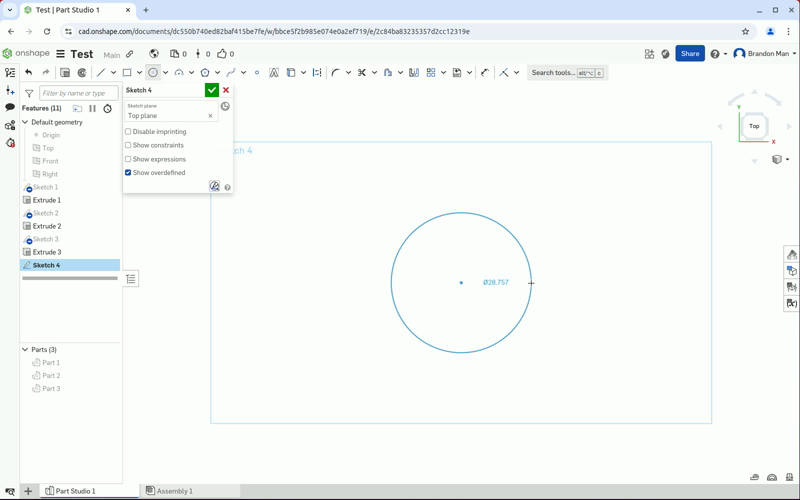
click(531, 282)
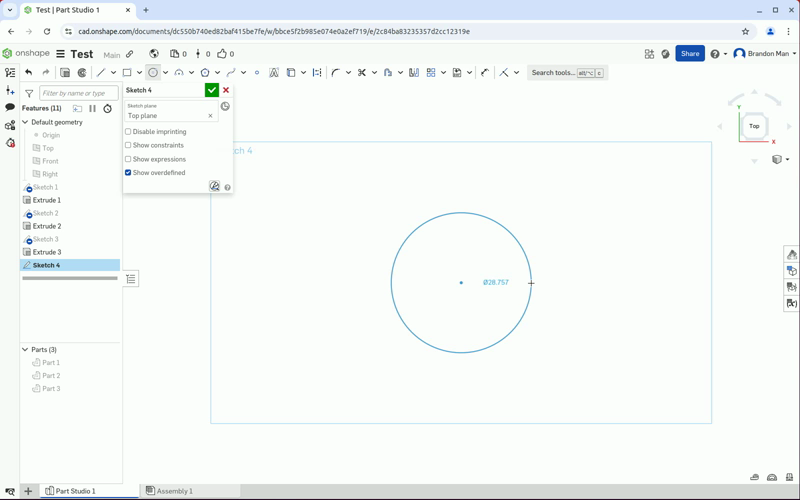
key(esc)
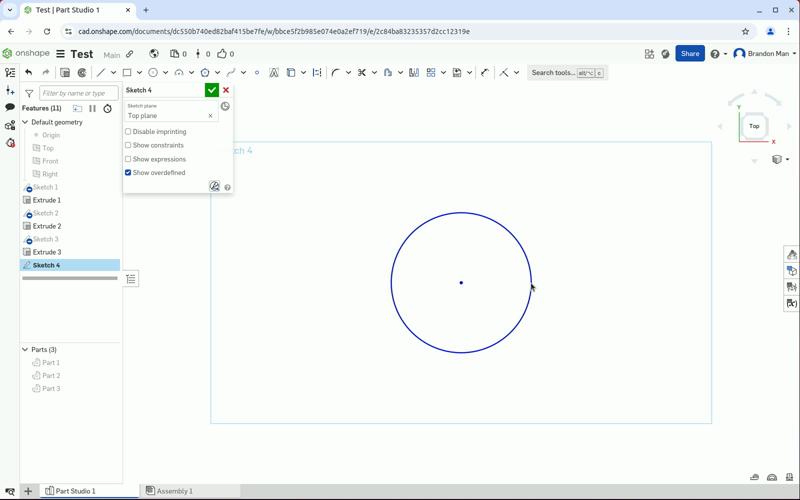
key(c)
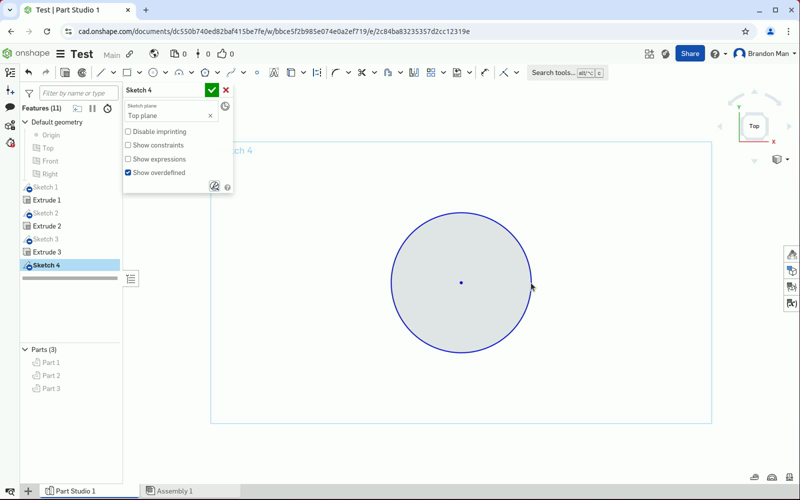
key_down(shift)
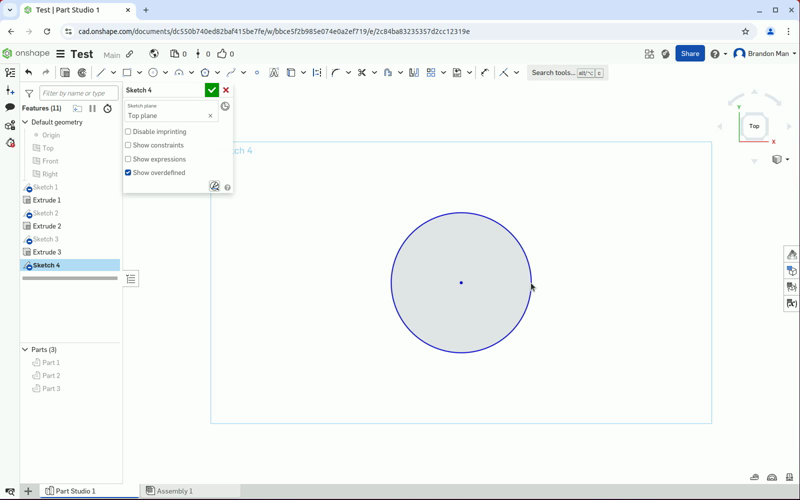
mouse_move(461, 282)
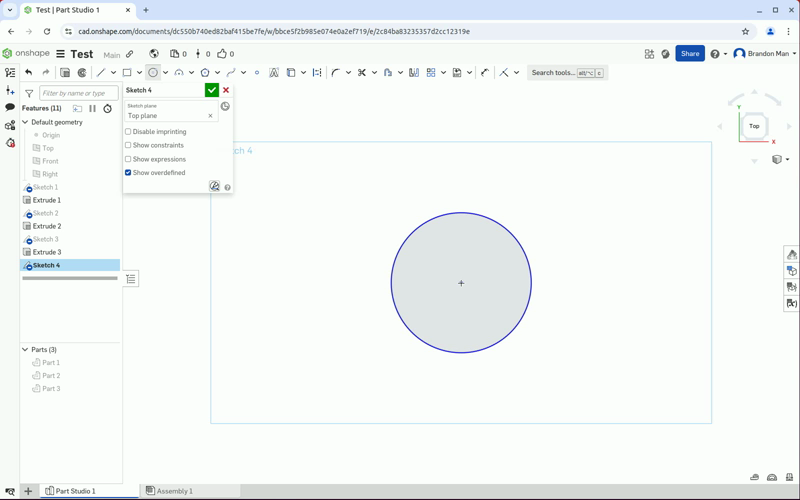
click(461, 282)
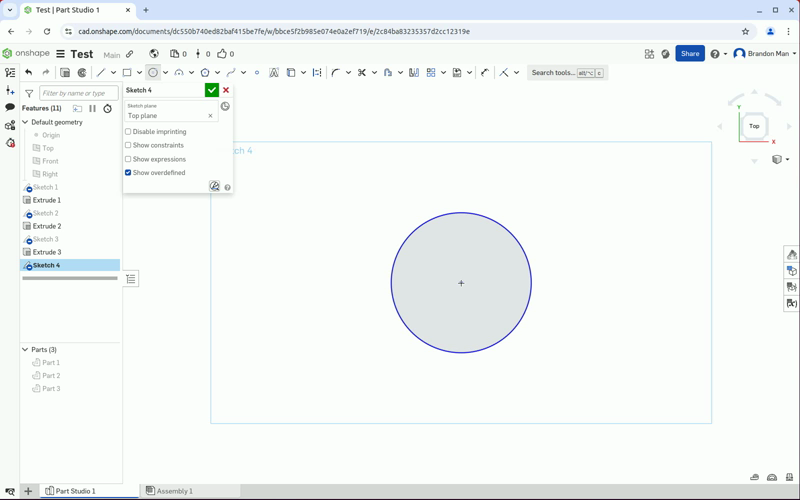
key_up(shift)
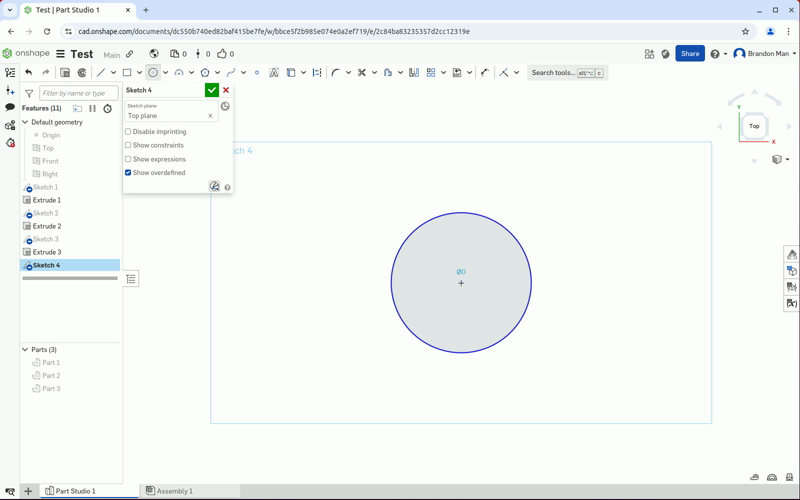
mouse_move(523, 282)
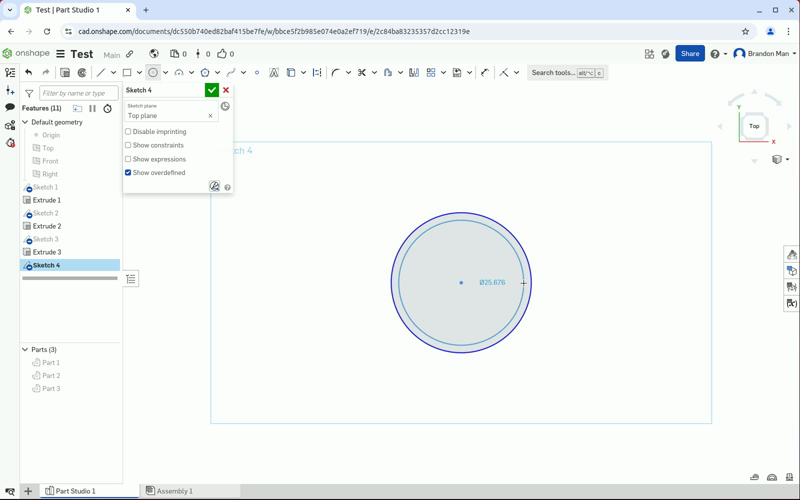
click(523, 282)
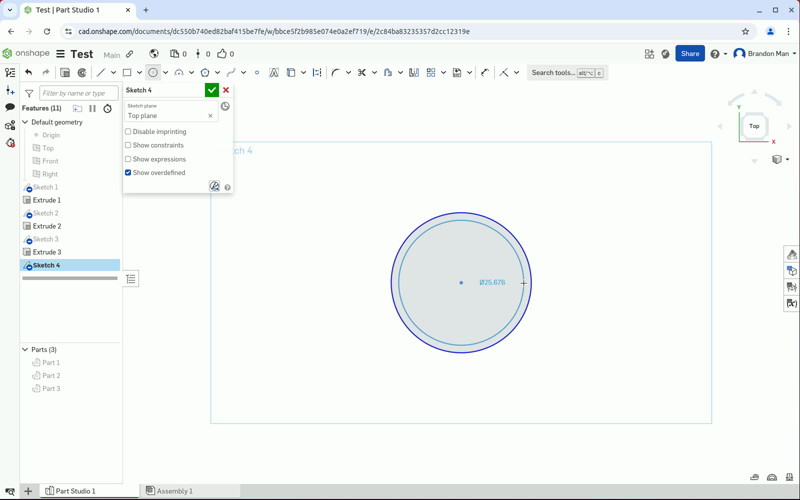
key(esc)
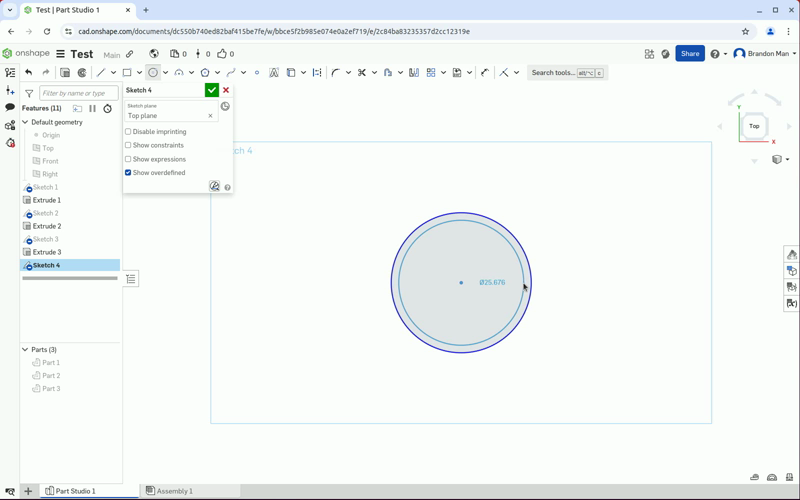
mouse_move(439, 219)
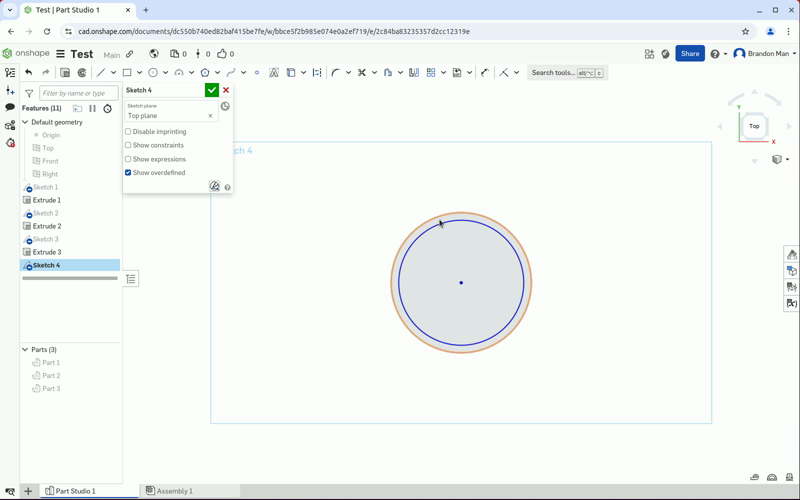
click(439, 219)
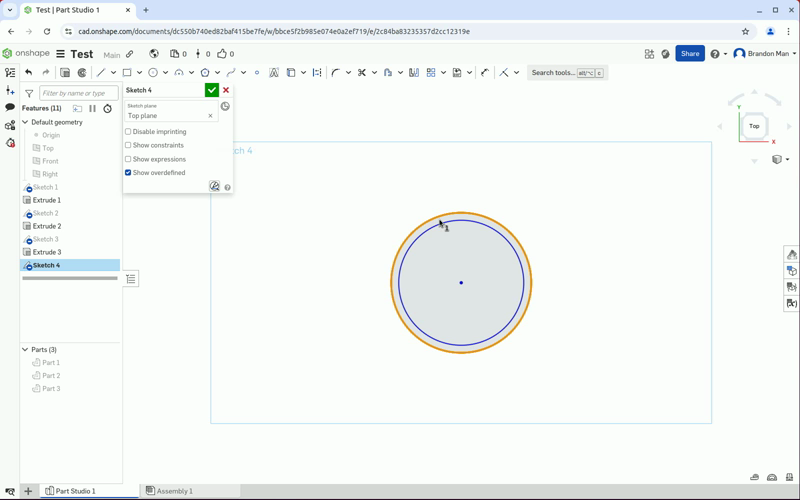
mouse_move(73, 352)
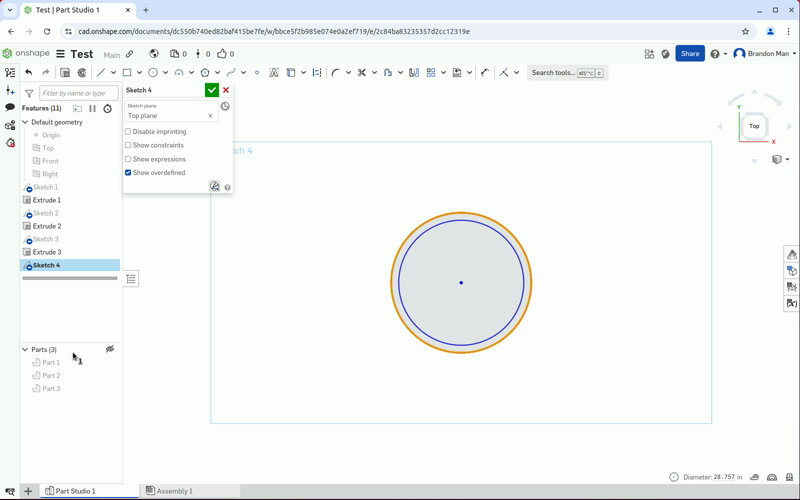
key(shift+y)
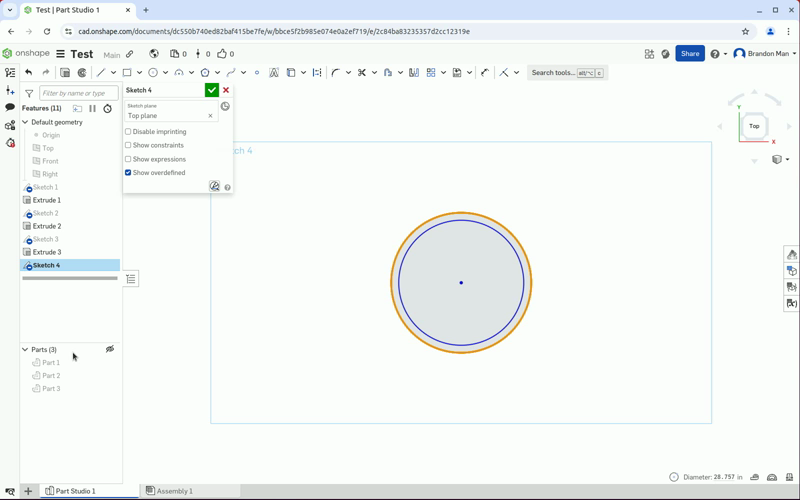
key(shift+e)
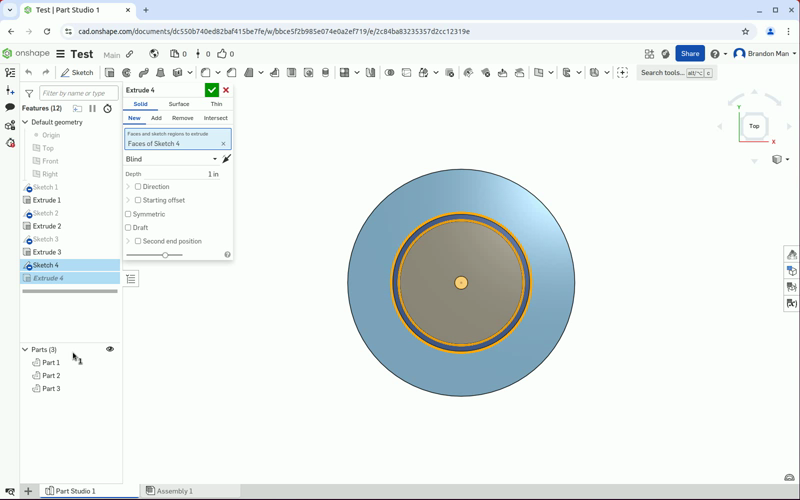
mouse_move(143, 106)
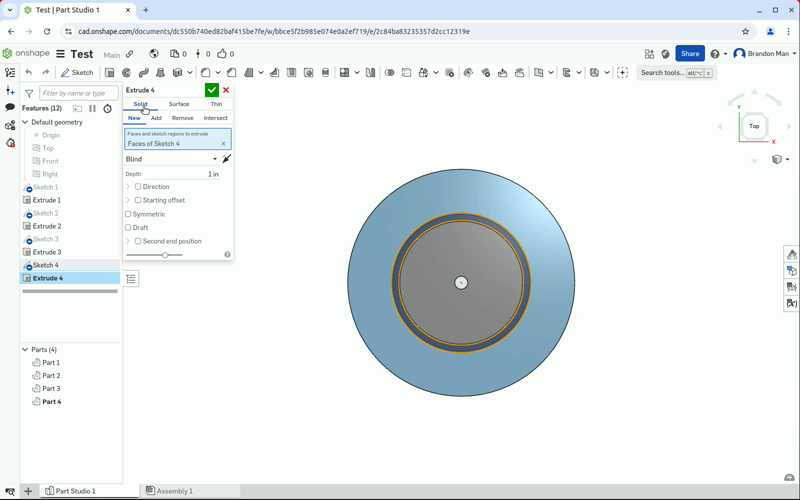
click(143, 106)
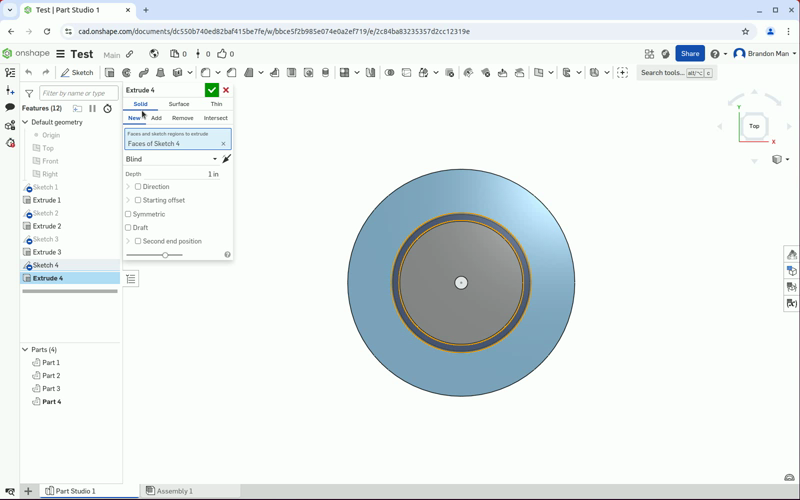
mouse_move(137, 120)
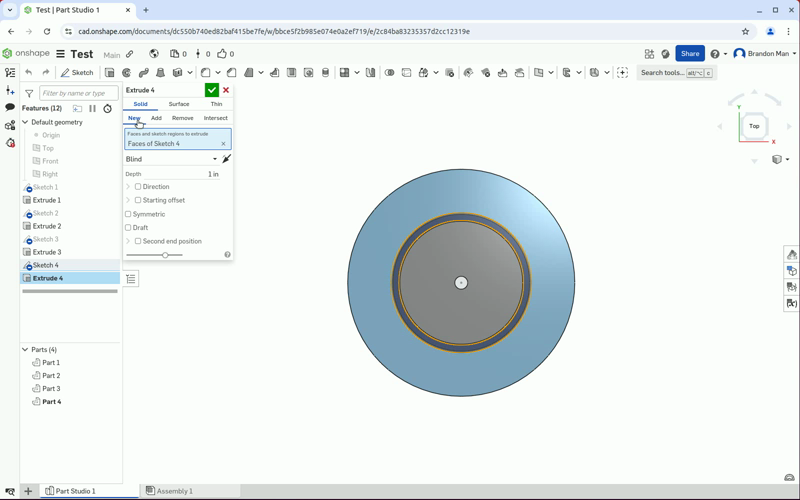
click(137, 120)
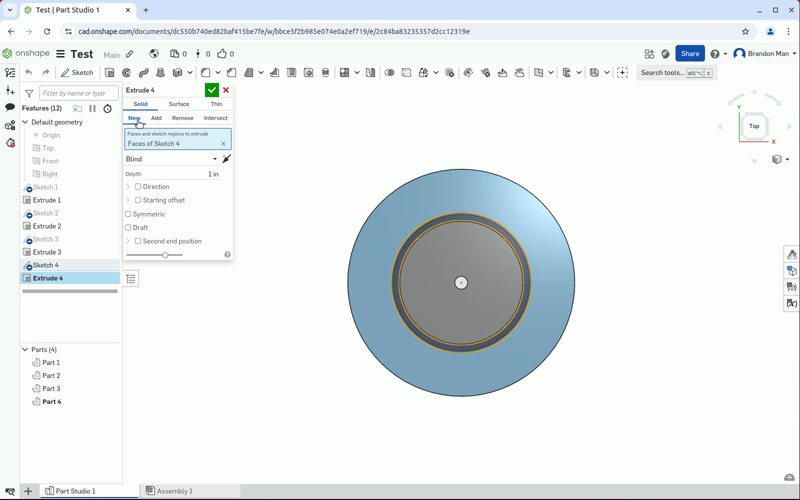
key(tab, 4)
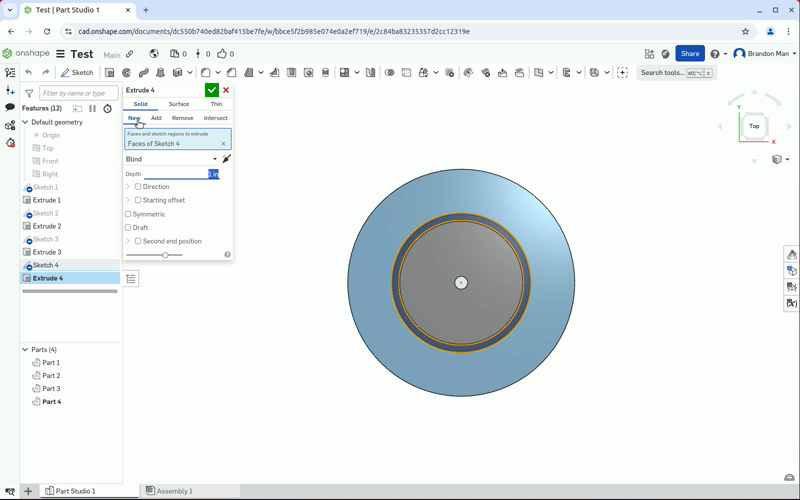
text(17.331)
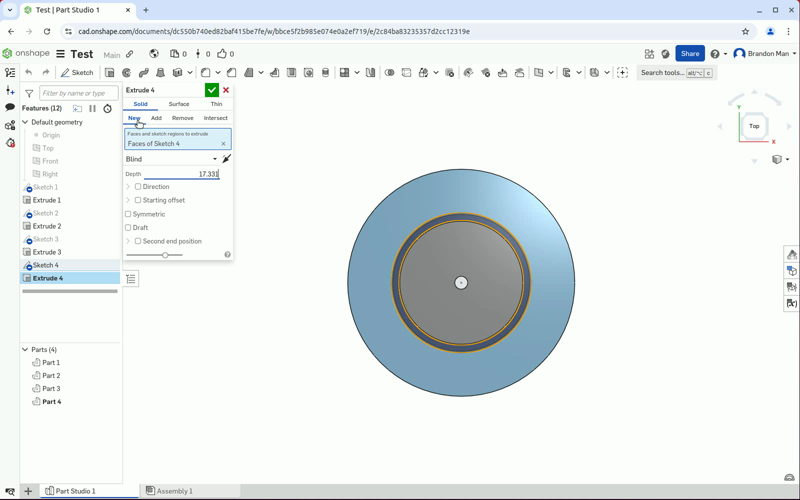
key(enter)
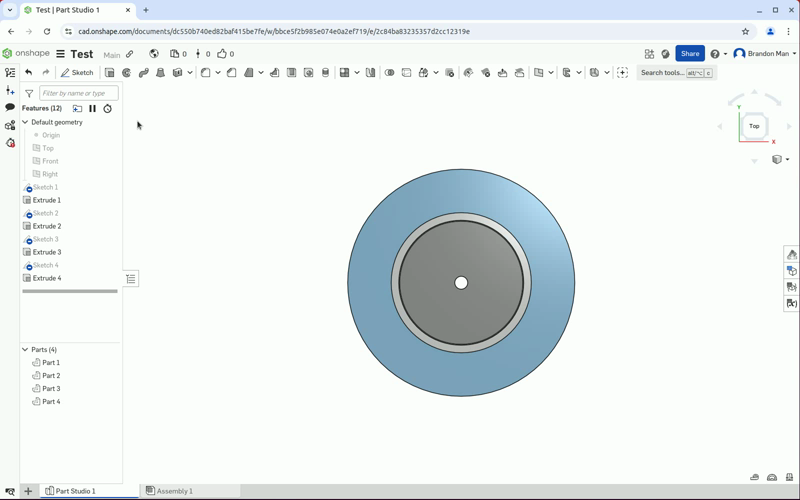
key(shift+h)
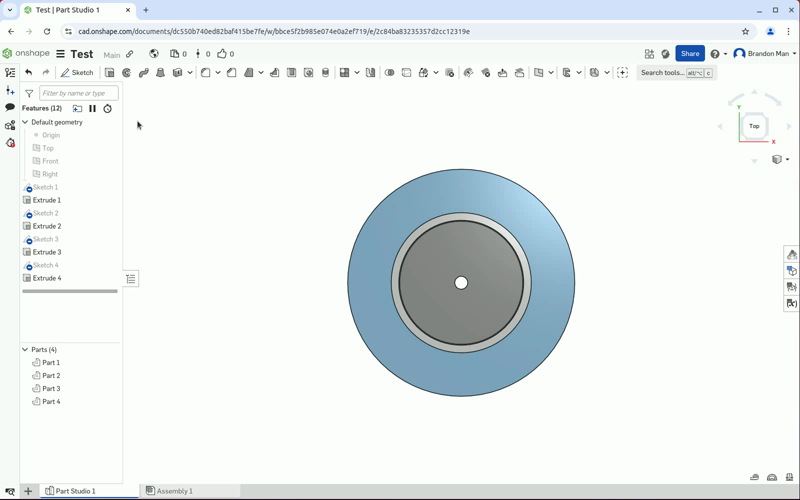
key(shift+h)
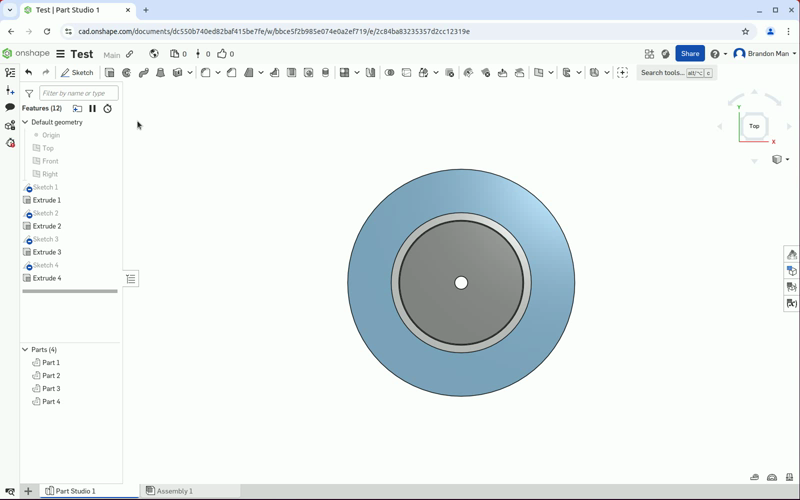
mouse_move(73, 189)
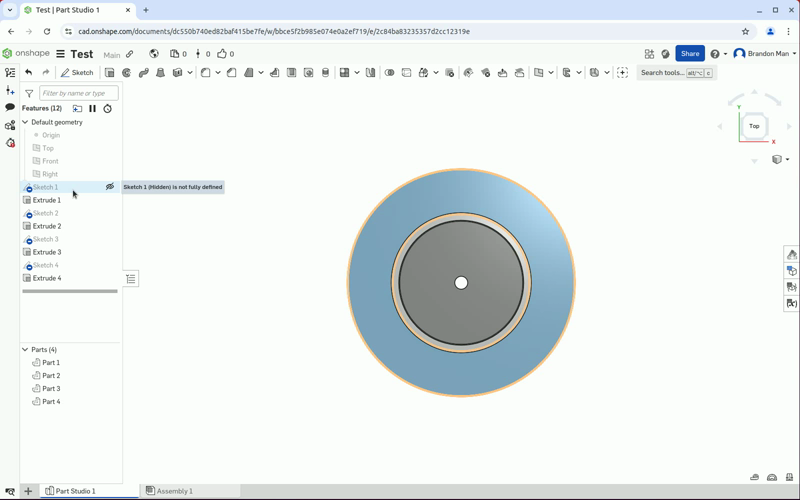
click(73, 189)
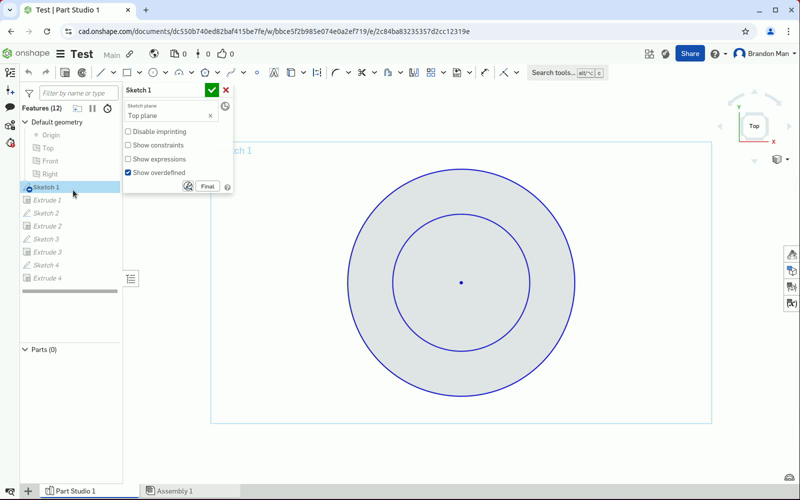
mouse_move(229, 92)
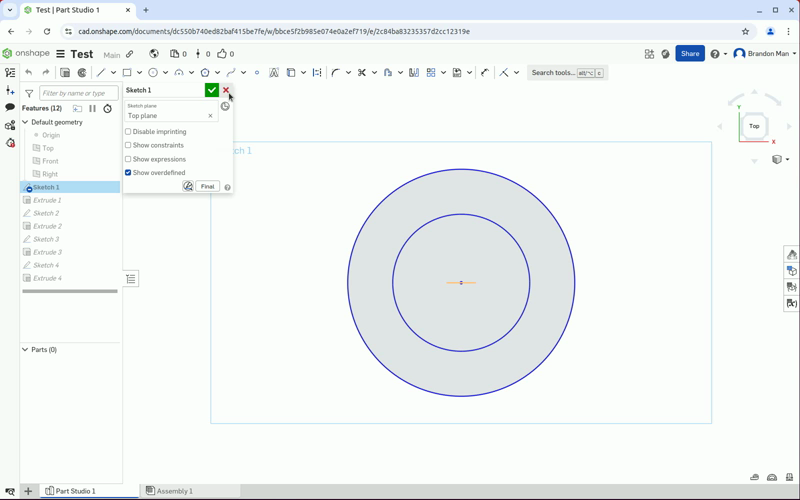
click(229, 92)
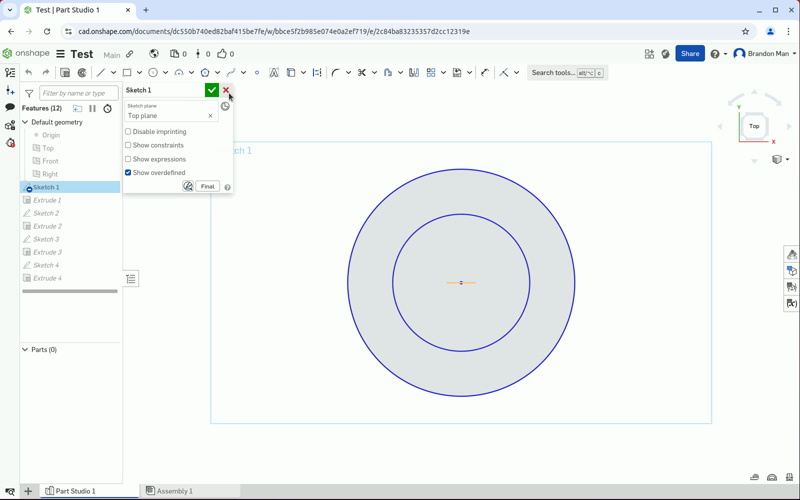
key(shift+s)
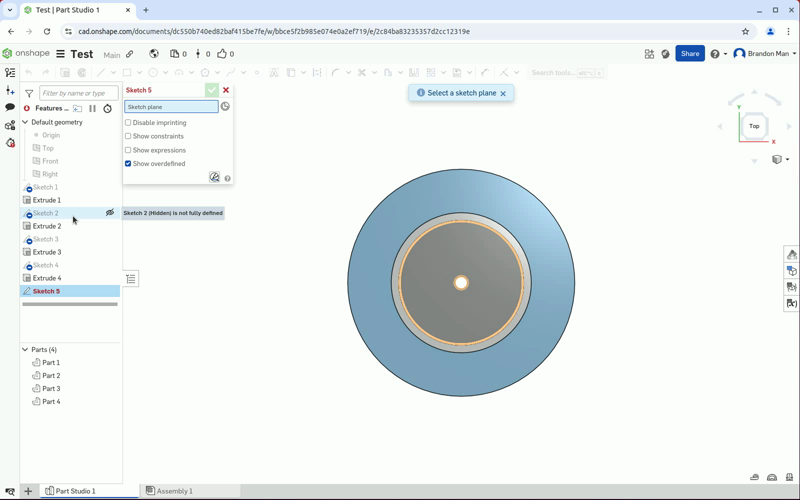
scroll(3)
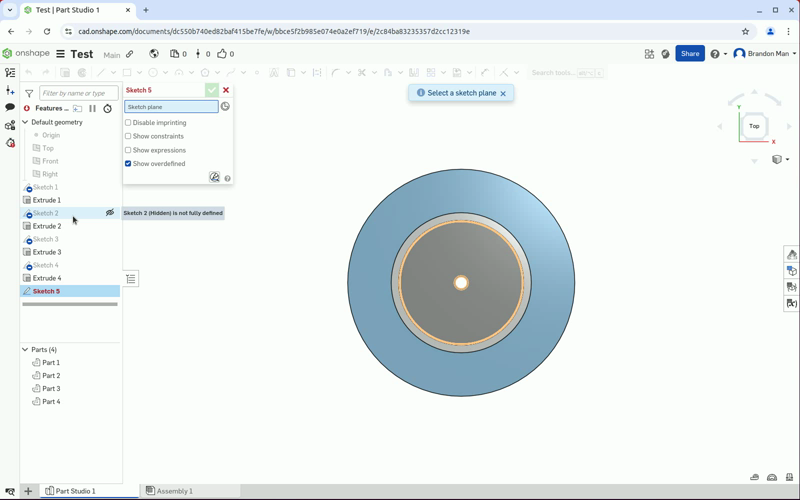
mouse_move(73, 150)
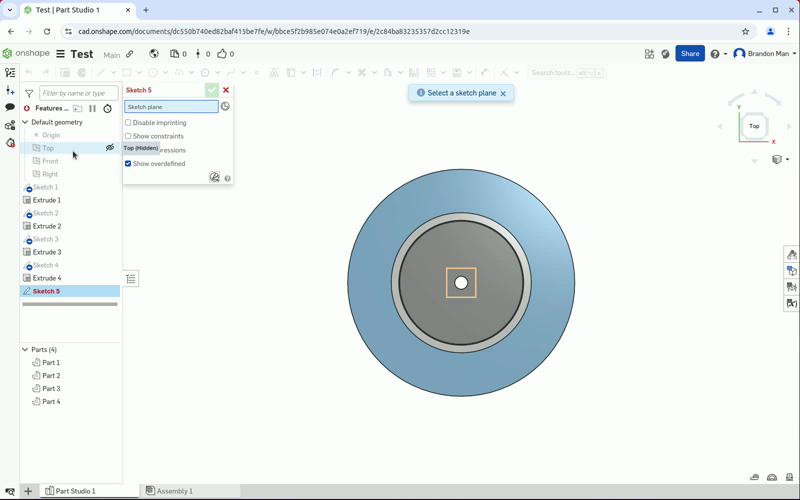
click(73, 150)
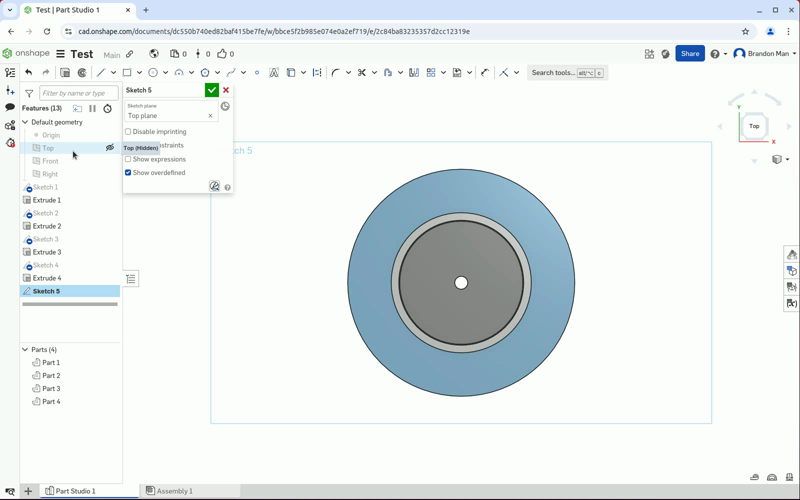
mouse_move(73, 352)
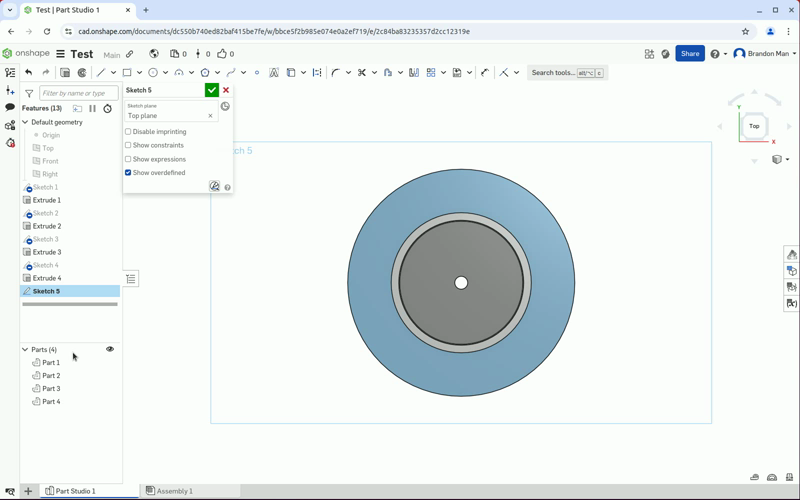
key(y)
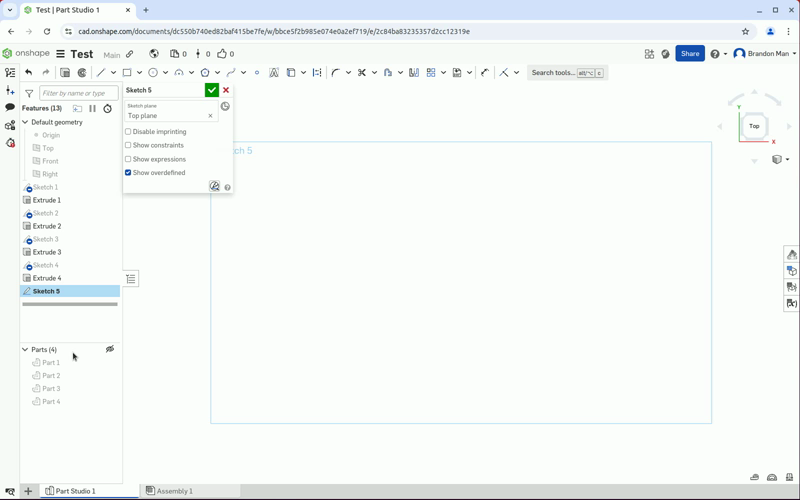
key(c)
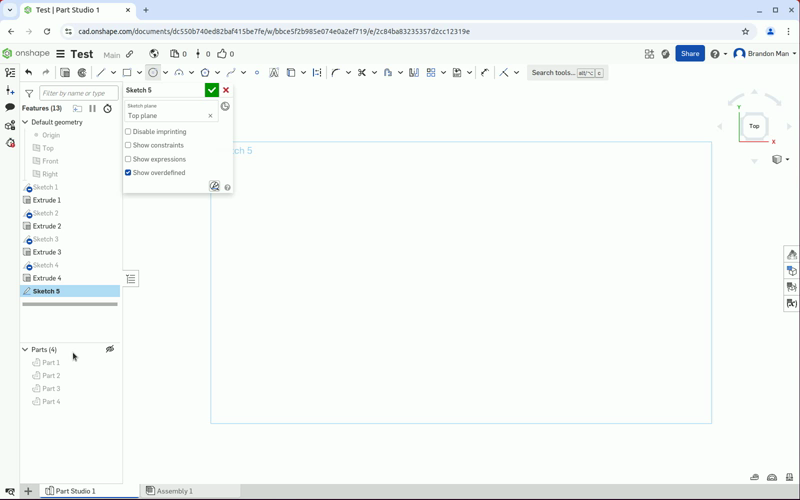
key_down(shift)
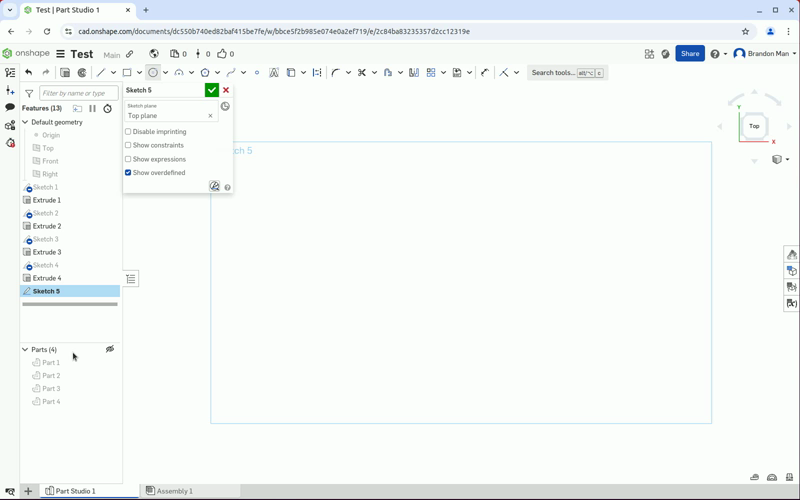
mouse_move(461, 282)
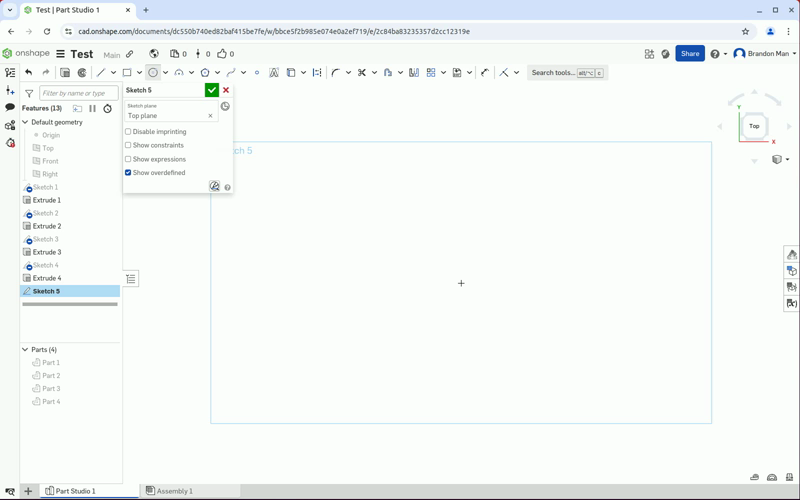
click(461, 282)
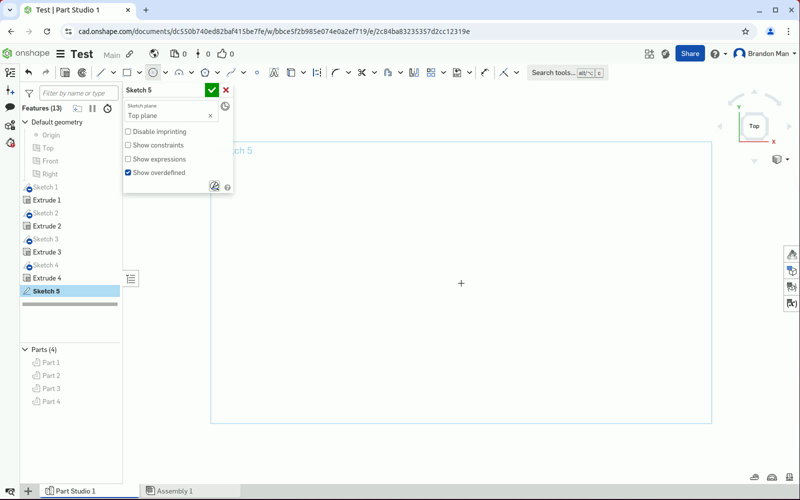
key_up(shift)
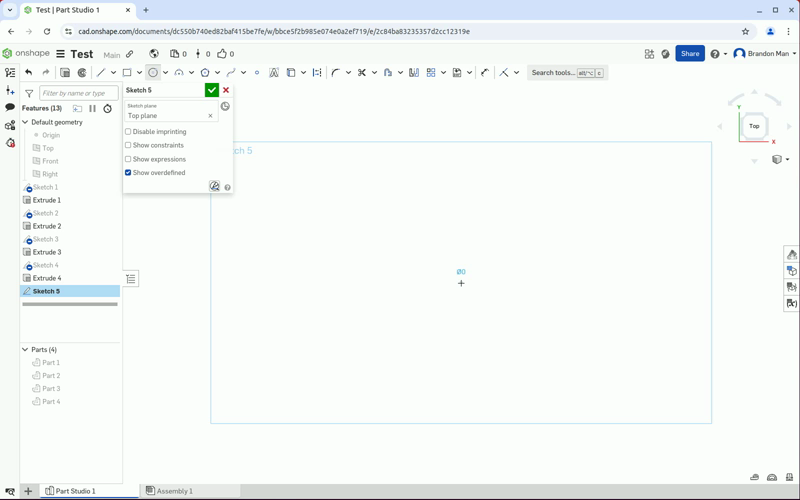
mouse_move(574, 282)
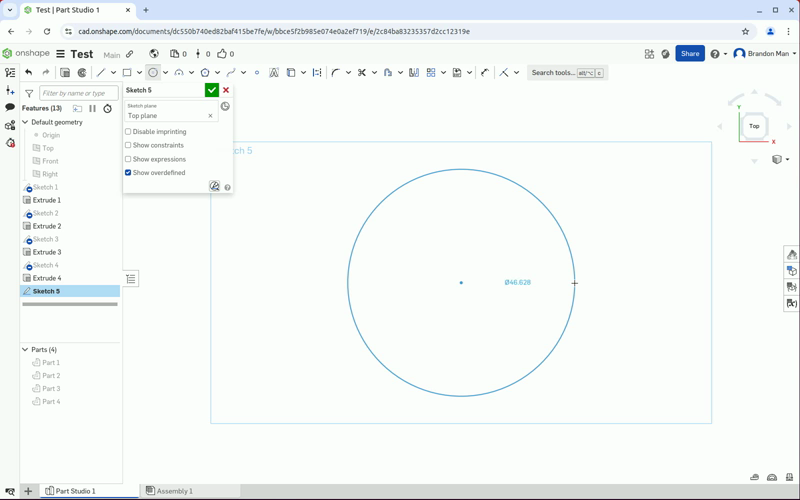
click(574, 282)
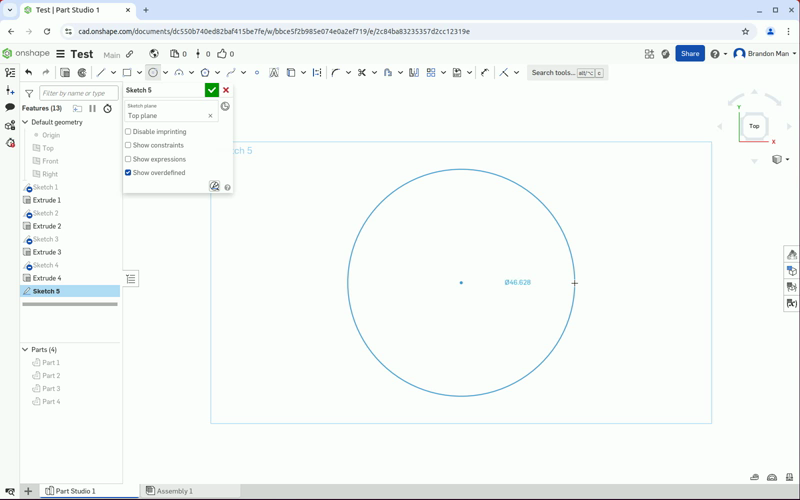
key(esc)
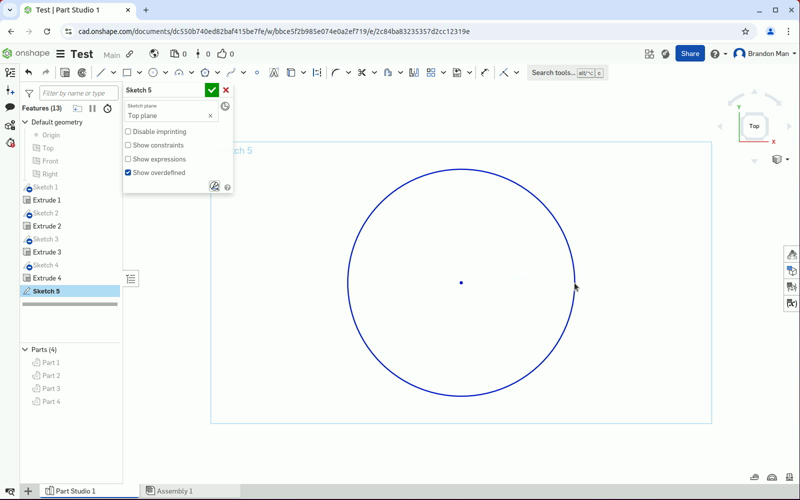
key(c)
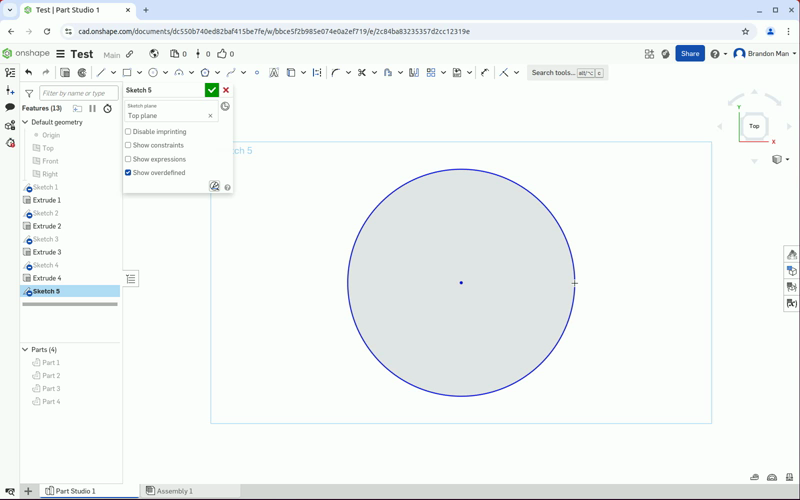
key_down(shift)
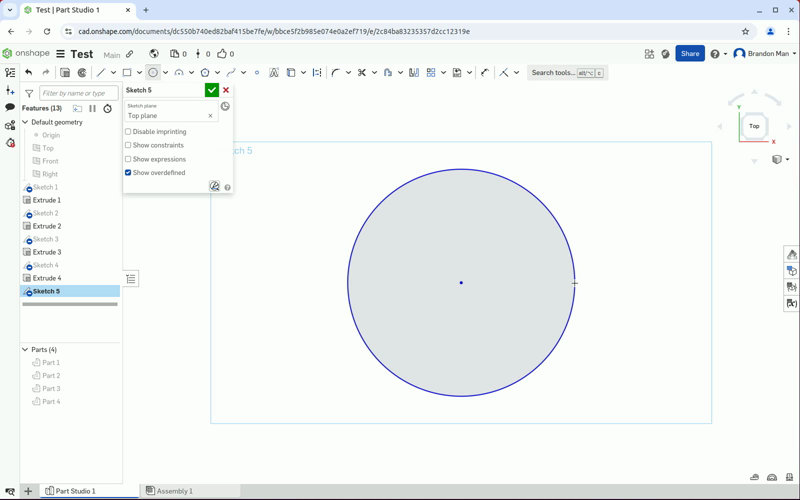
mouse_move(461, 282)
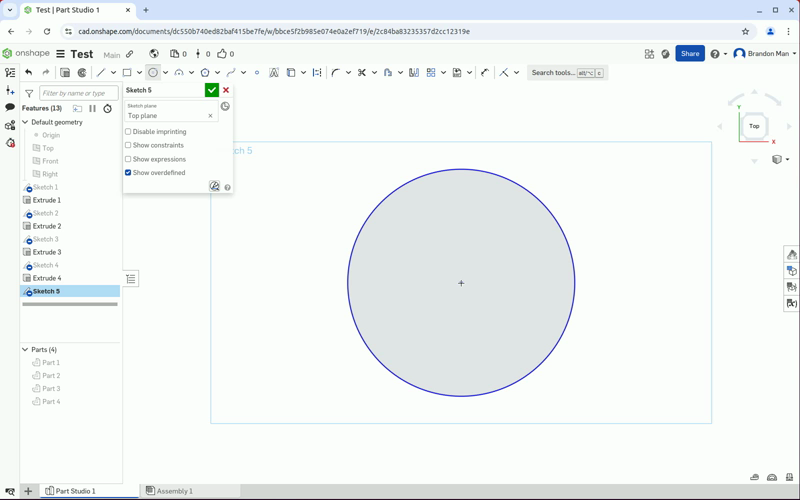
click(461, 282)
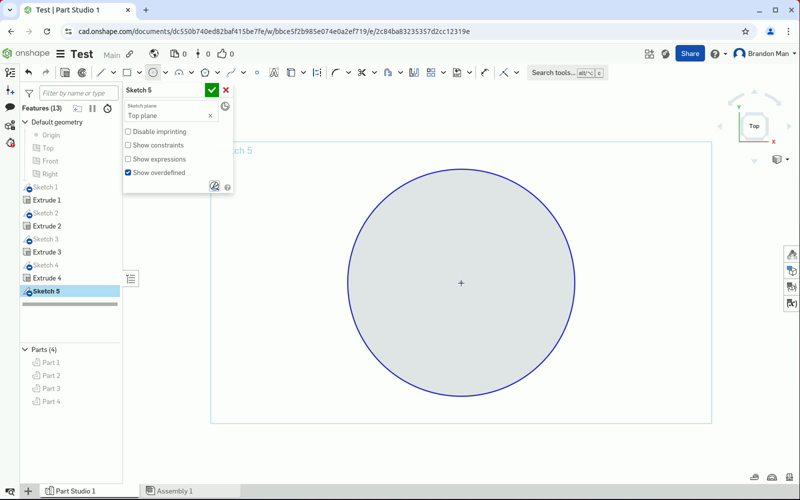
key_up(shift)
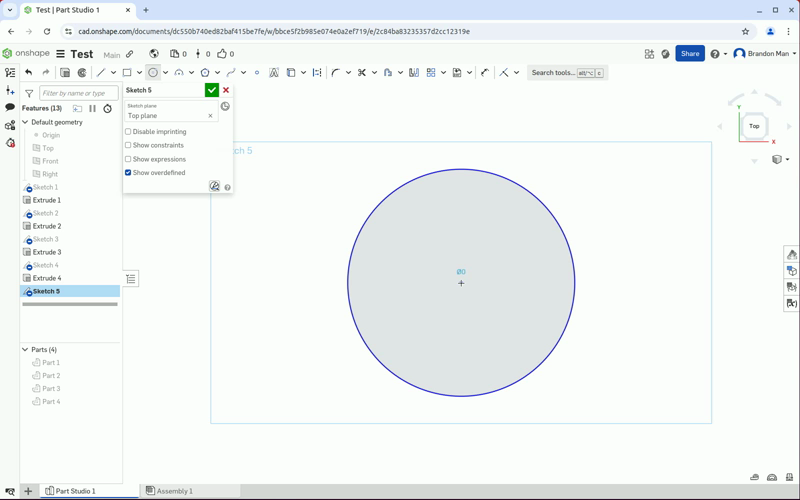
mouse_move(529, 282)
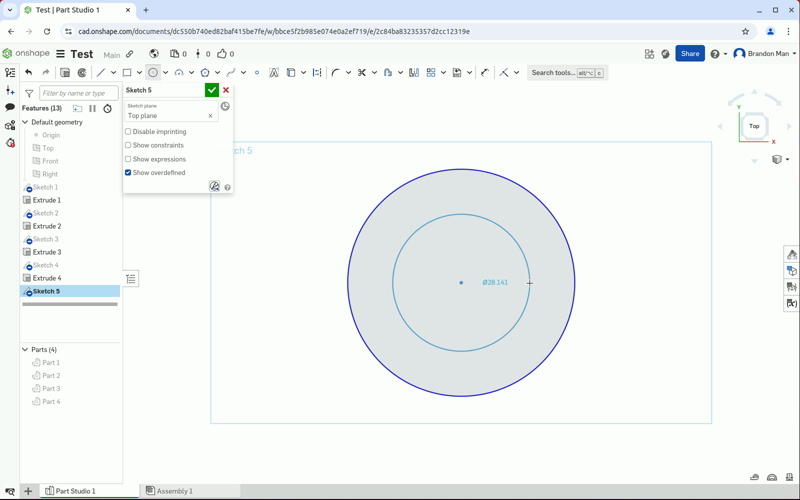
click(529, 282)
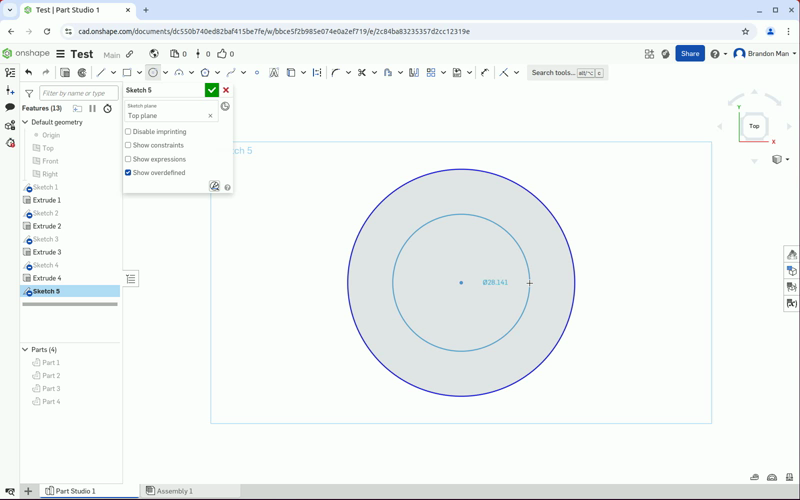
key(esc)
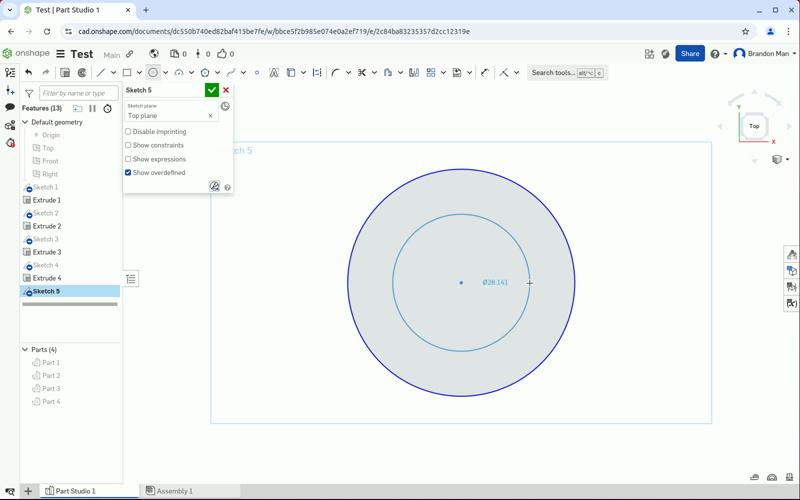
mouse_move(495, 363)
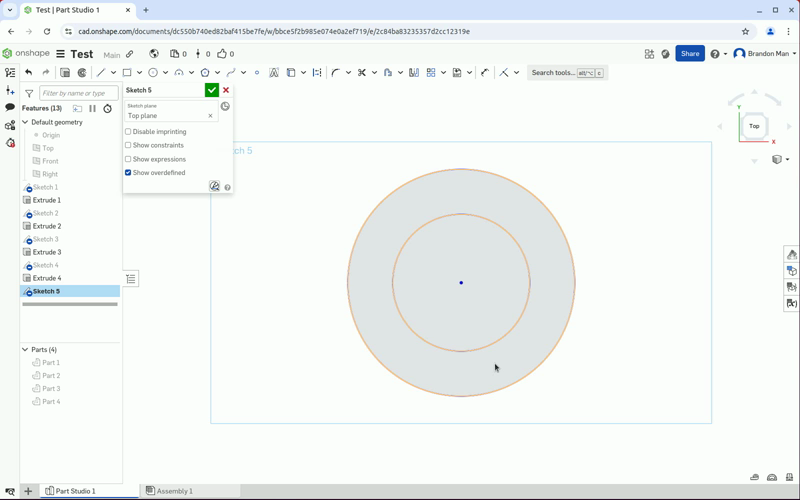
click(495, 363)
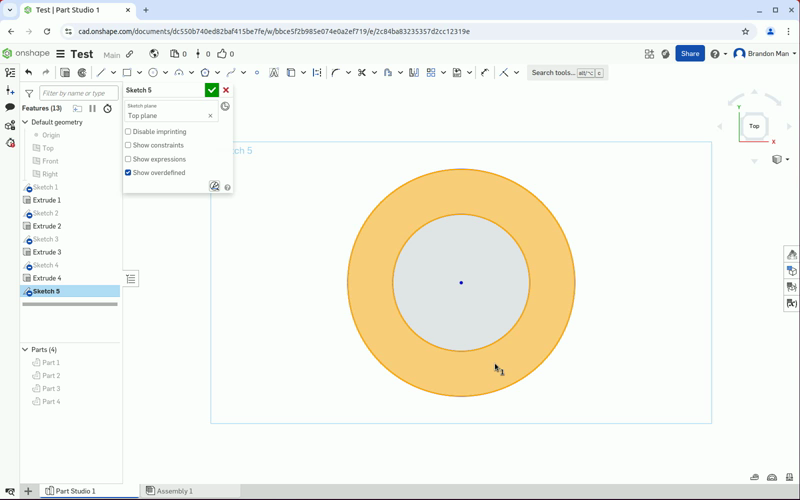
mouse_move(73, 352)
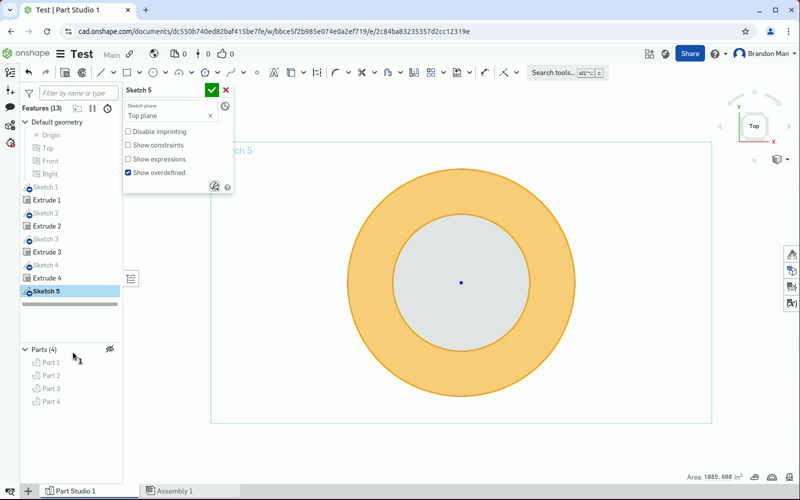
key(shift+y)
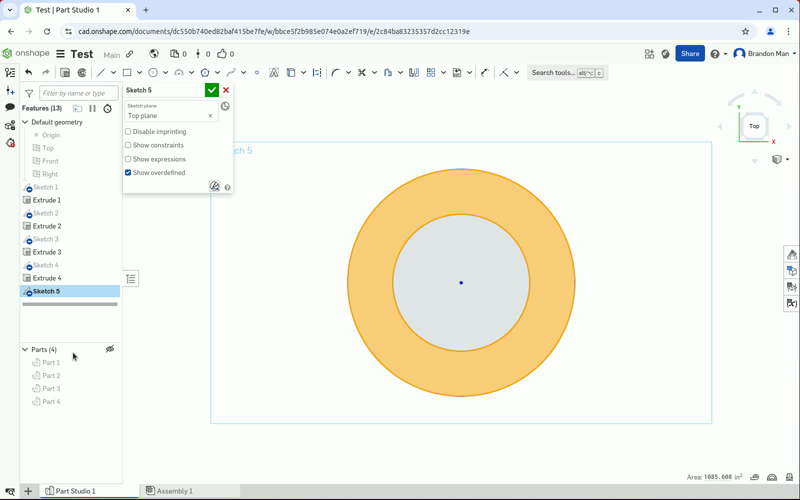
key(shift+e)
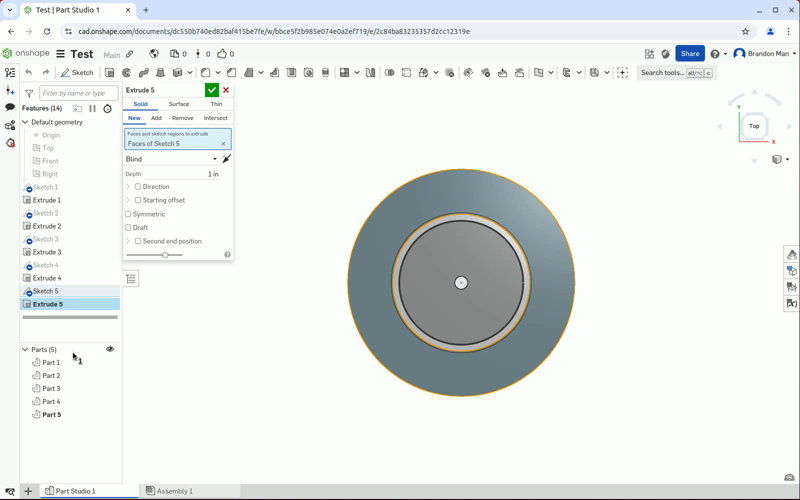
mouse_move(143, 106)
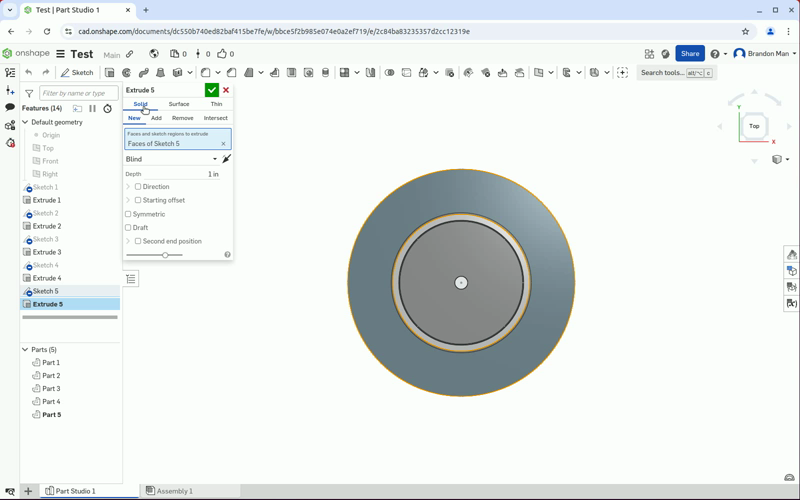
click(143, 106)
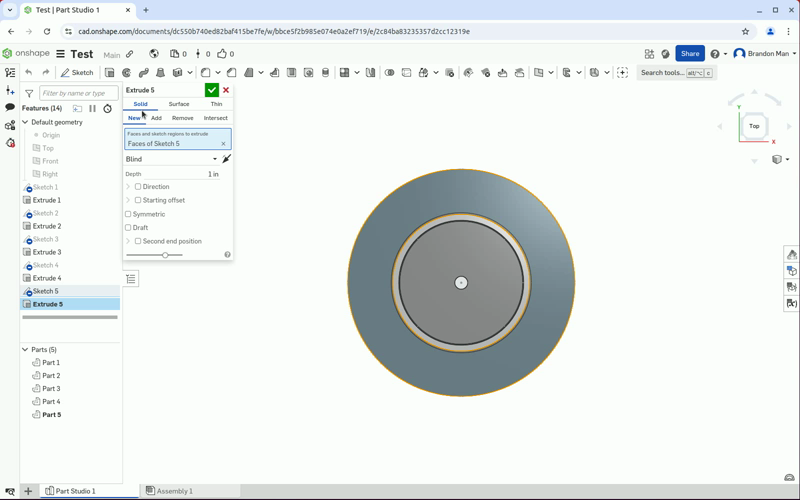
mouse_move(137, 120)
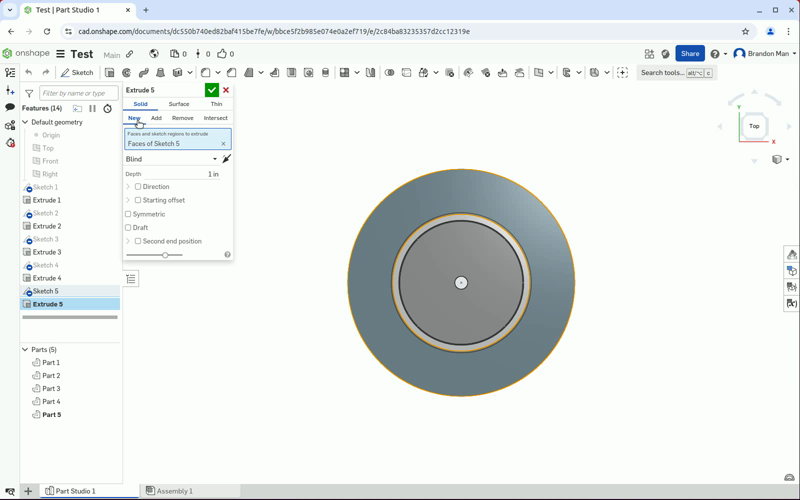
click(137, 120)
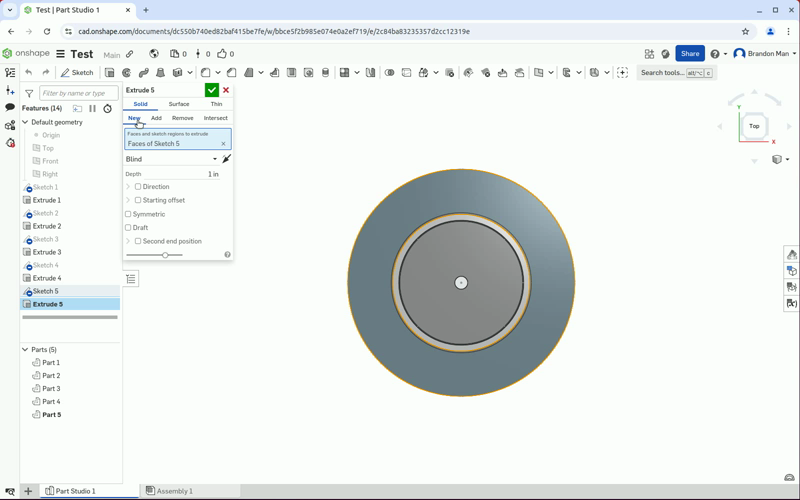
key(tab, 4)
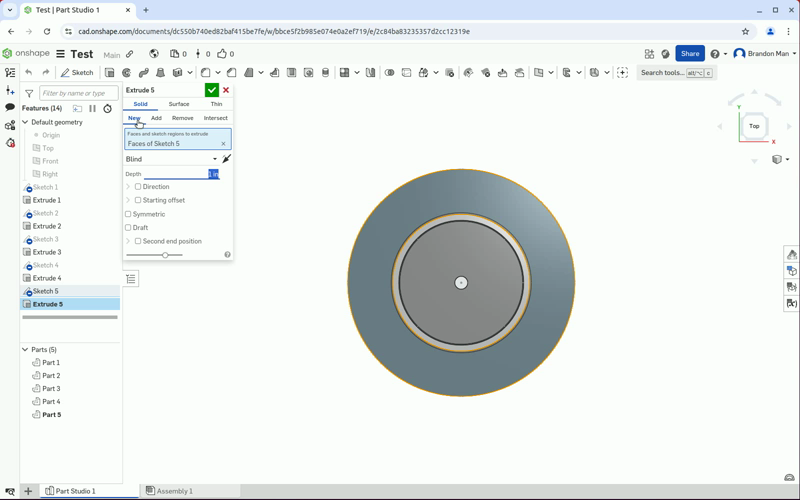
text(1.685)
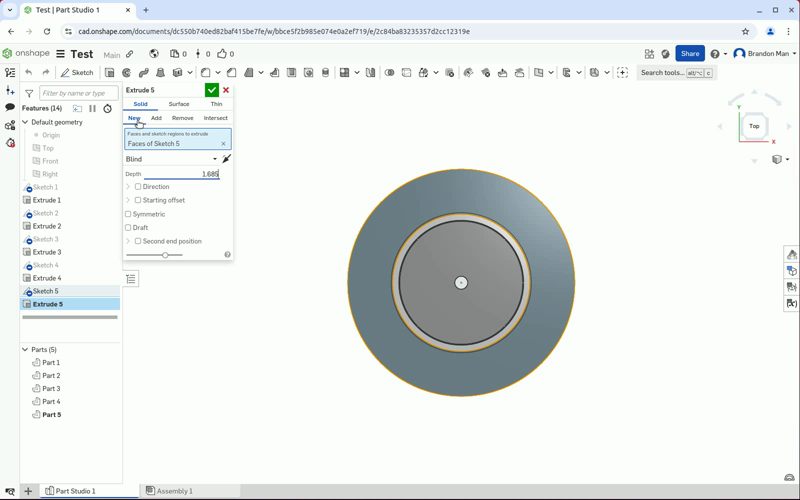
key(enter)
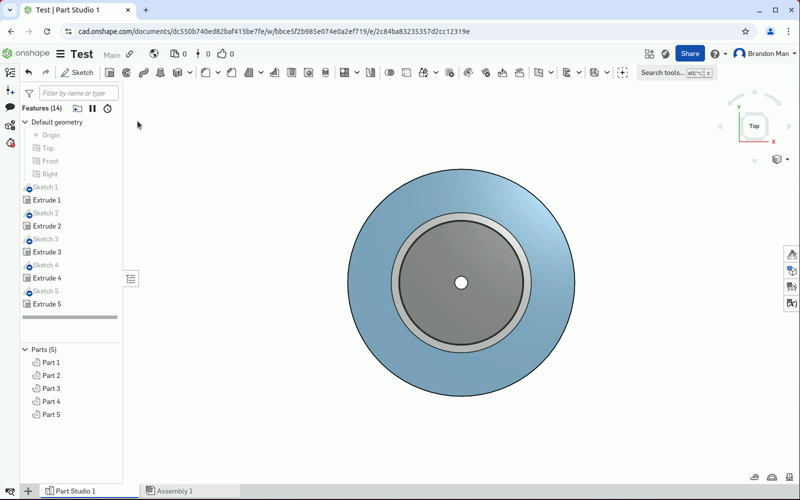
key(shift+h)
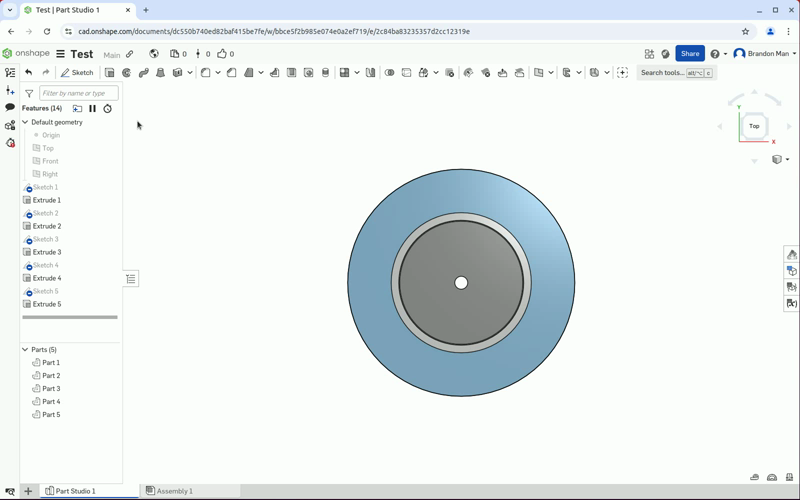
key(shift+h)
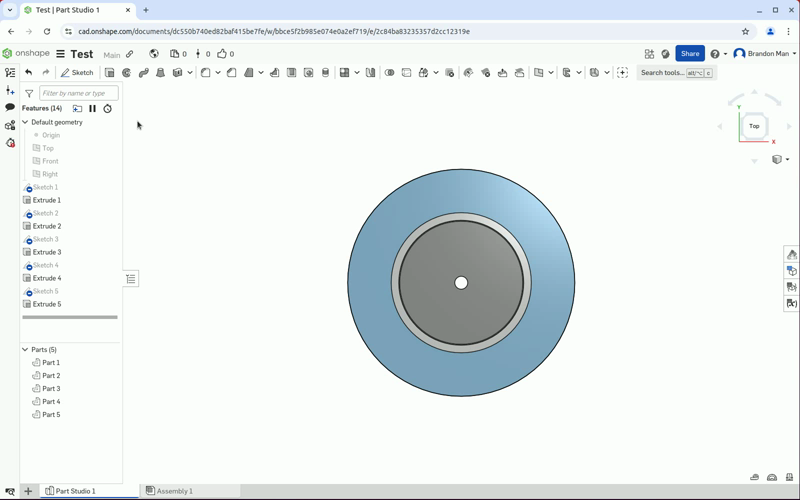
key(shift+7)
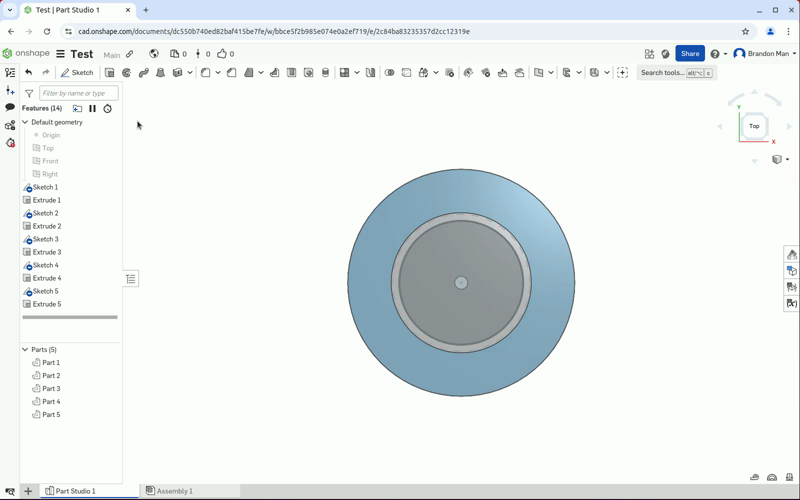
key(up, 3)
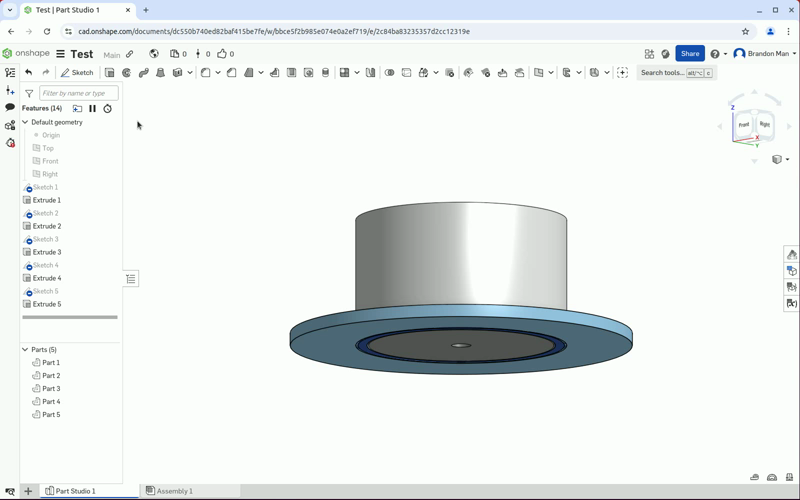
key(left, 3)
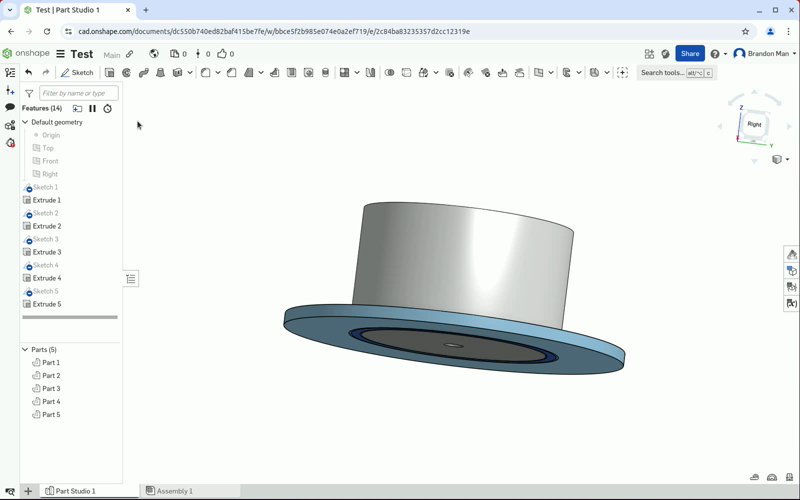
key(right, 3)
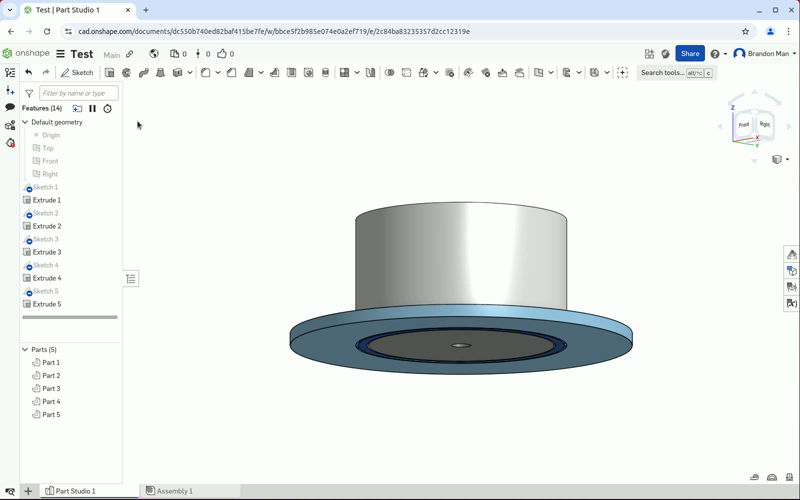
key(down, 3)
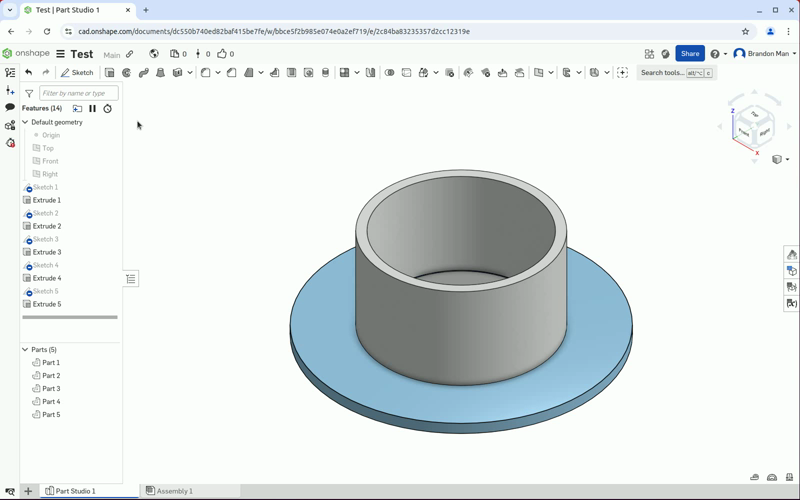
mouse_move(73, 189)
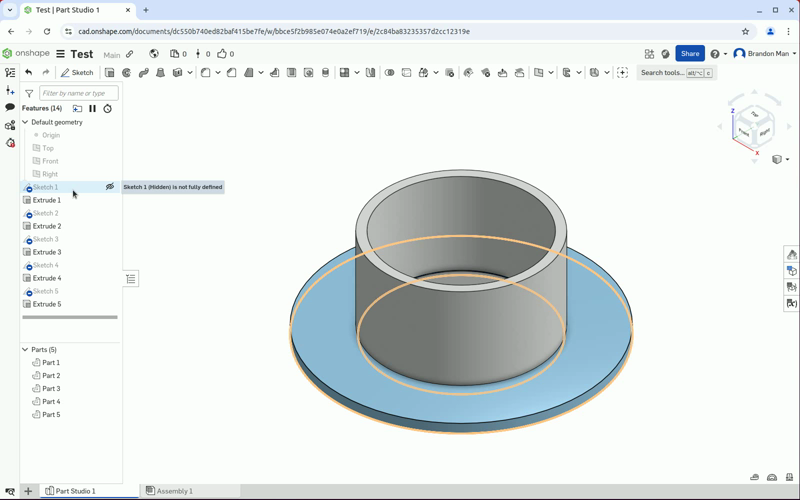
click(73, 189)